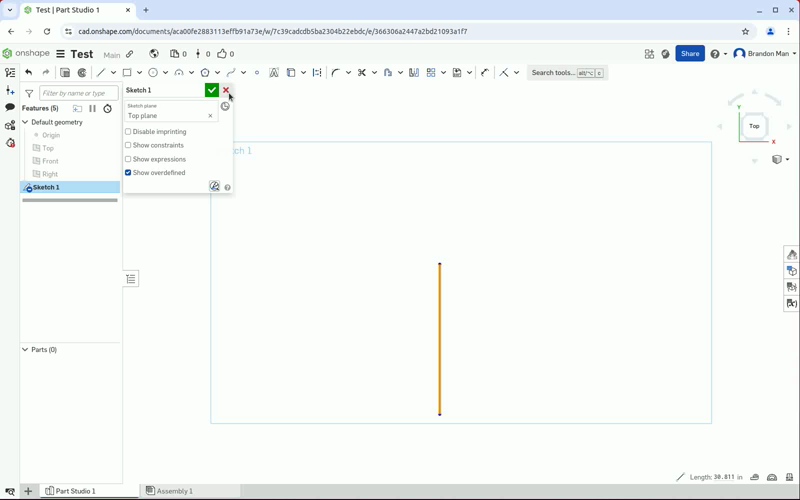
key(shift+h)
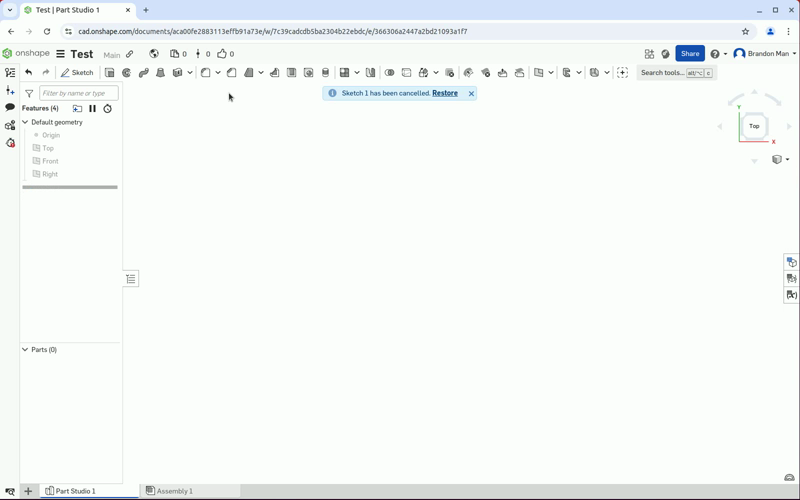
mouse_move(73, 352)
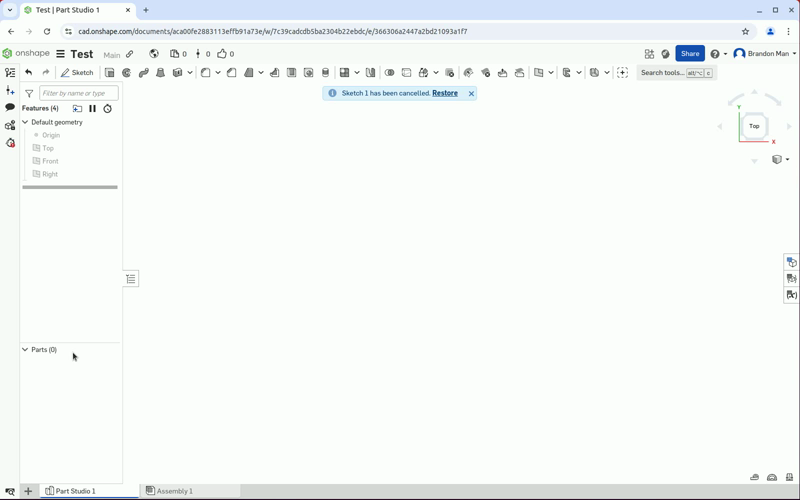
key(y)
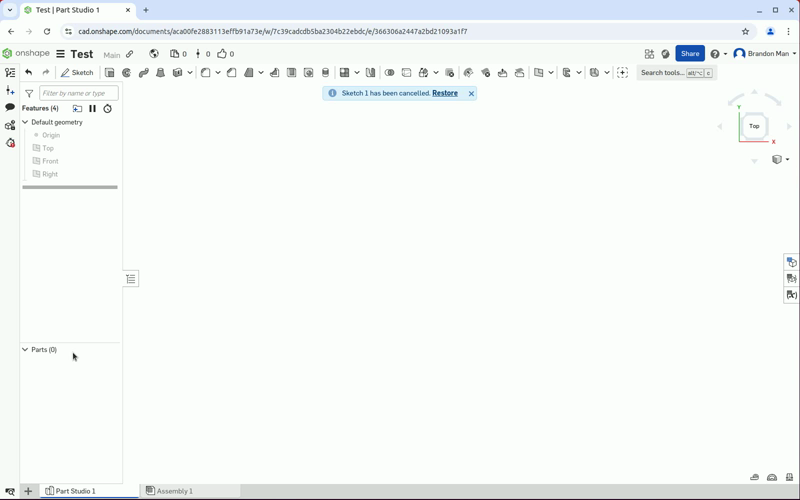
key(shift+p)
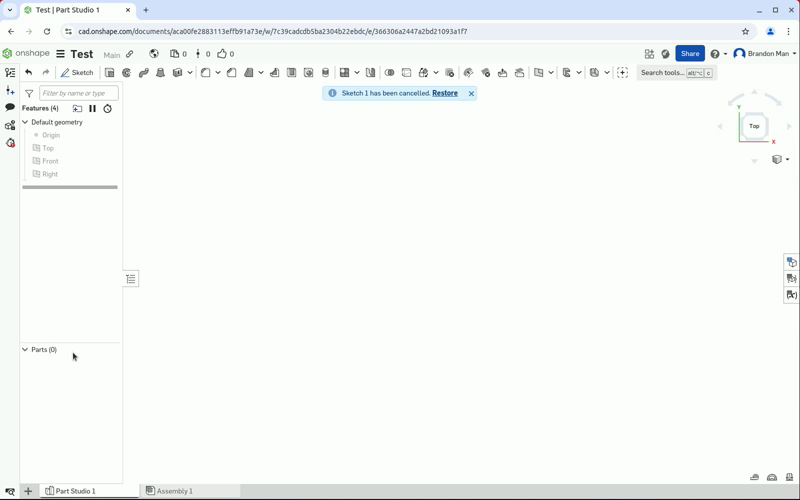
key(space)
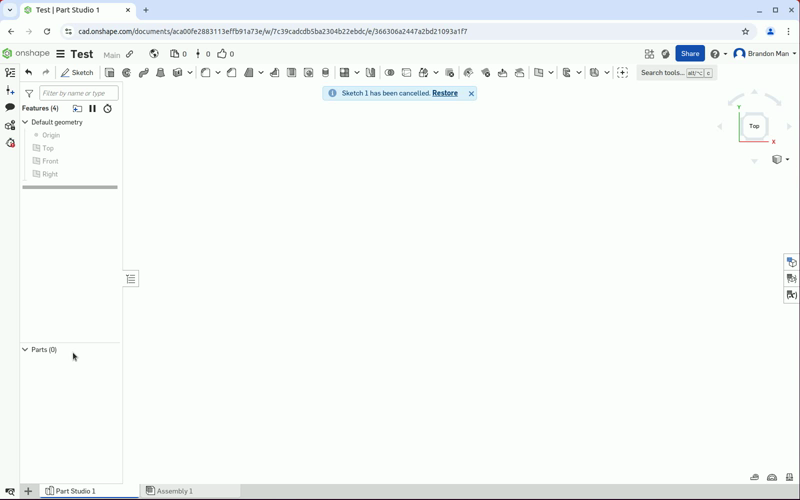
key_down(shift)
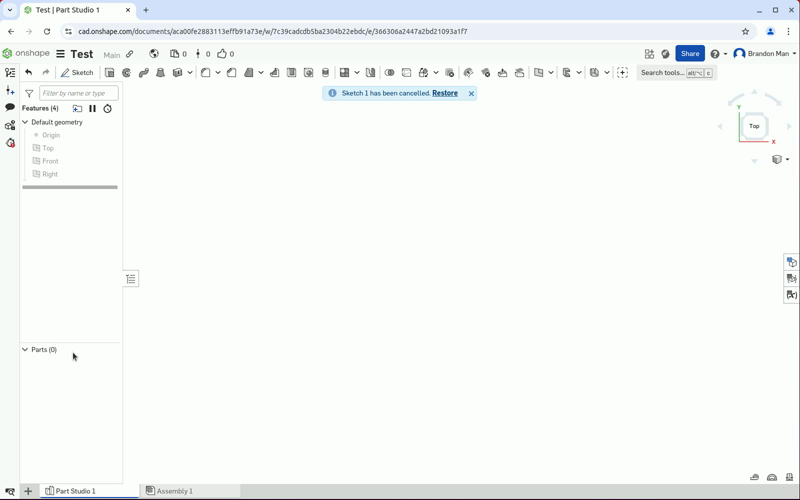
key(up)
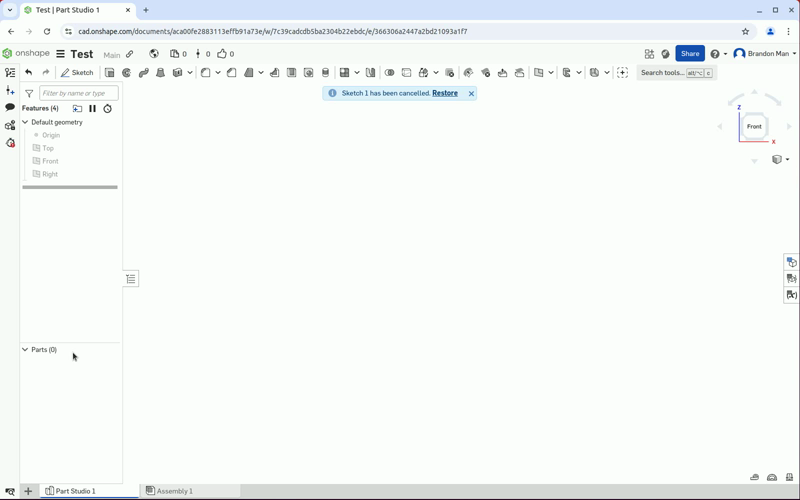
key_up(shift)
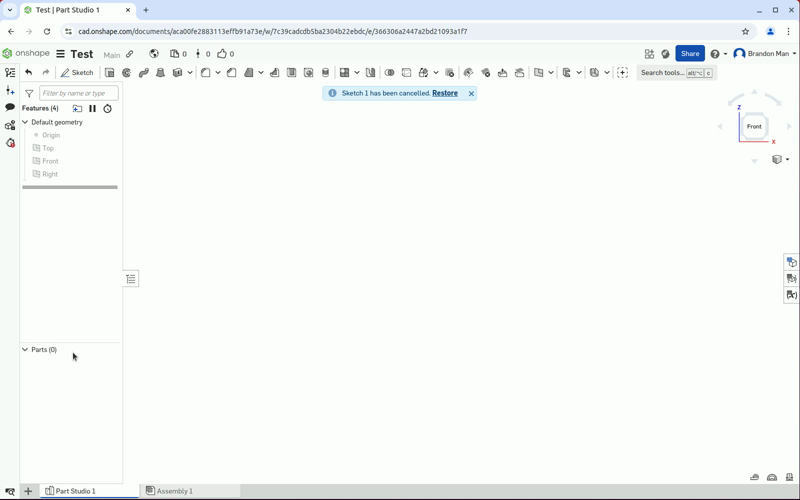
mouse_move(73, 352)
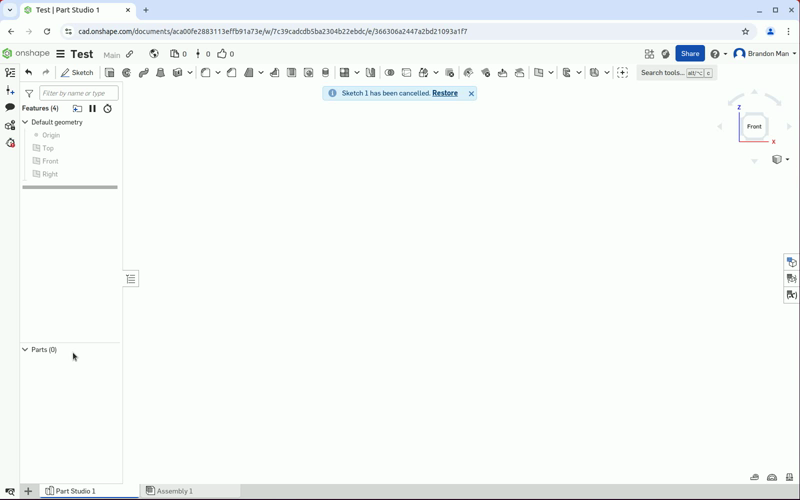
key(shift+y)
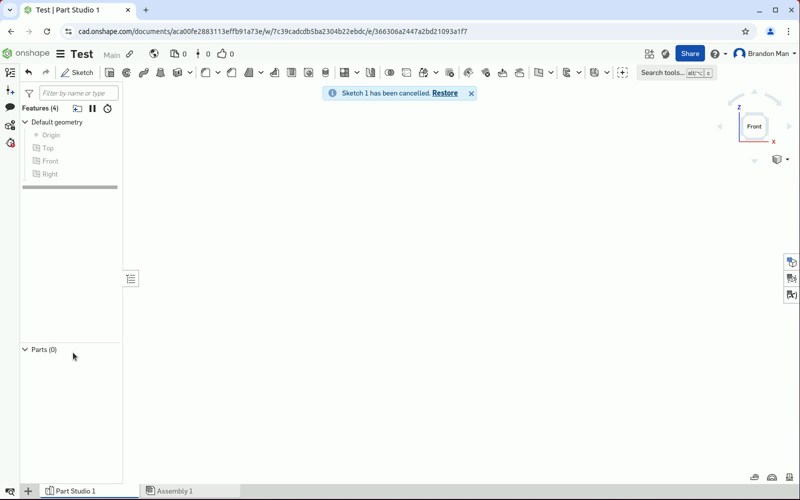
key(shift+s)
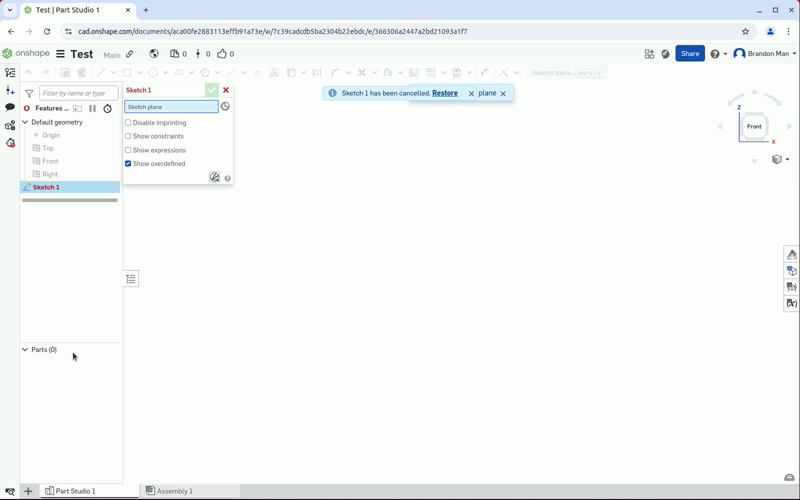
mouse_move(73, 163)
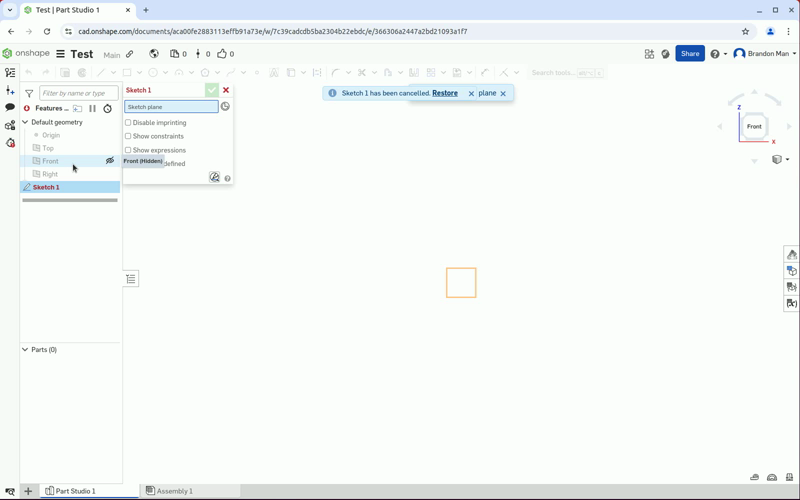
click(73, 163)
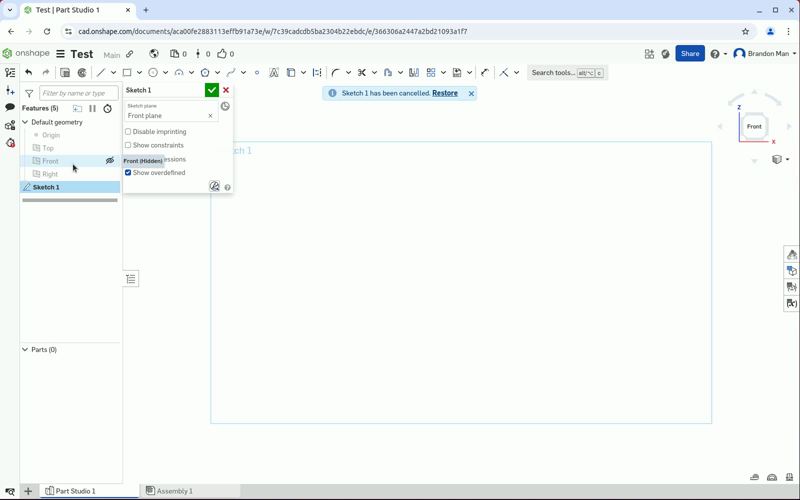
mouse_move(73, 352)
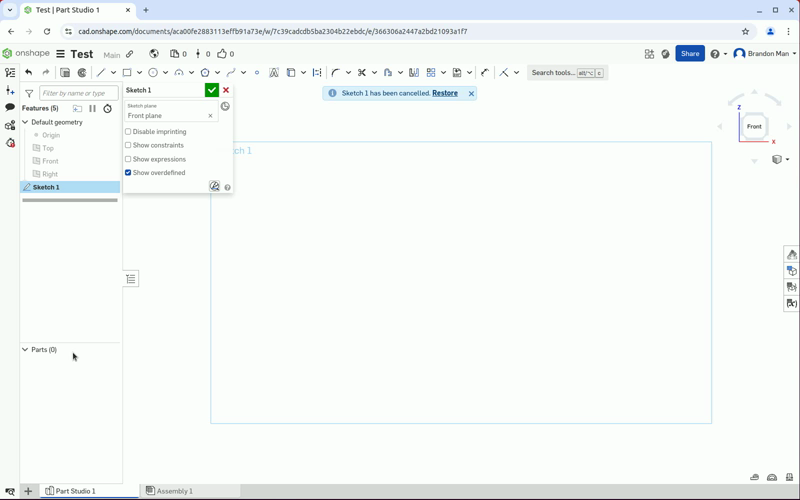
key(y)
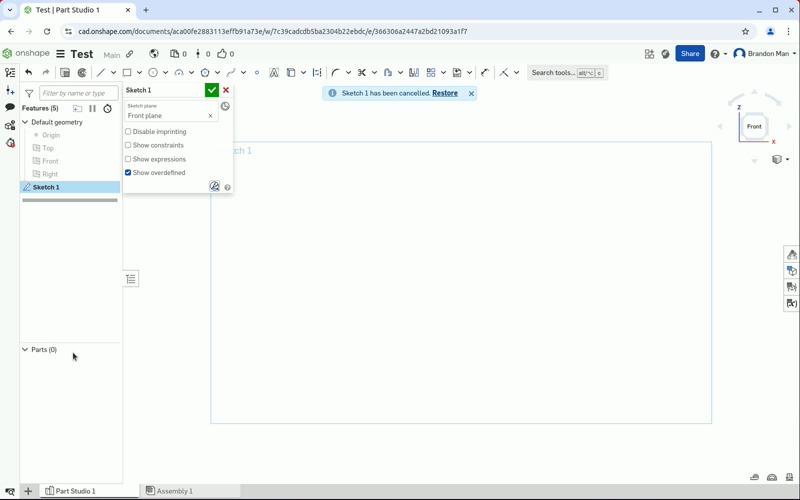
key(l)
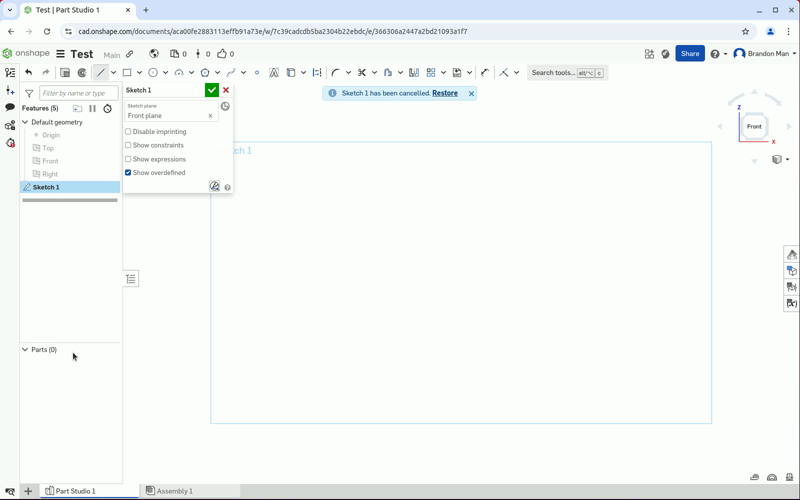
key_down(shift)
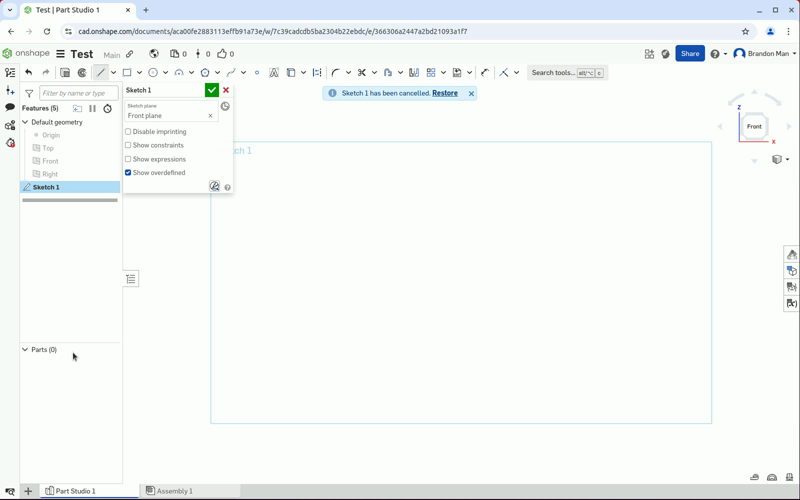
mouse_move(348, 241)
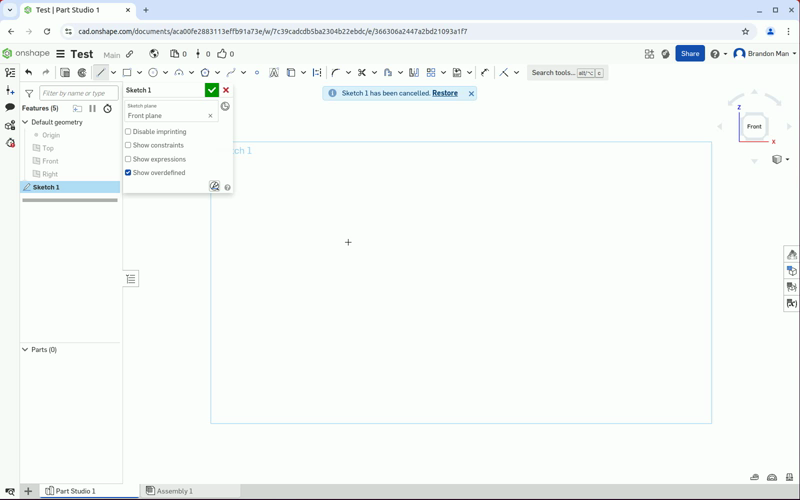
click(348, 241)
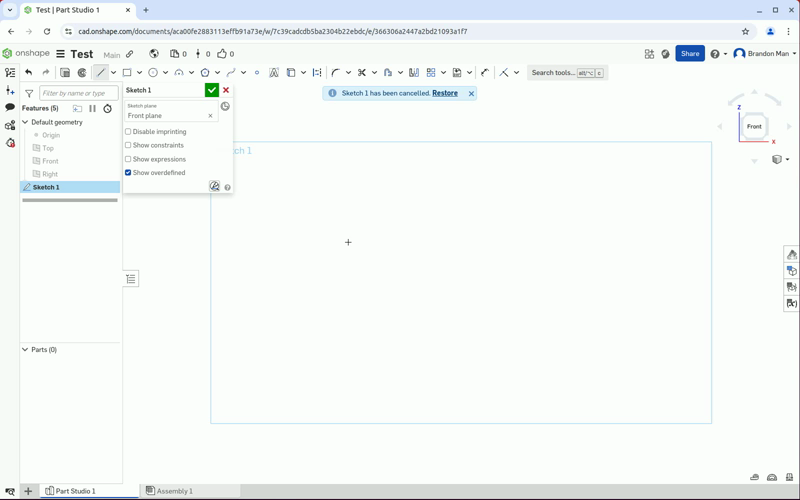
key_up(shift)
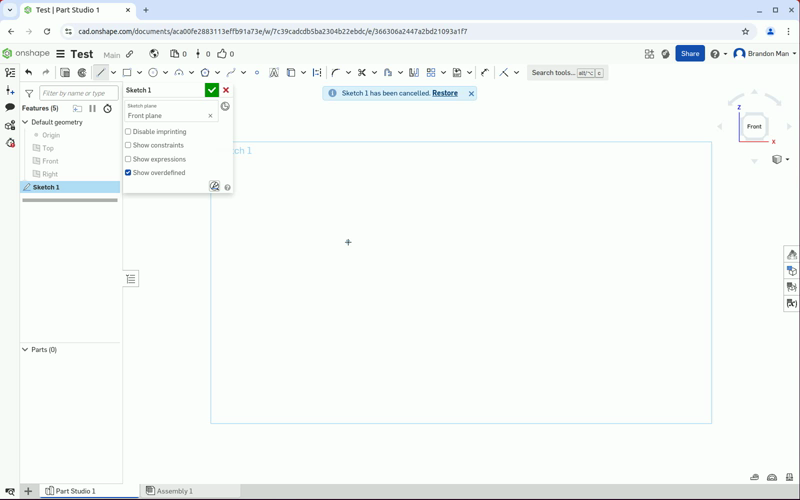
key_down(shift)
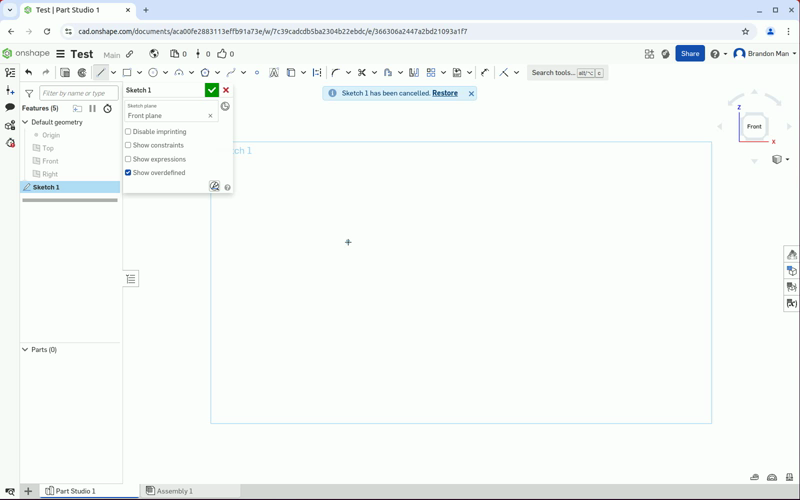
mouse_move(362, 308)
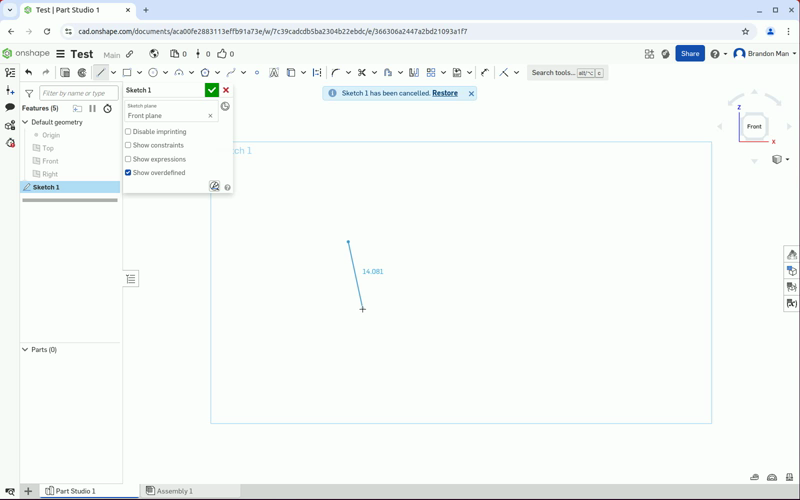
click(362, 308)
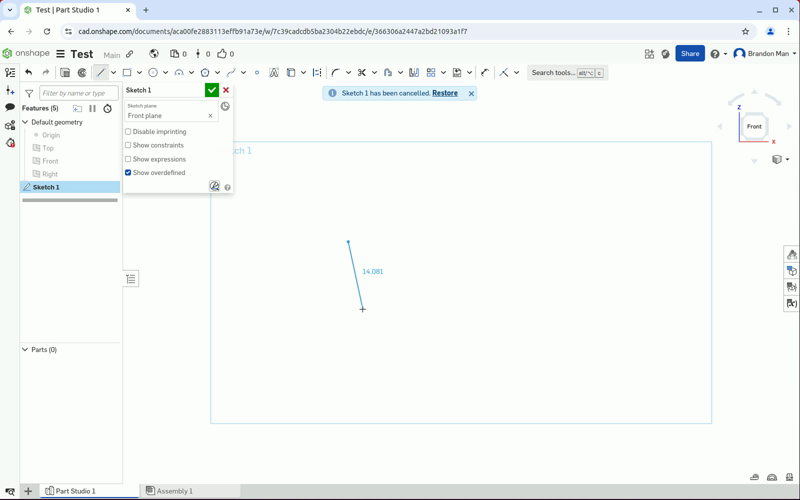
key_up(shift)
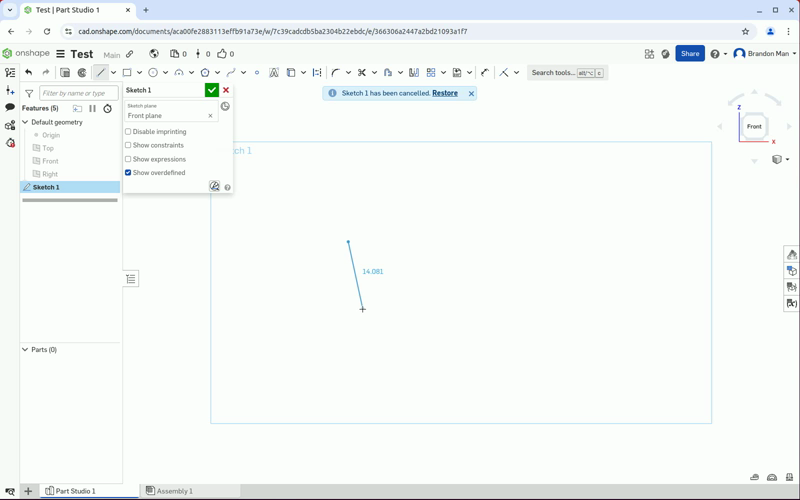
key(esc)
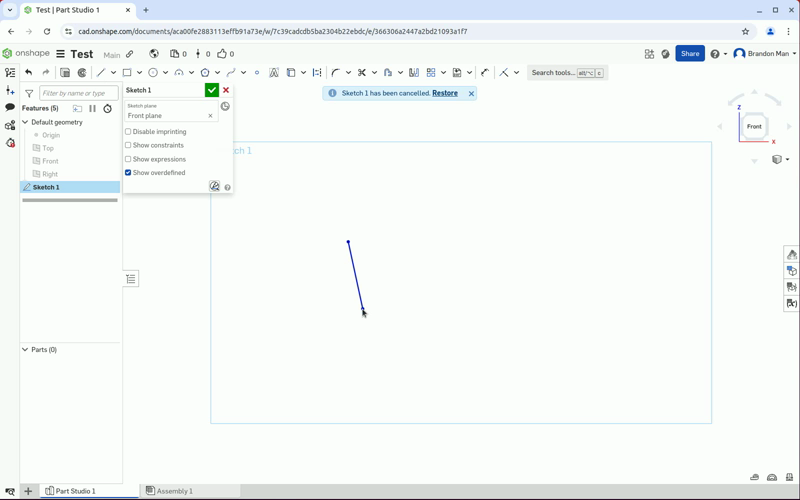
key(a)
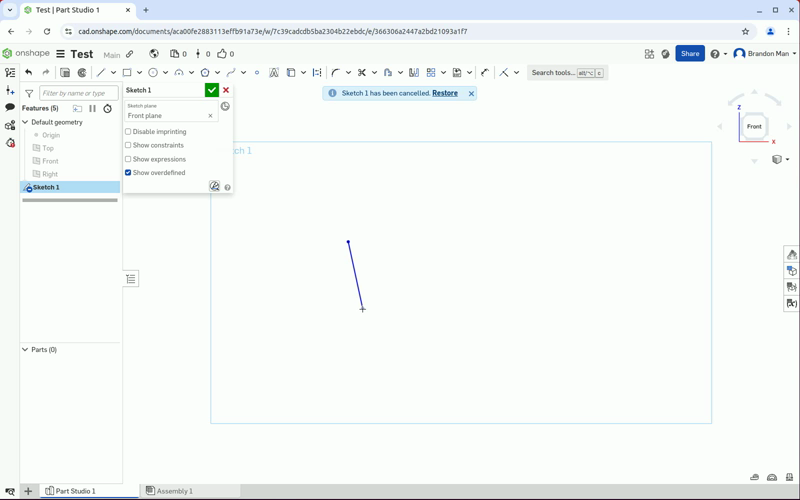
mouse_move(362, 308)
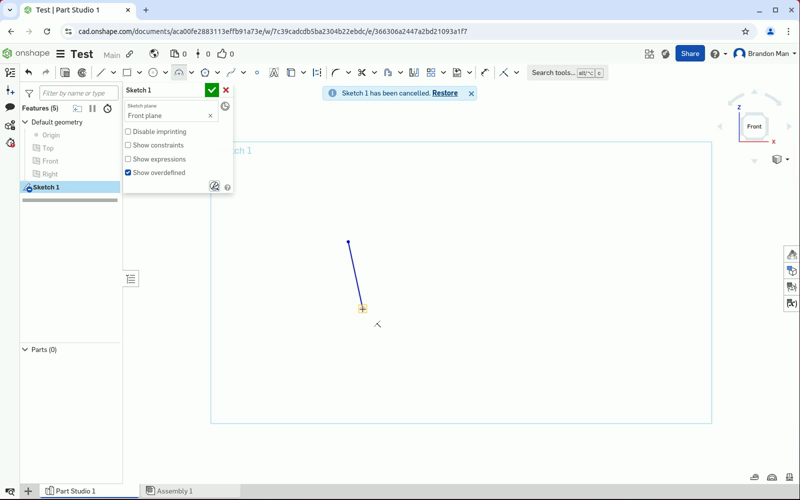
click(362, 308)
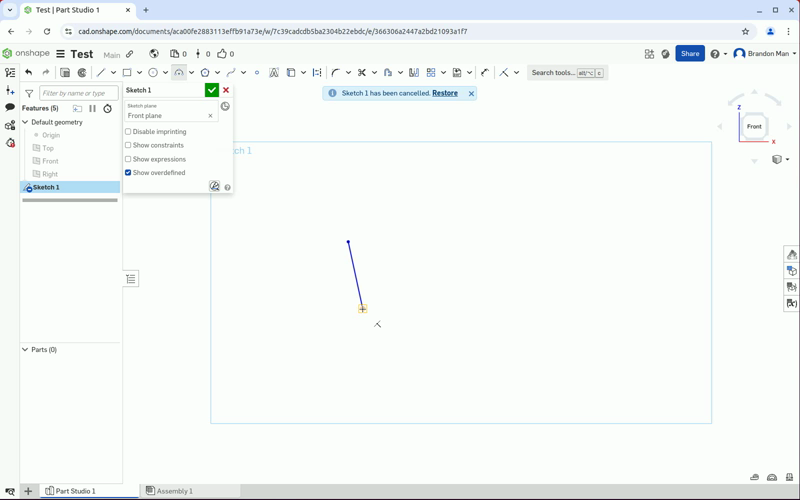
key_down(shift)
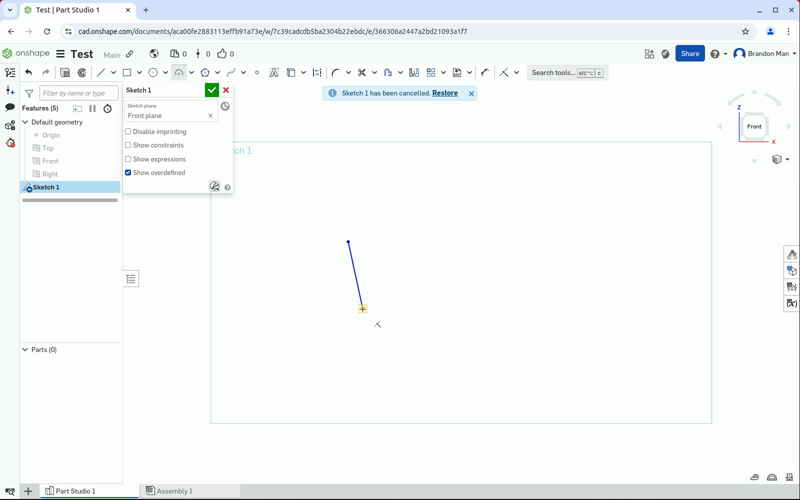
mouse_move(364, 310)
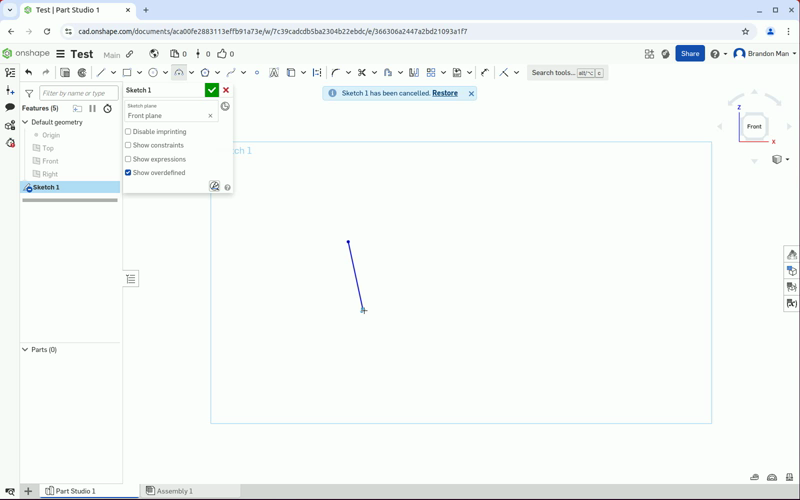
scroll(6)
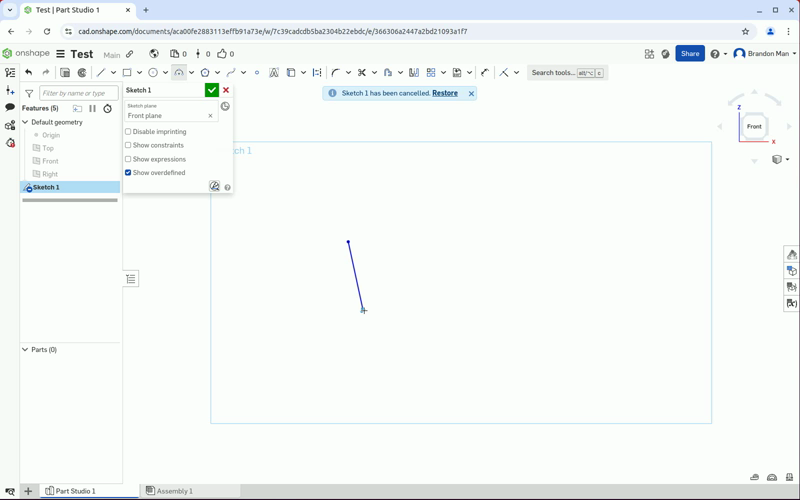
scroll(6)
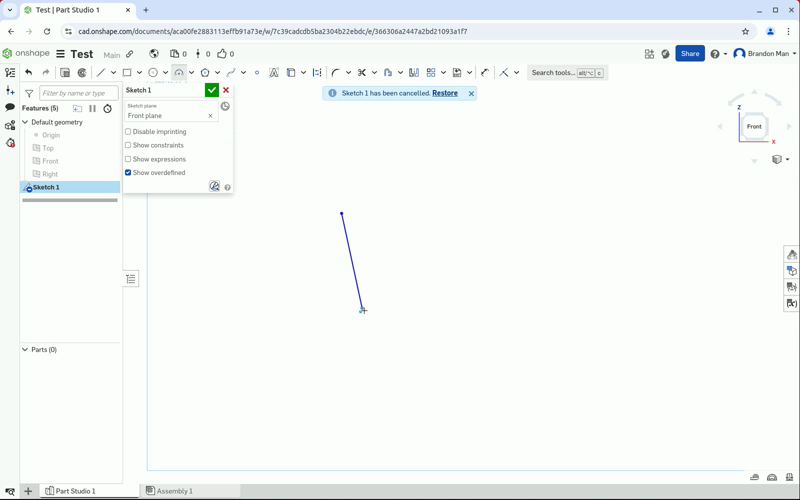
scroll(6)
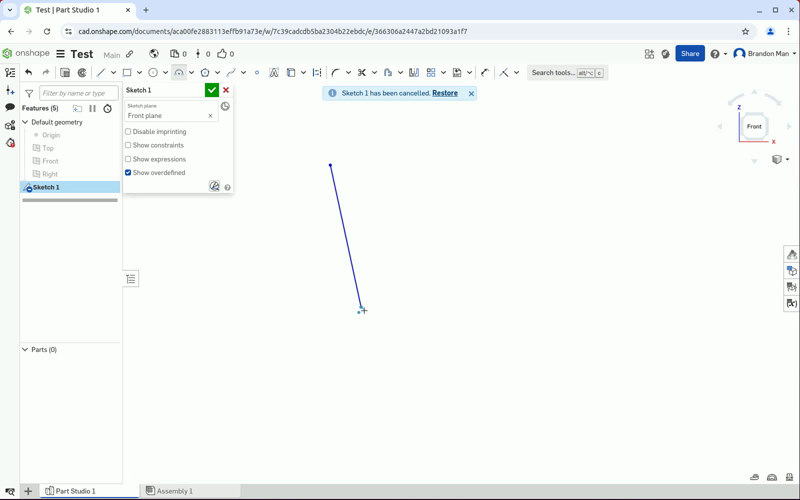
scroll(6)
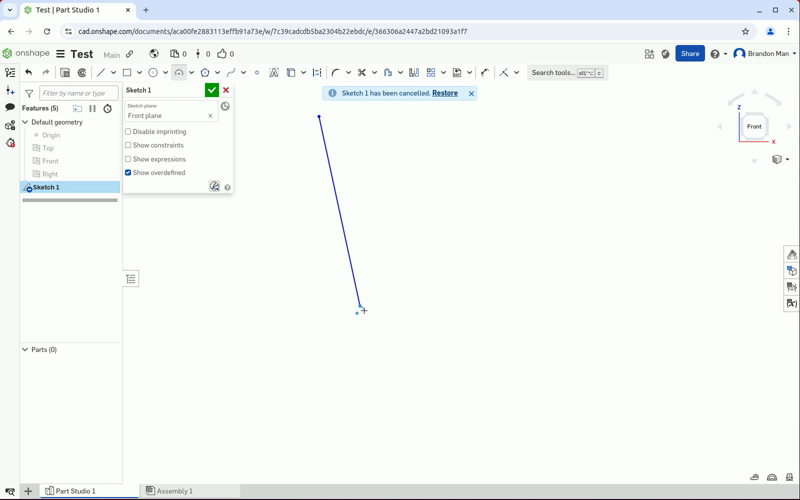
scroll(6)
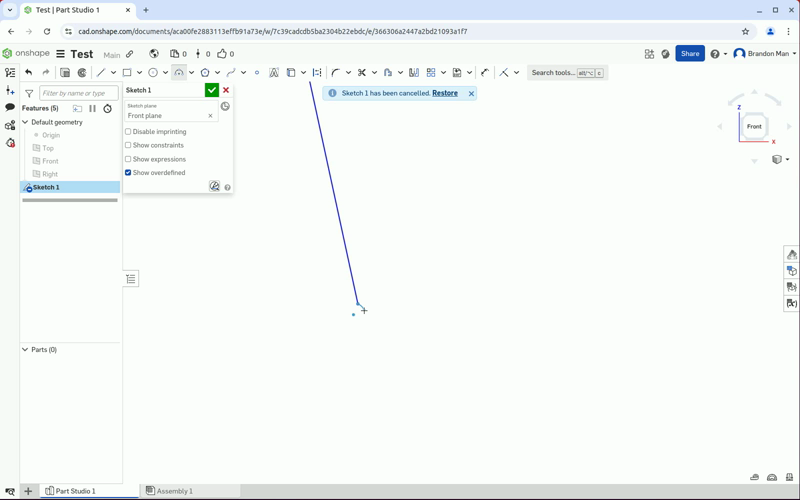
scroll(6)
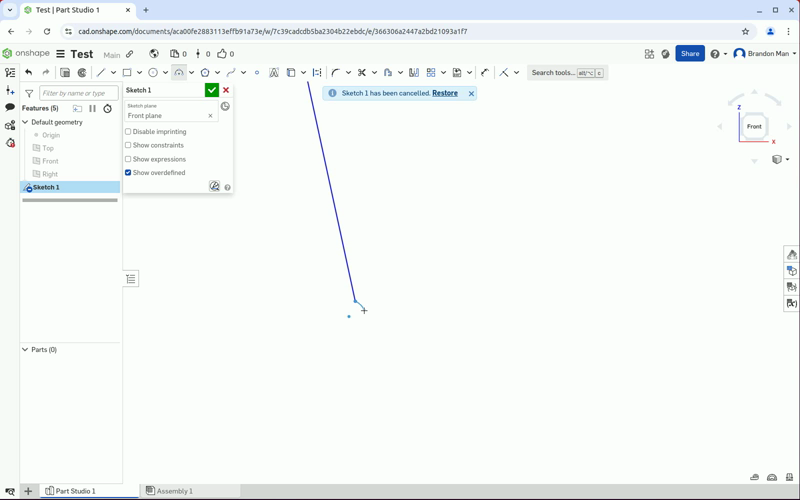
scroll(6)
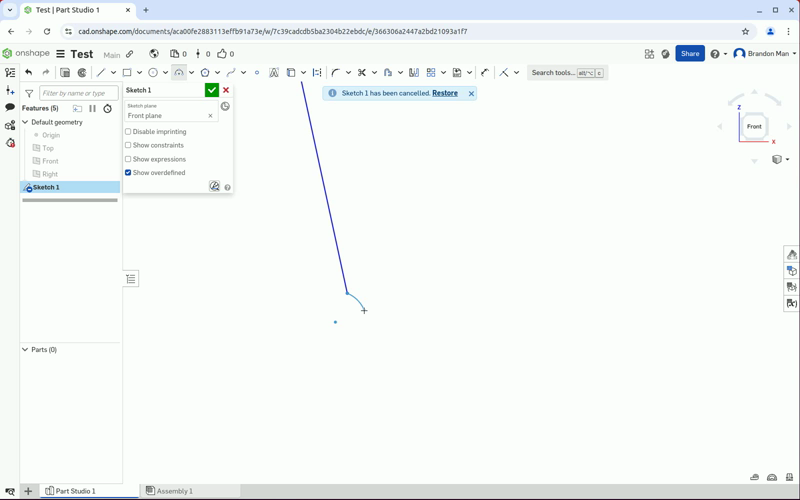
click(364, 310)
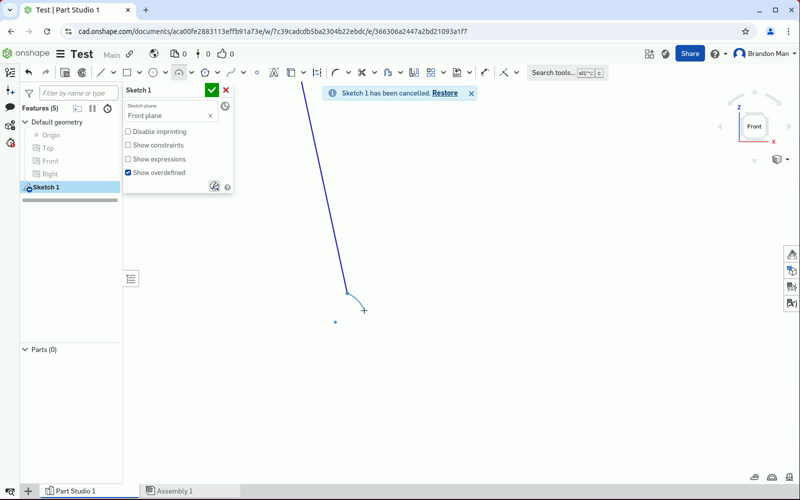
scroll(-6)
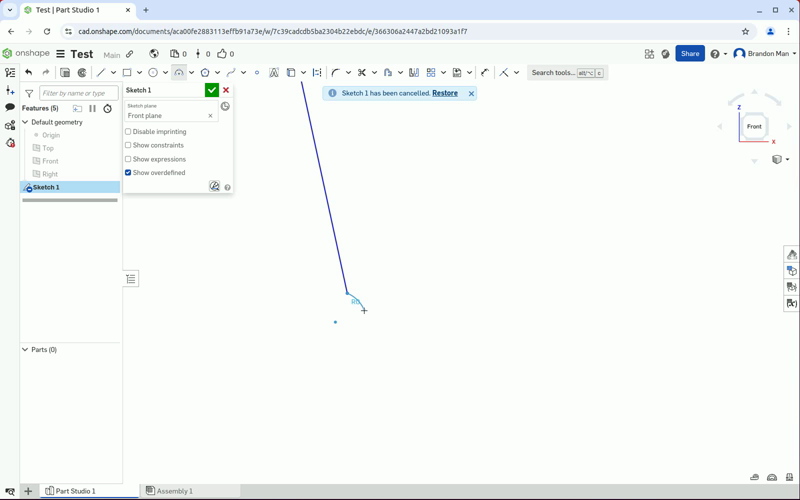
scroll(-6)
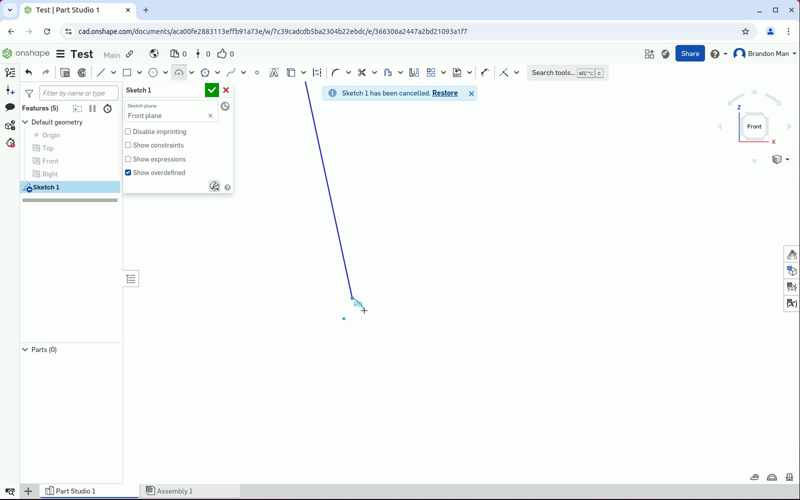
scroll(-6)
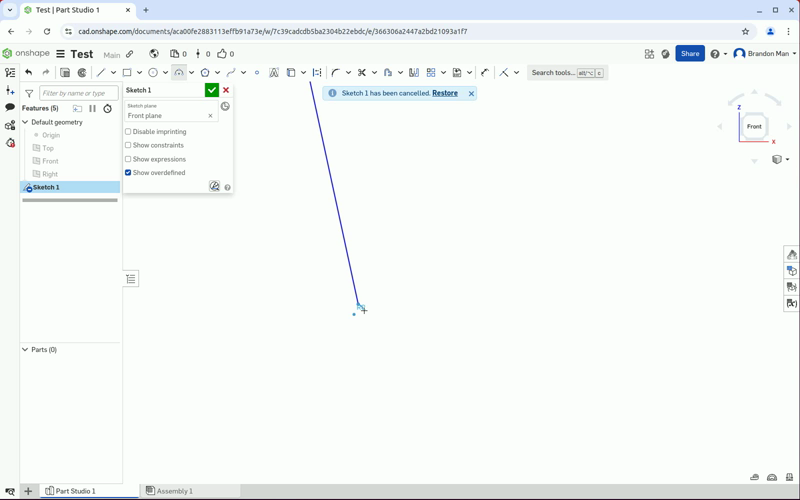
scroll(-6)
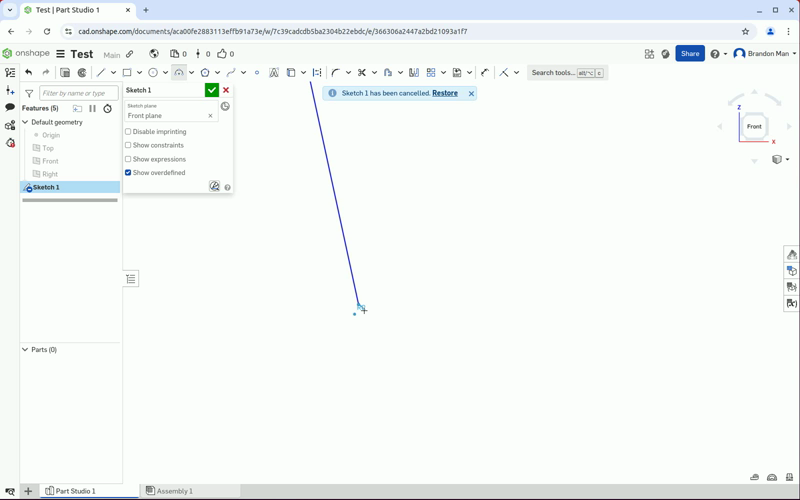
scroll(-6)
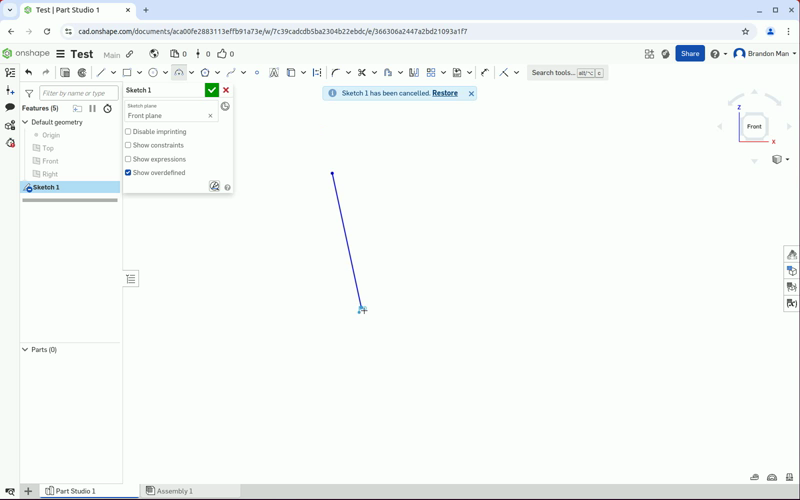
scroll(-6)
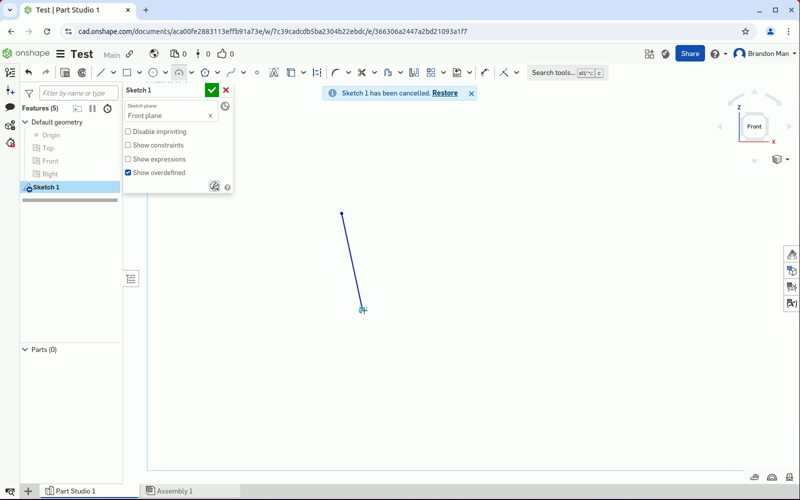
scroll(-6)
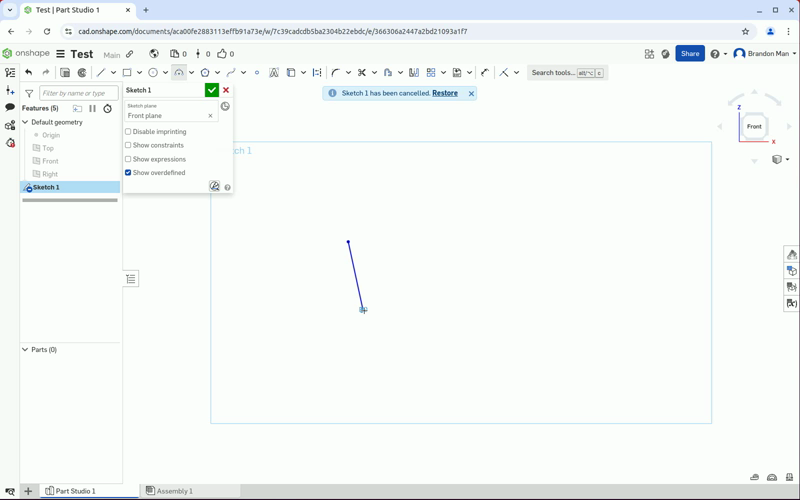
mouse_move(363, 309)
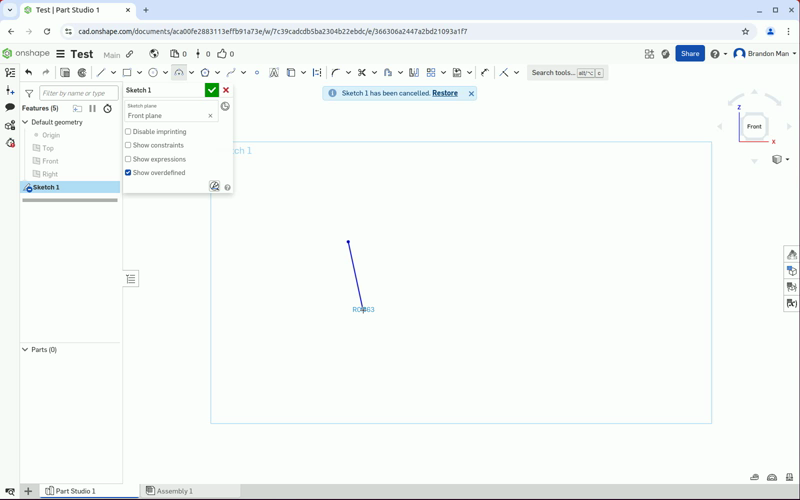
scroll(6)
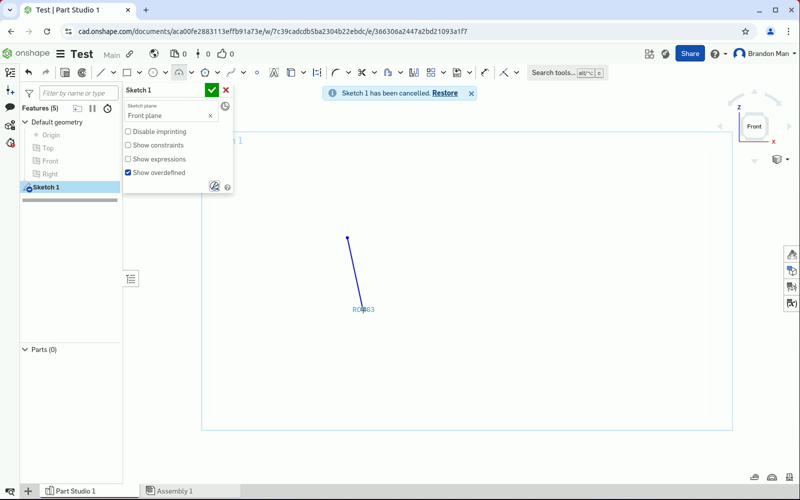
scroll(6)
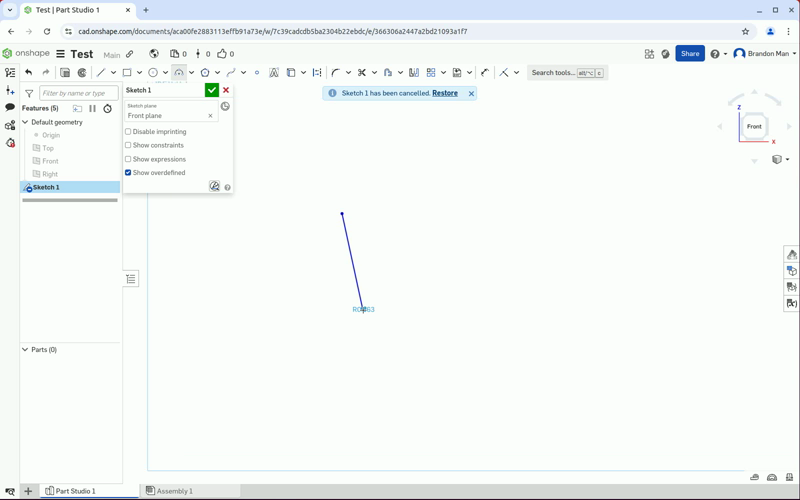
scroll(6)
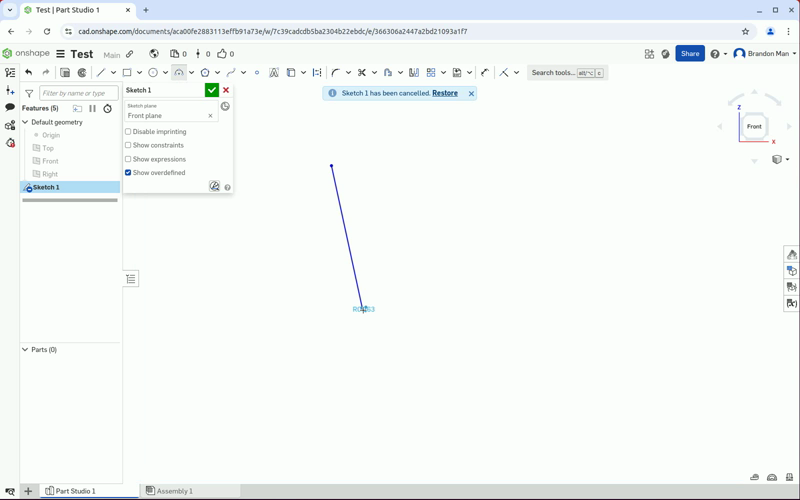
scroll(6)
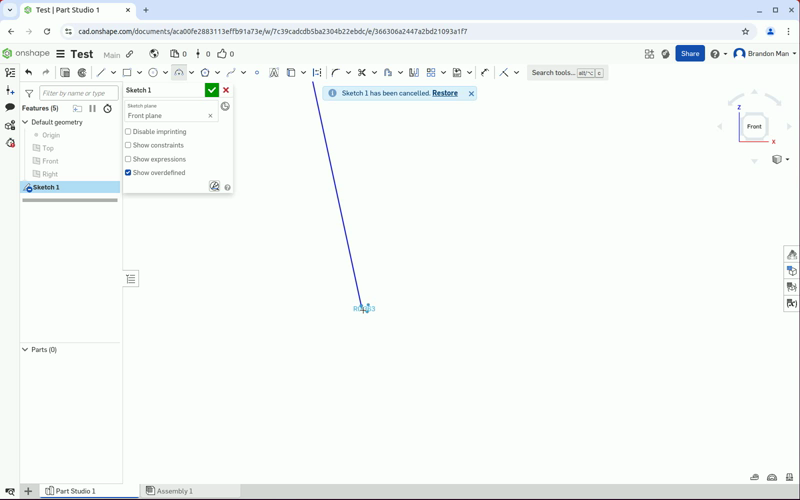
scroll(6)
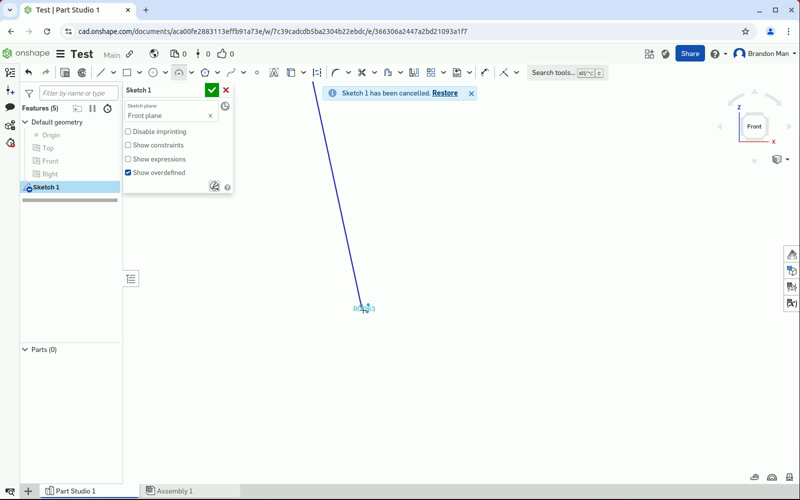
scroll(6)
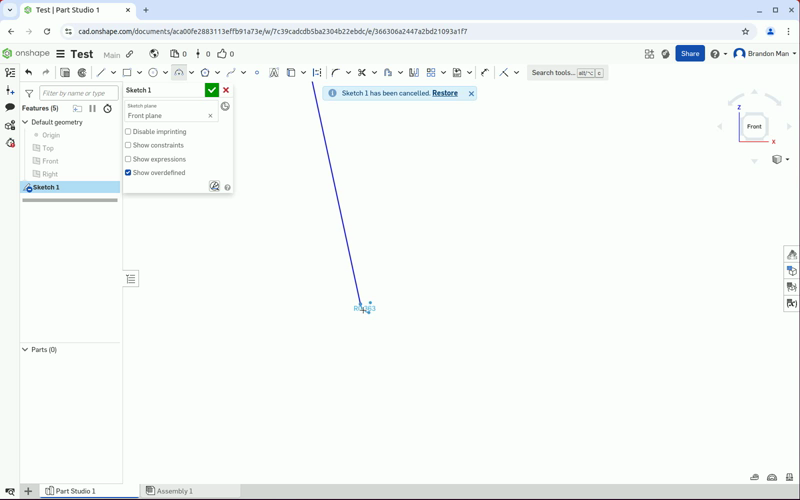
scroll(6)
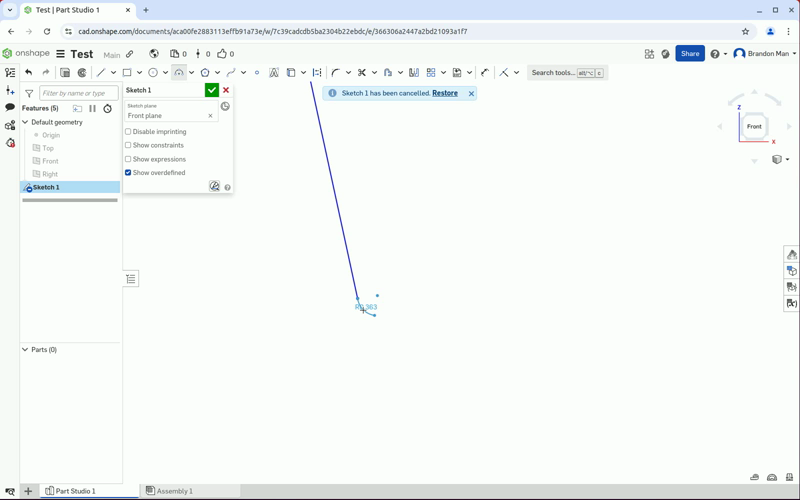
click(363, 309)
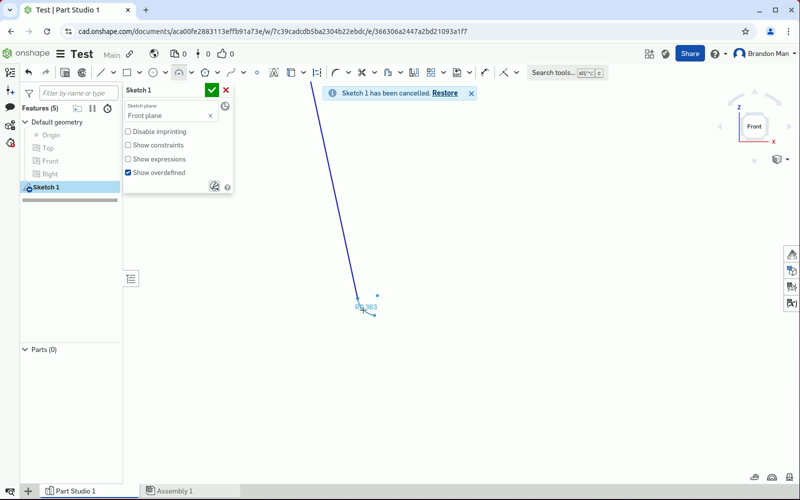
scroll(-6)
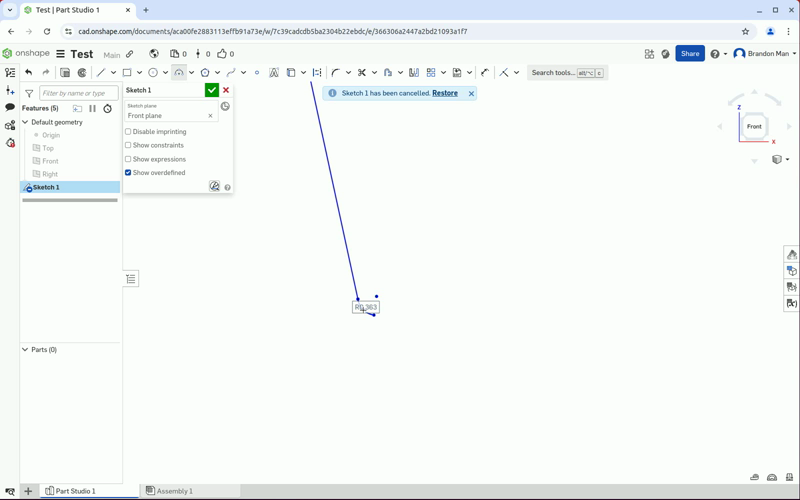
scroll(-6)
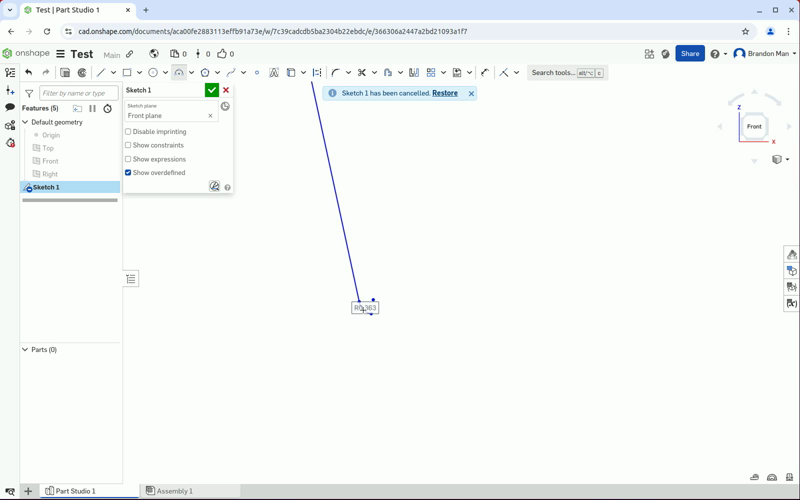
scroll(-6)
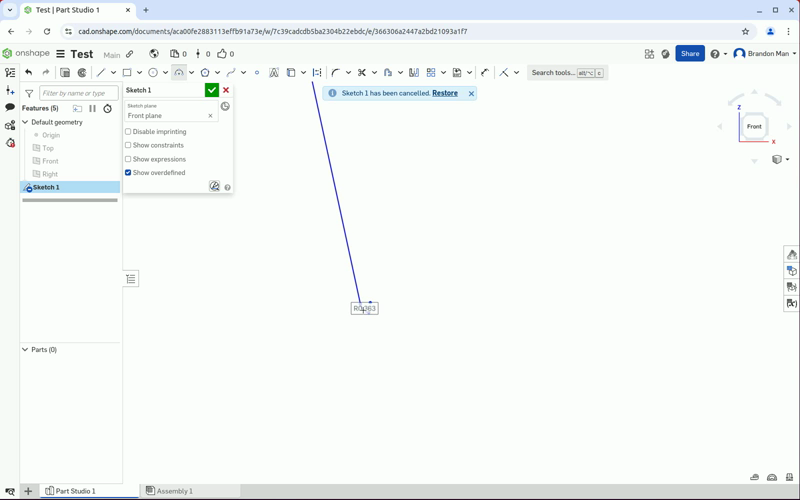
scroll(-6)
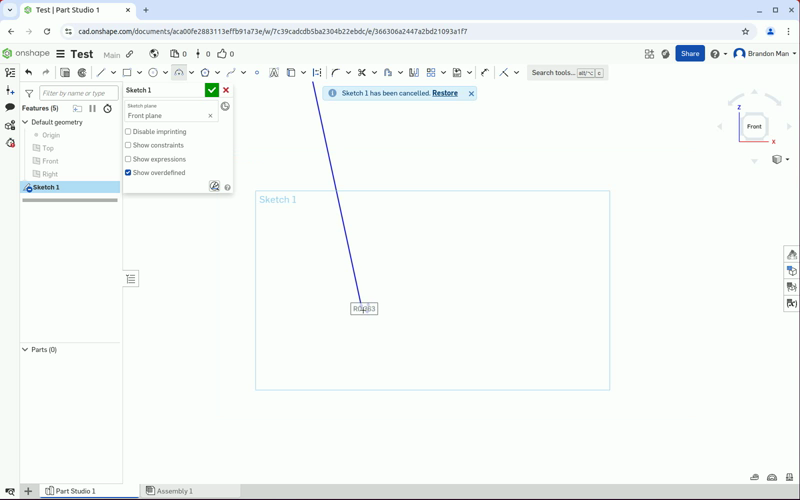
scroll(-6)
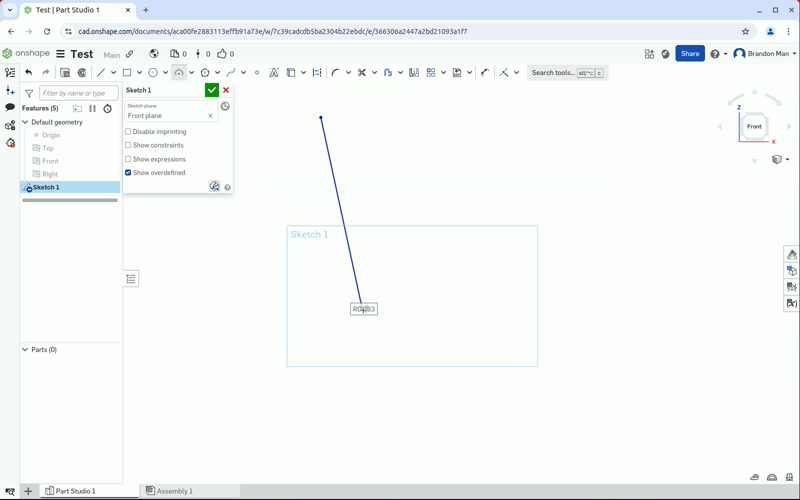
scroll(-6)
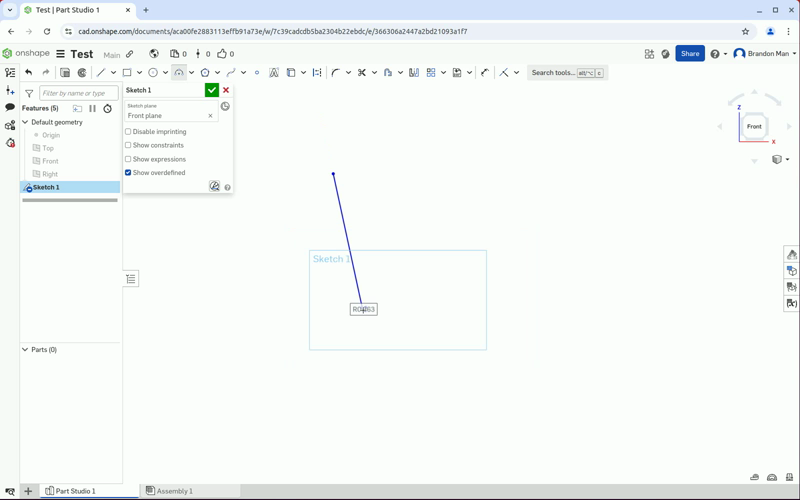
scroll(-6)
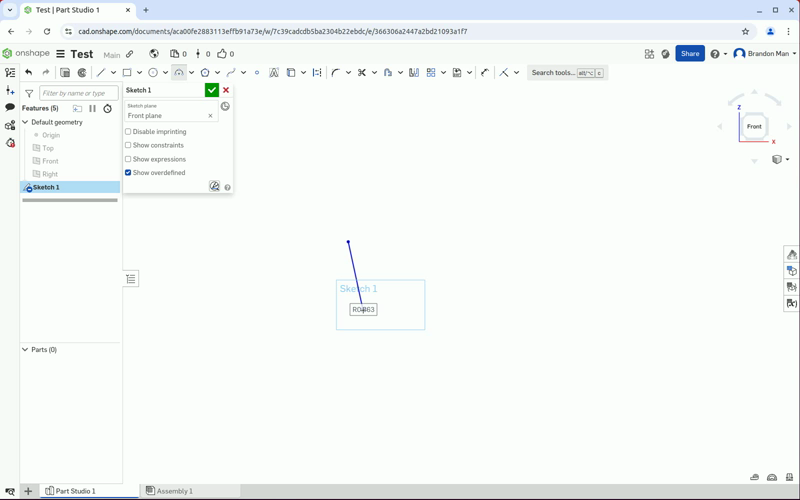
key_up(shift)
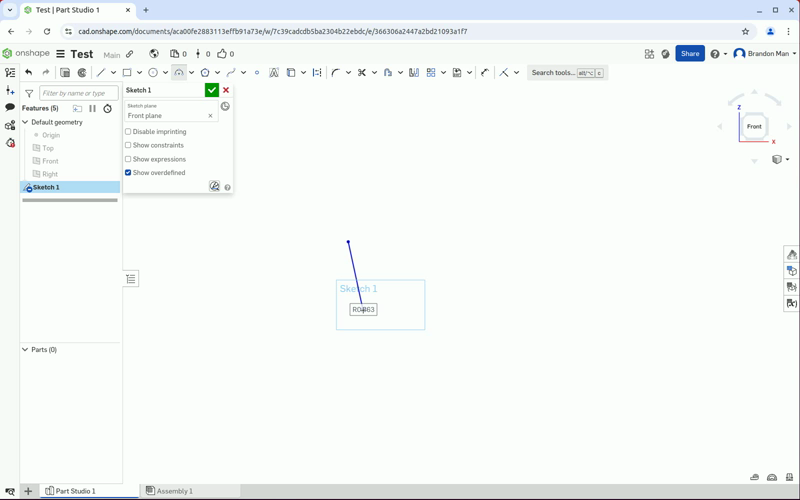
key(esc)
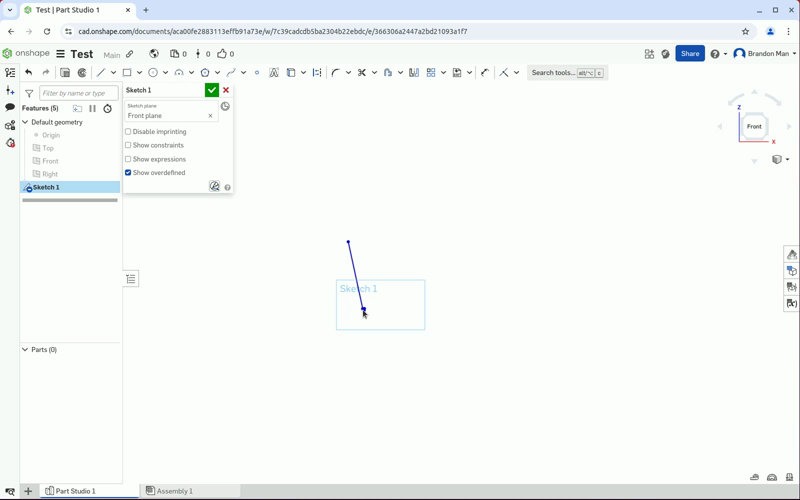
key(l)
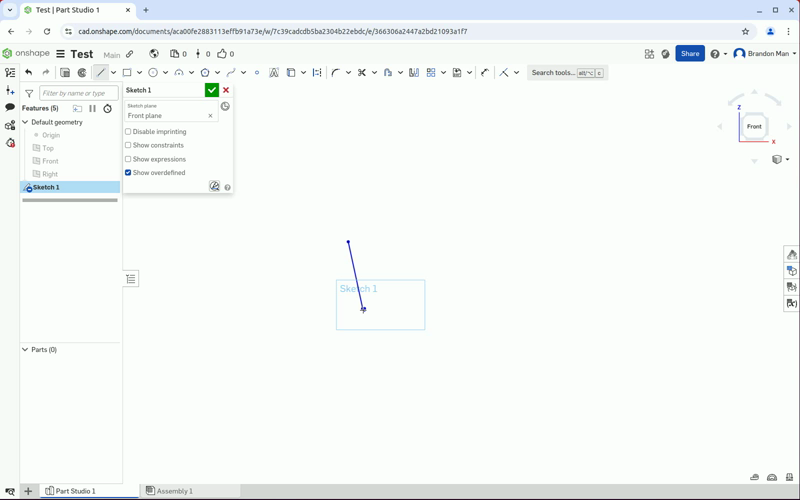
mouse_move(364, 310)
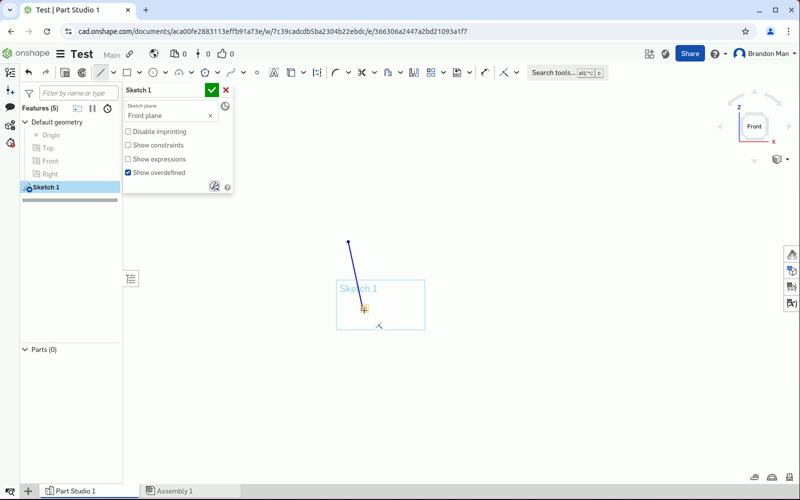
scroll(6)
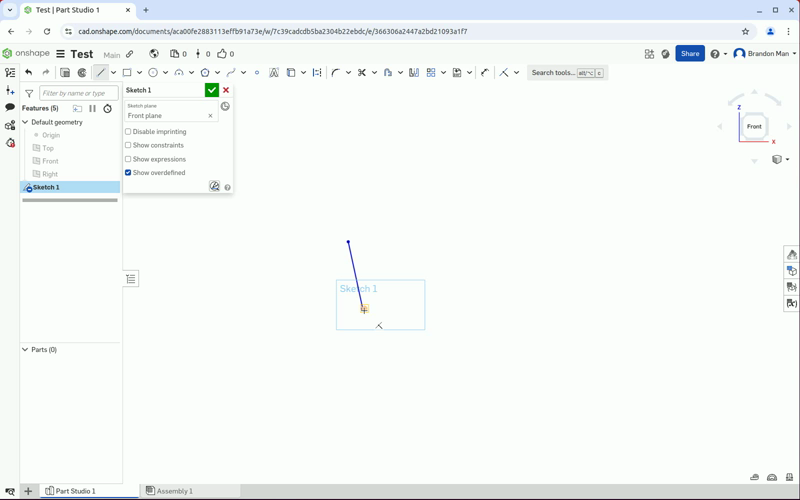
scroll(6)
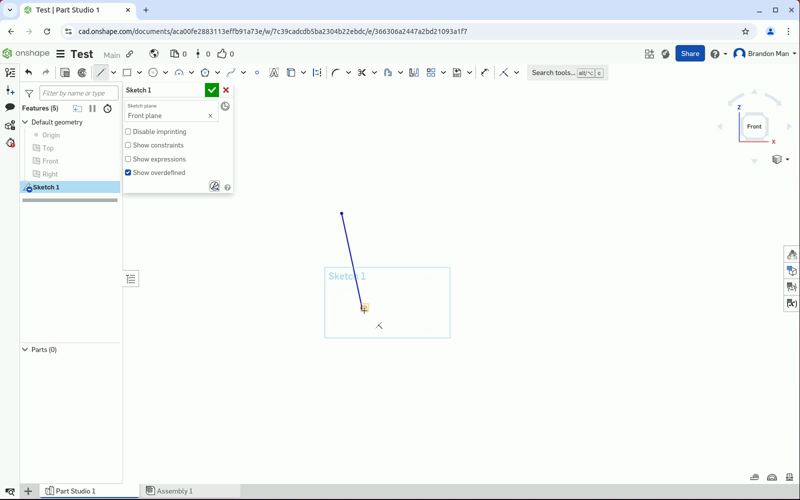
scroll(6)
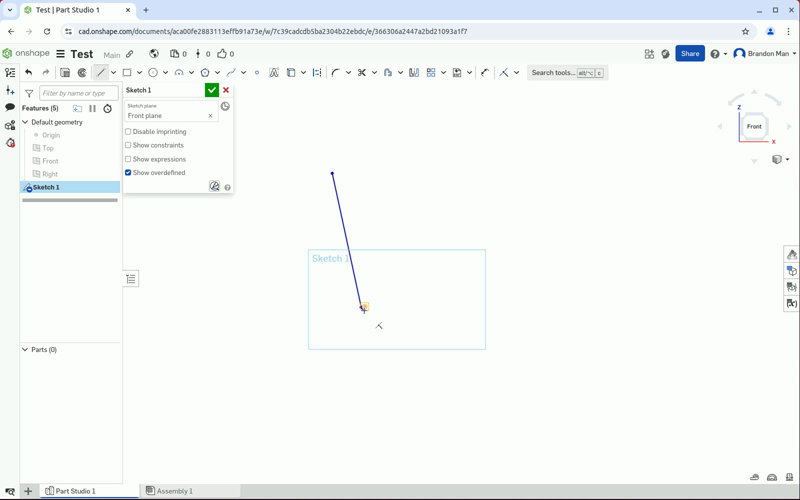
scroll(6)
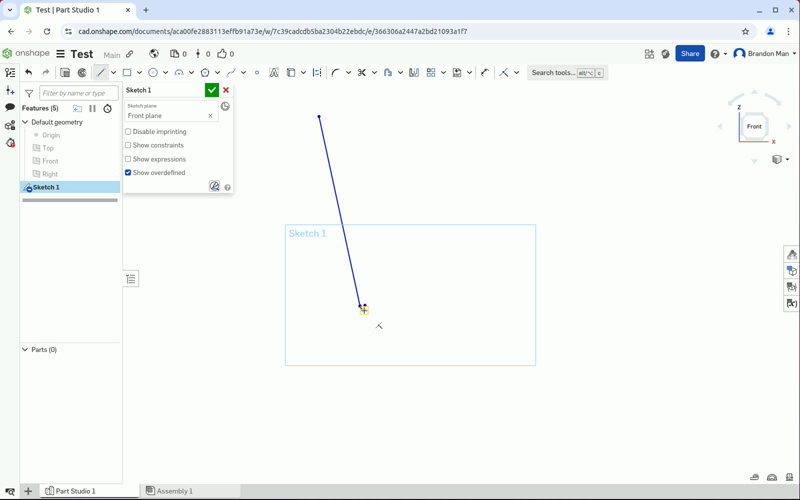
scroll(6)
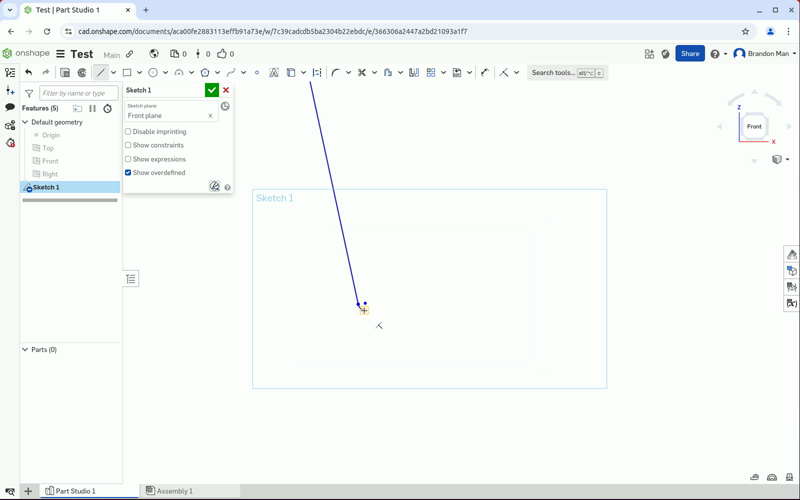
scroll(6)
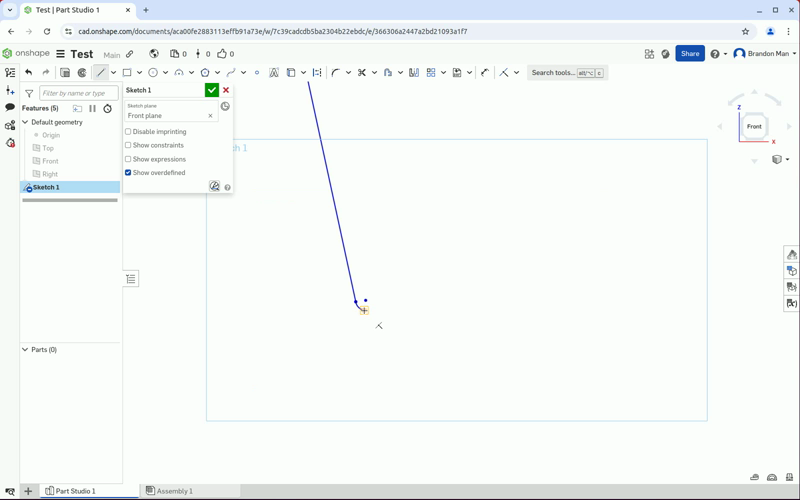
scroll(6)
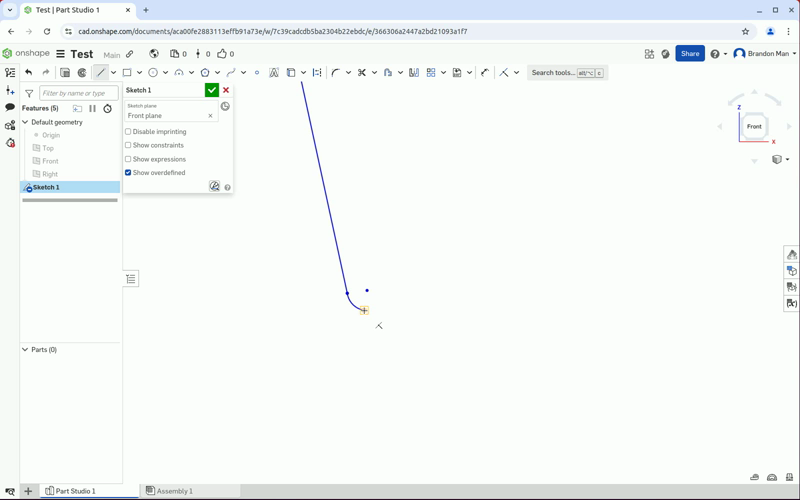
click(364, 310)
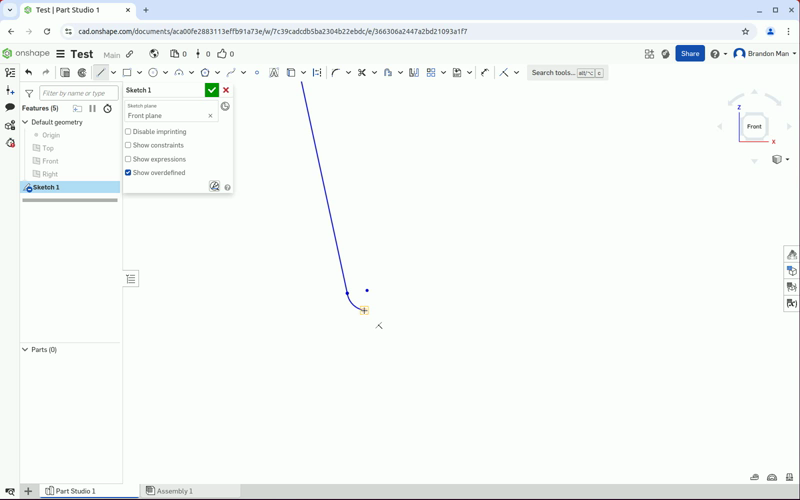
scroll(-6)
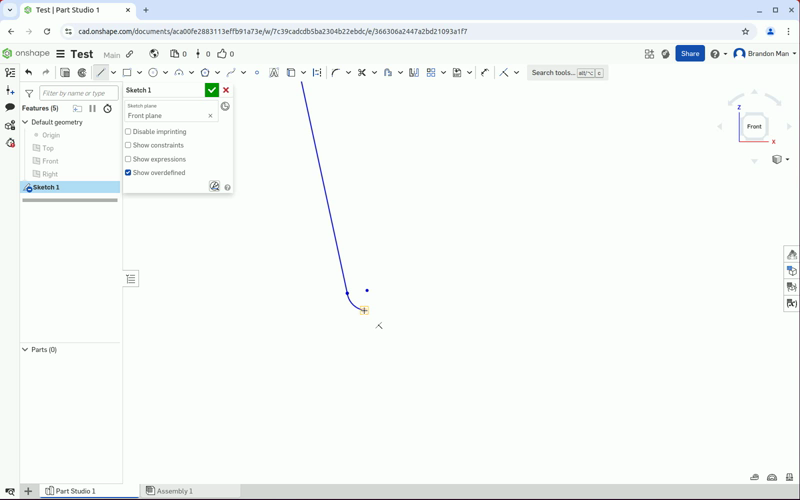
scroll(-6)
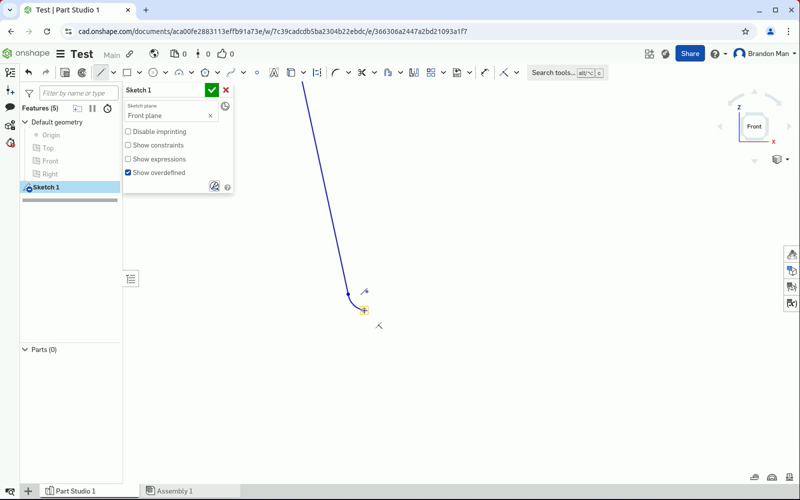
scroll(-6)
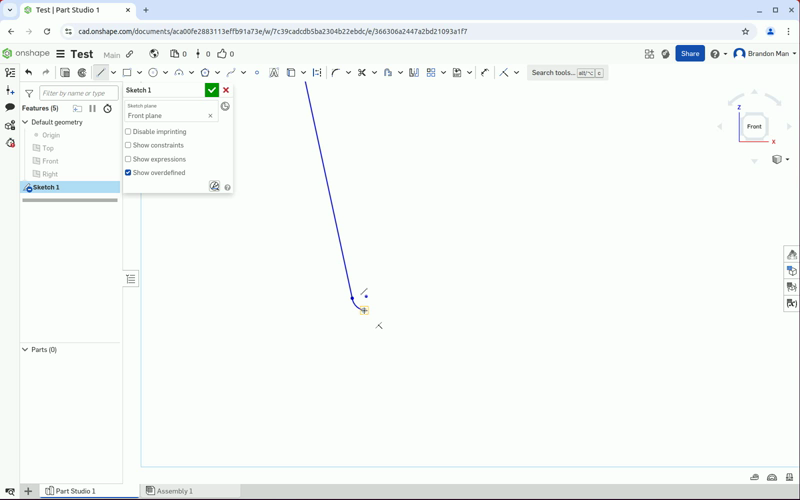
scroll(-6)
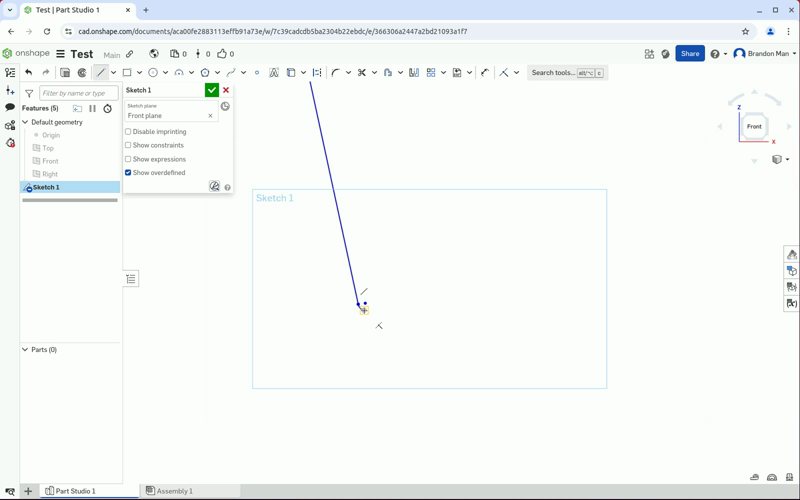
scroll(-6)
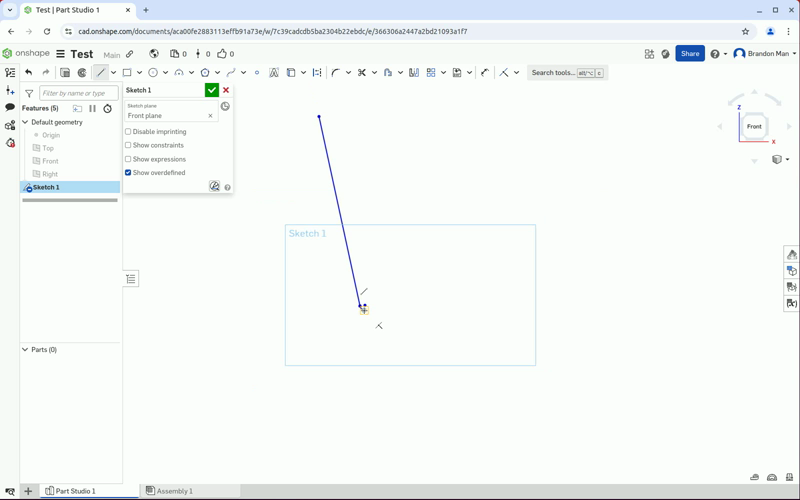
scroll(-6)
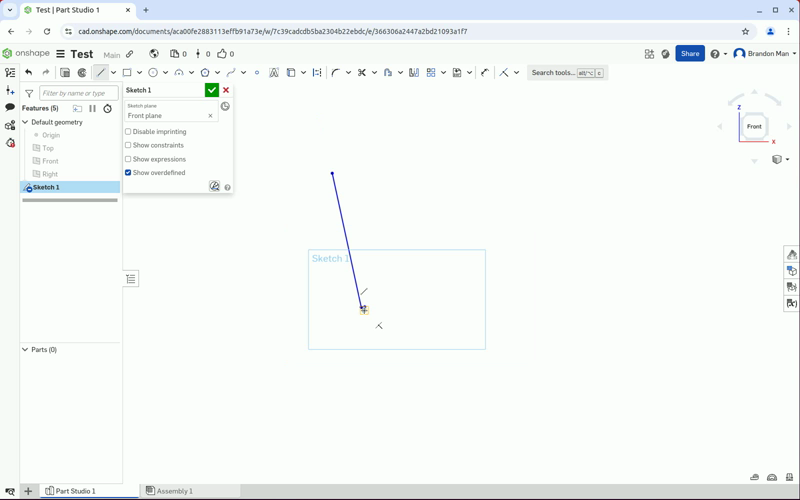
scroll(-6)
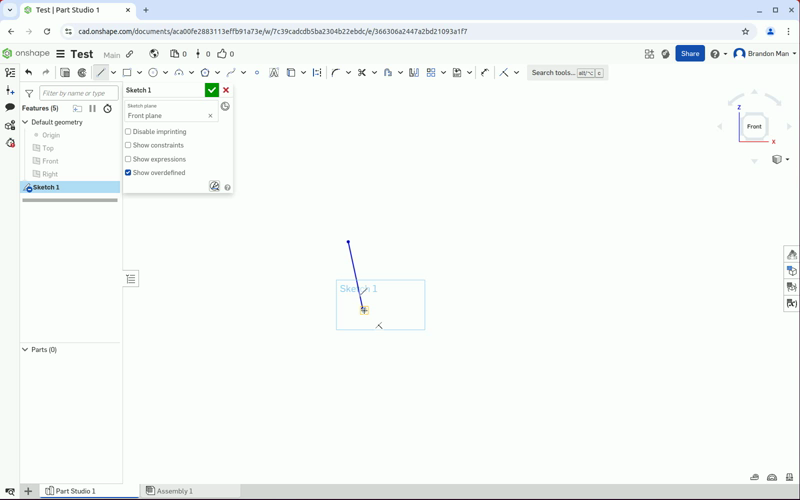
key_down(shift)
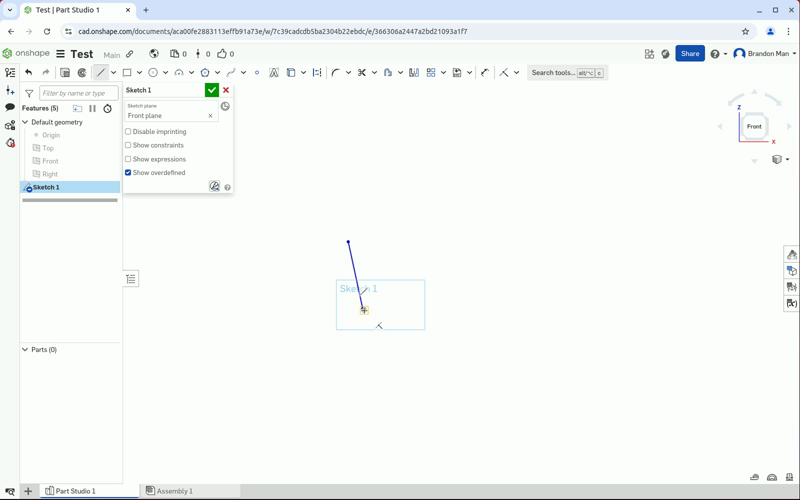
mouse_move(486, 310)
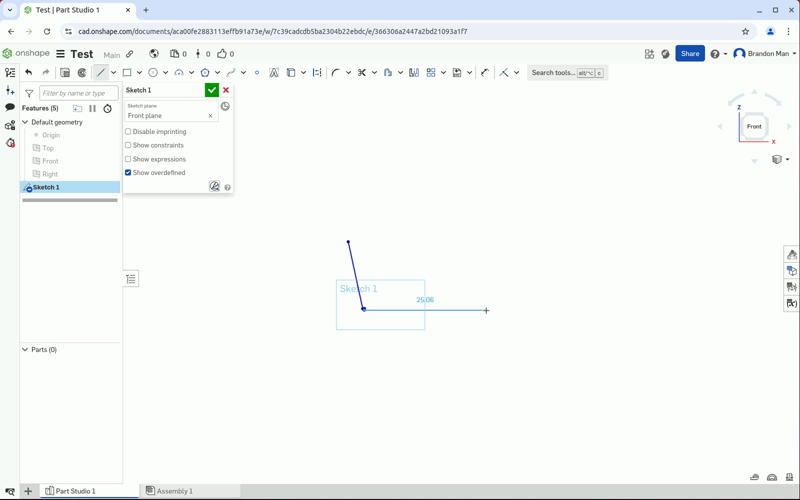
click(486, 310)
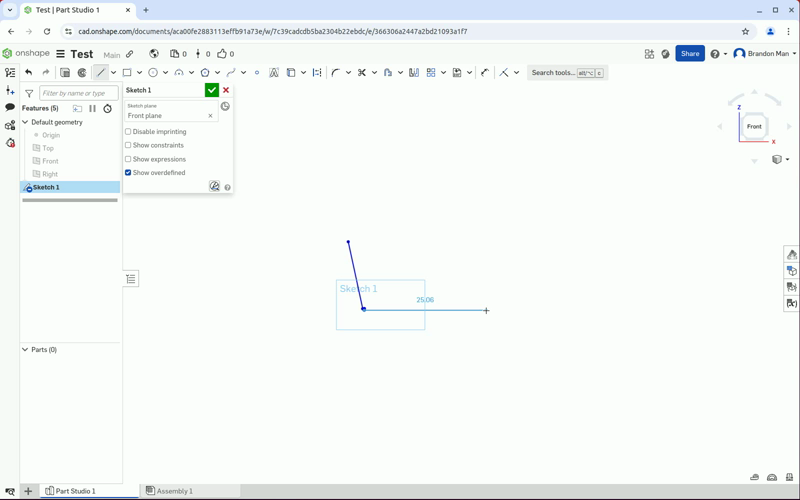
key_up(shift)
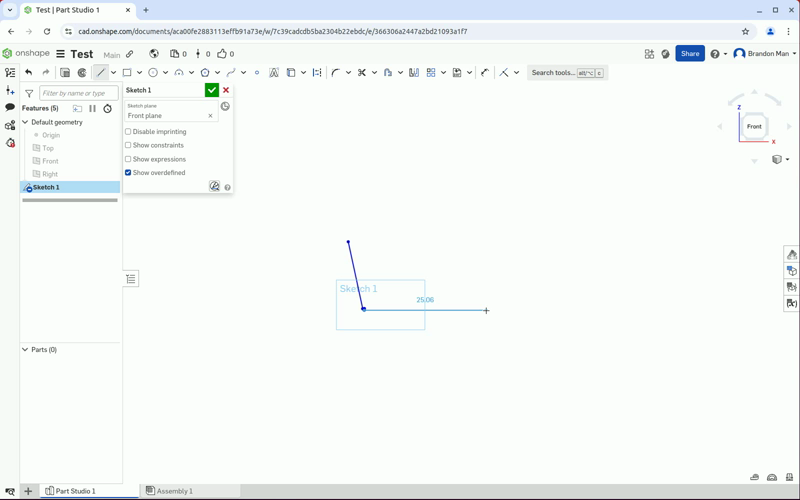
key_down(shift)
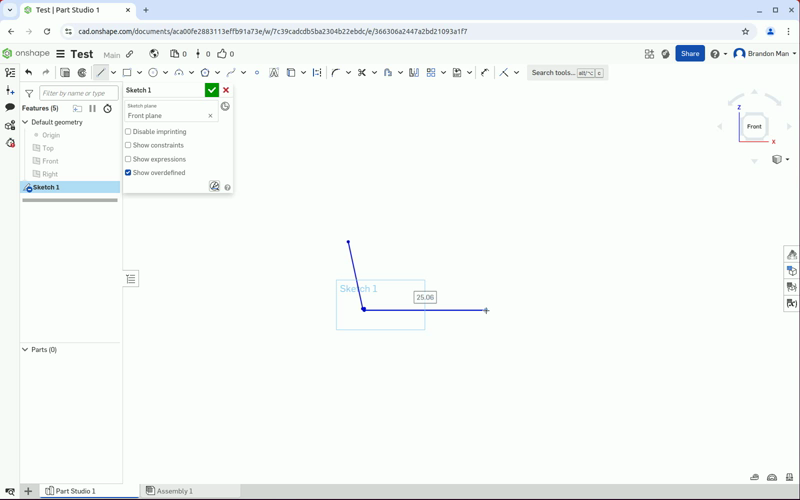
mouse_move(486, 180)
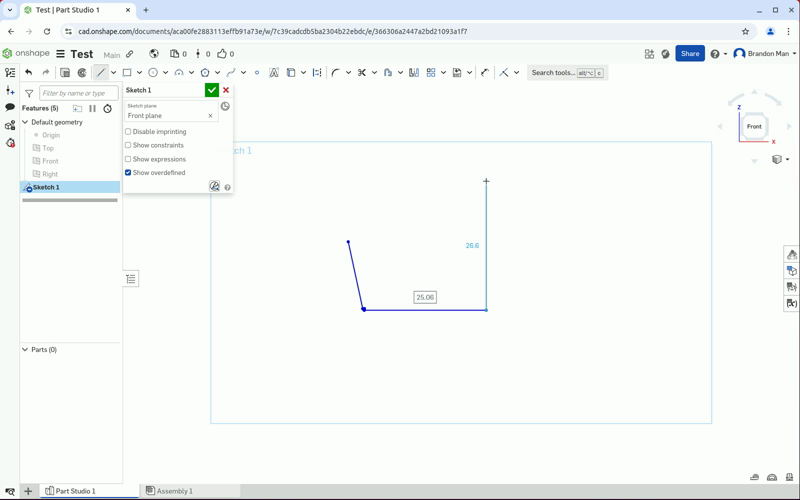
click(486, 180)
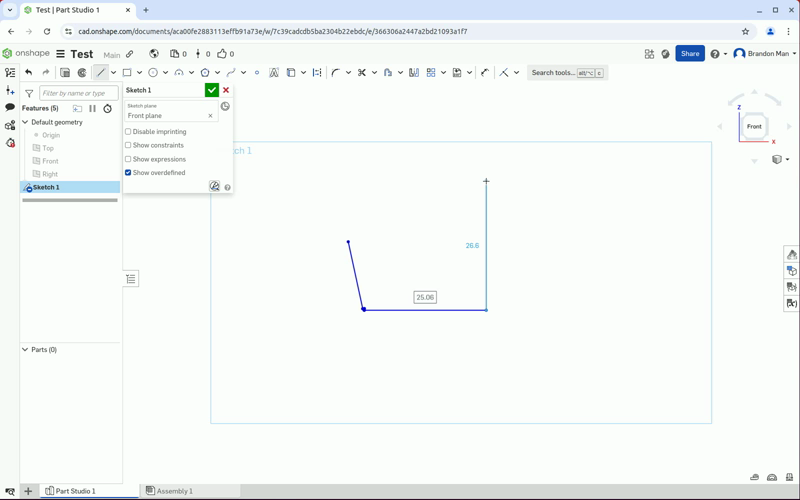
key_up(shift)
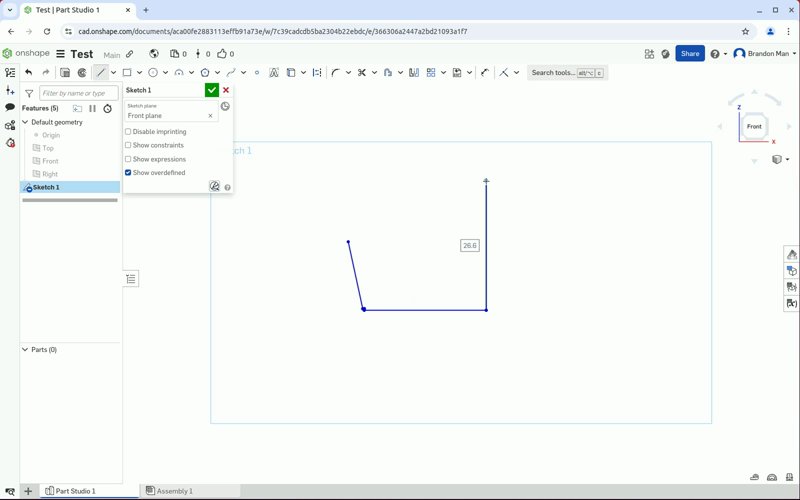
key(esc)
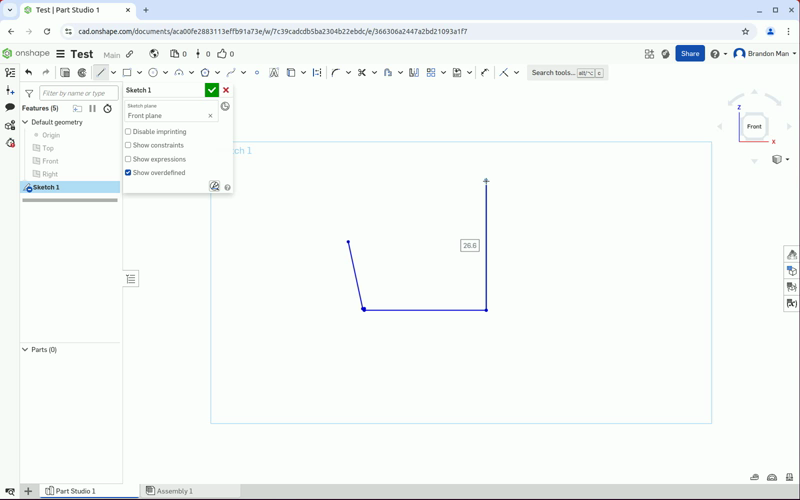
key(a)
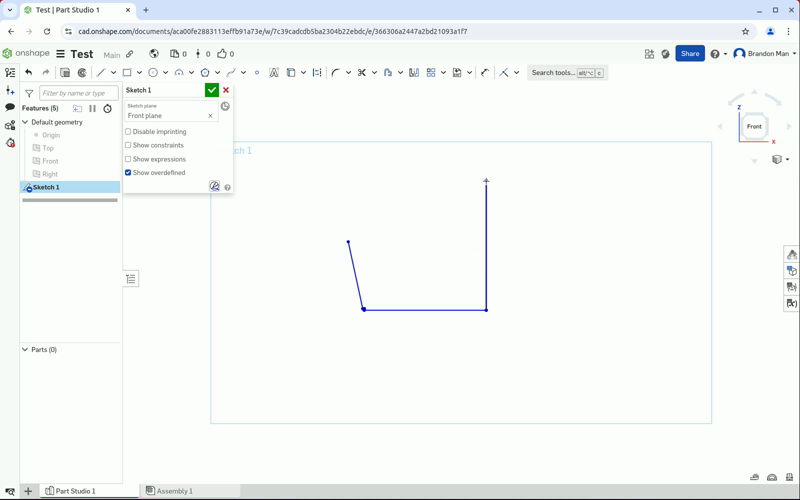
mouse_move(486, 180)
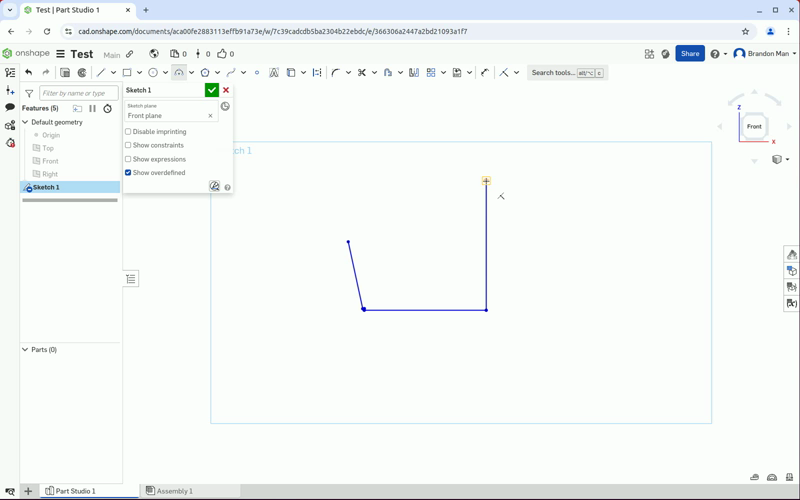
click(486, 180)
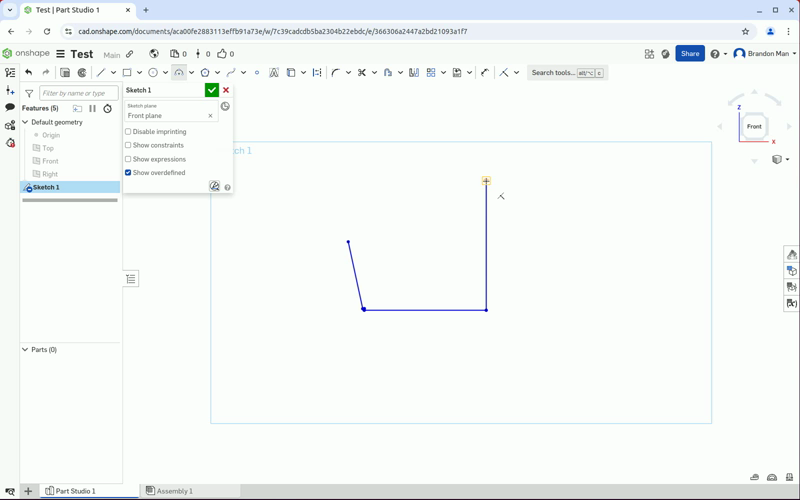
key_down(shift)
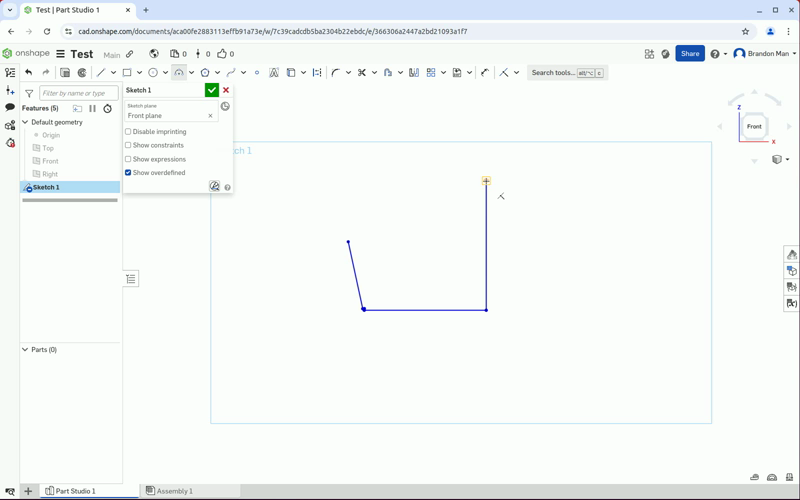
mouse_move(483, 179)
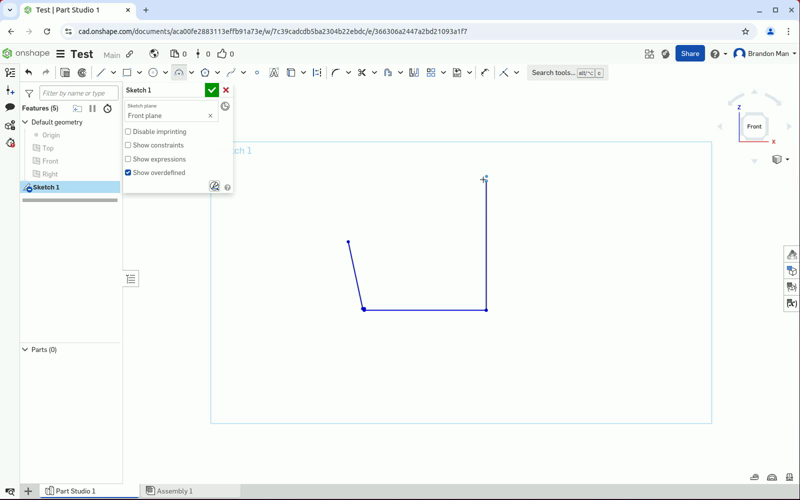
scroll(6)
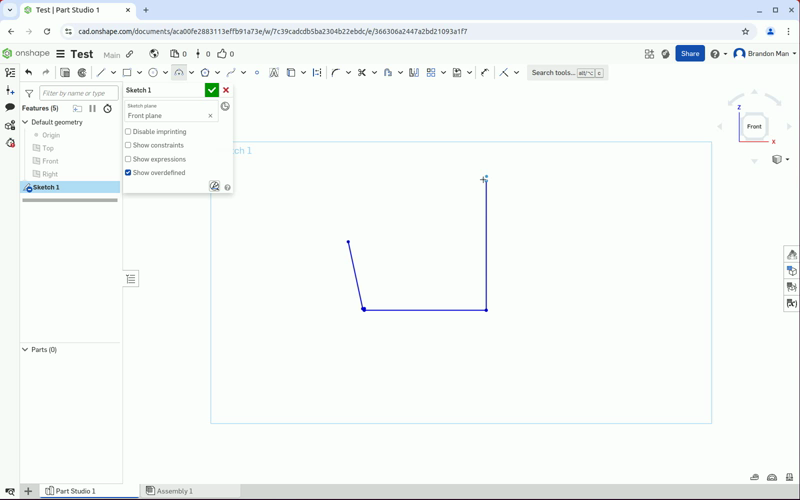
scroll(6)
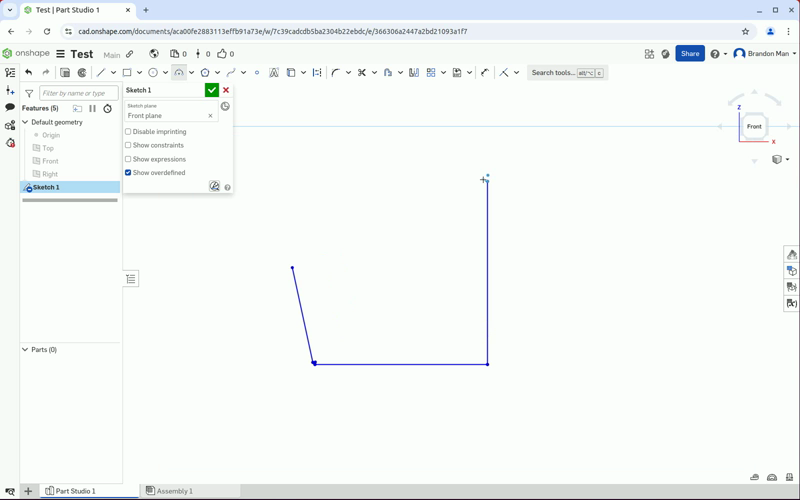
scroll(6)
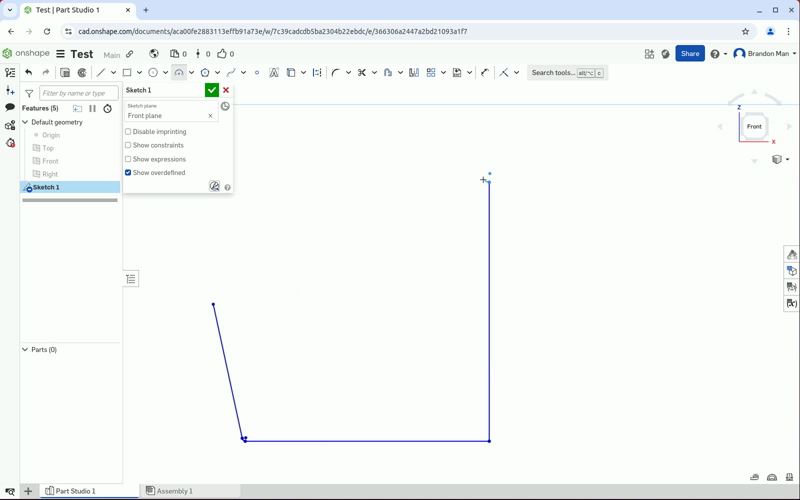
scroll(6)
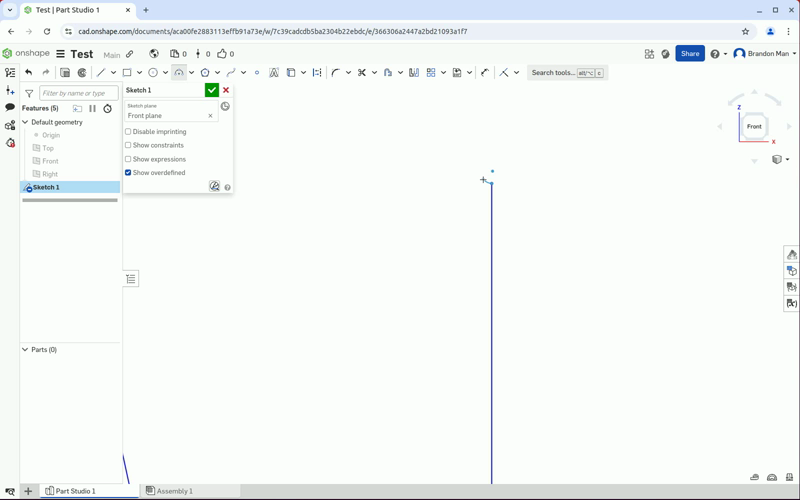
scroll(6)
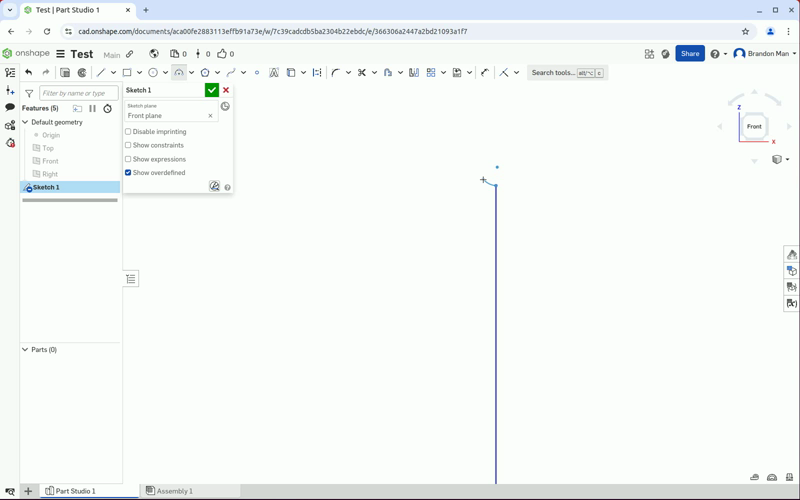
scroll(6)
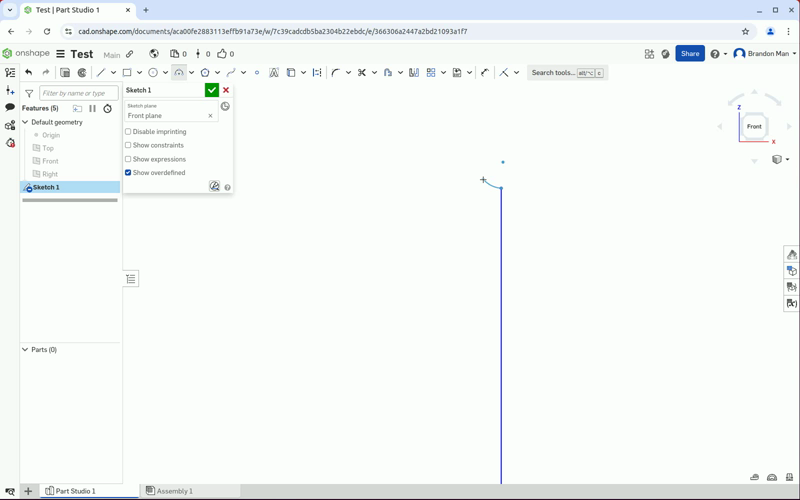
scroll(6)
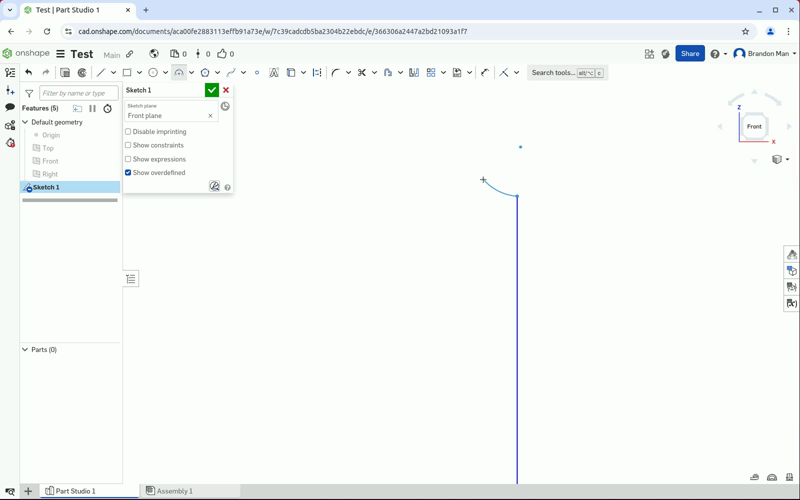
click(483, 179)
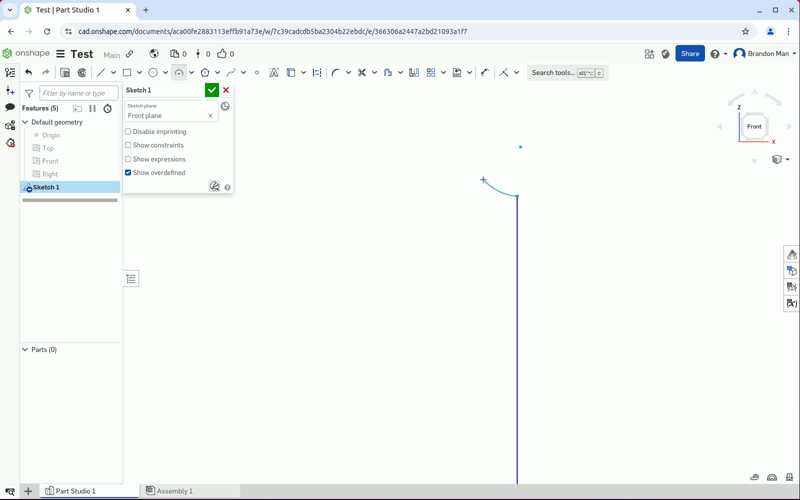
scroll(-6)
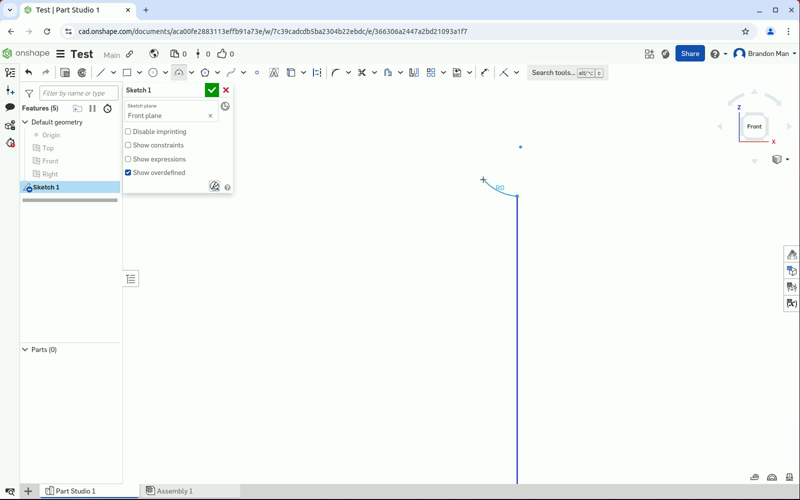
scroll(-6)
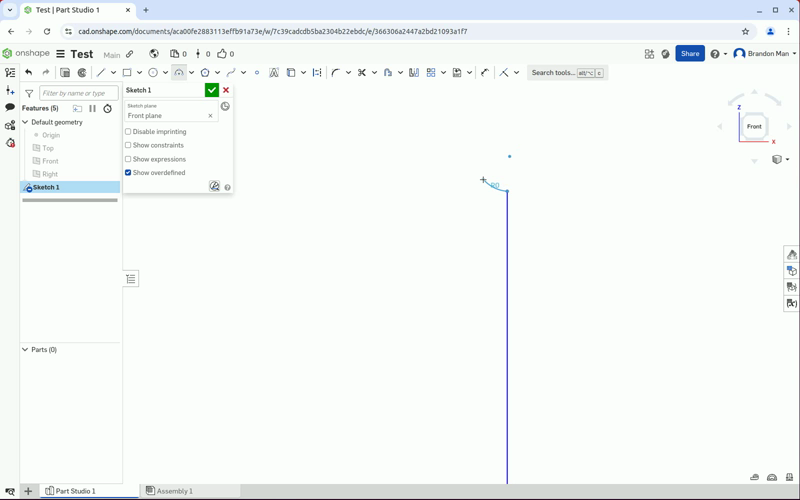
scroll(-6)
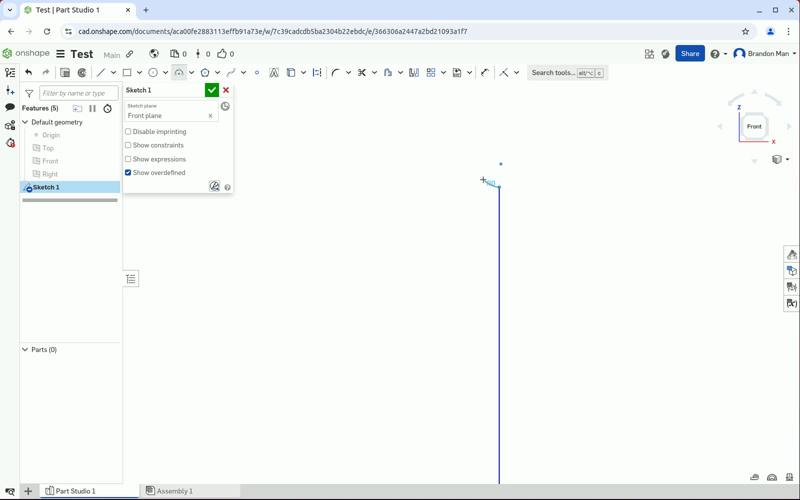
scroll(-6)
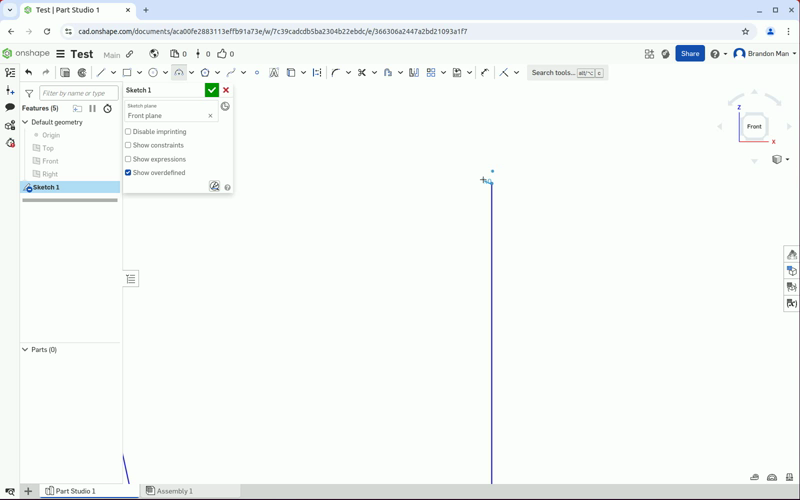
scroll(-6)
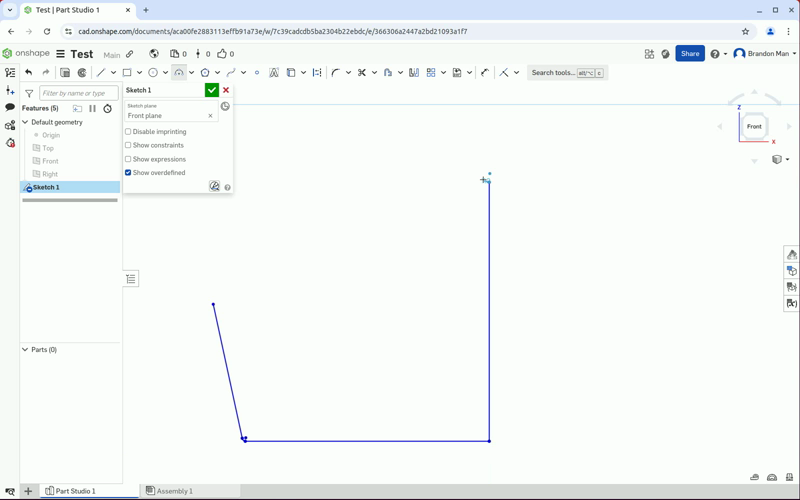
scroll(-6)
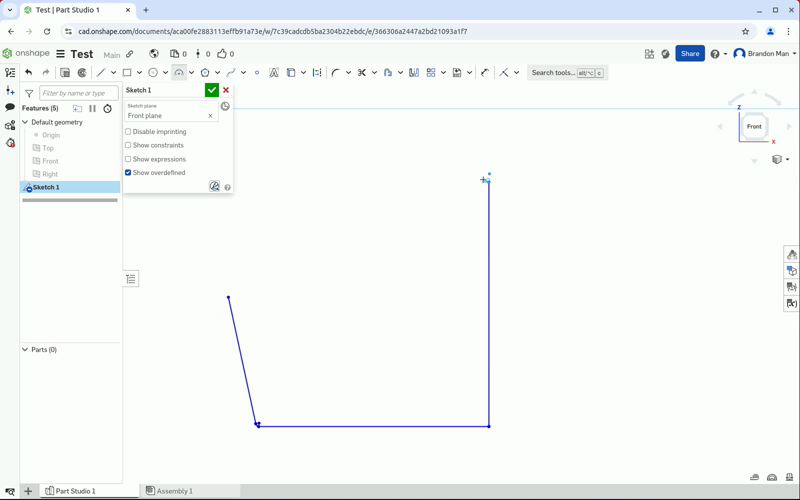
scroll(-6)
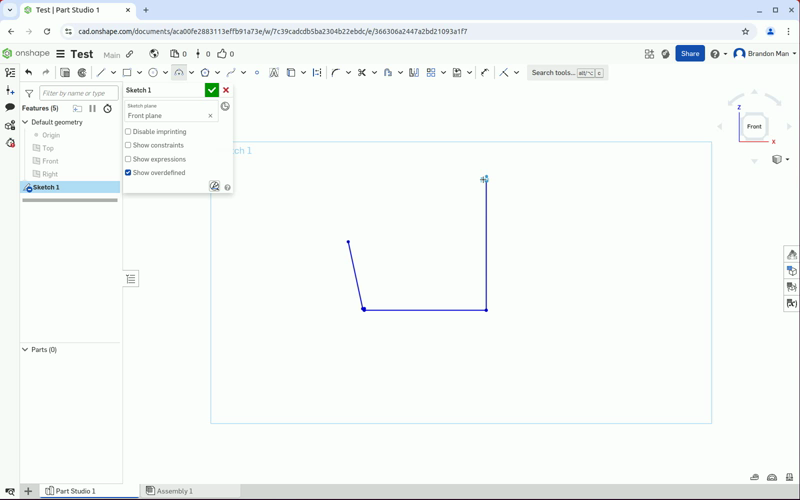
mouse_move(485, 178)
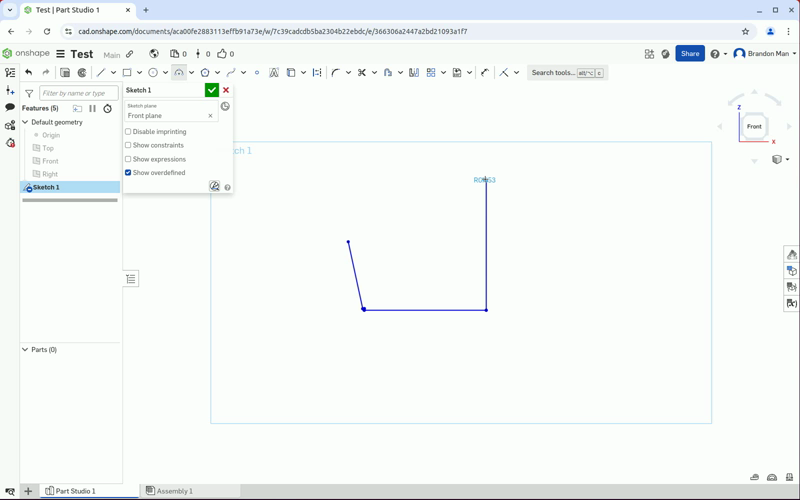
scroll(6)
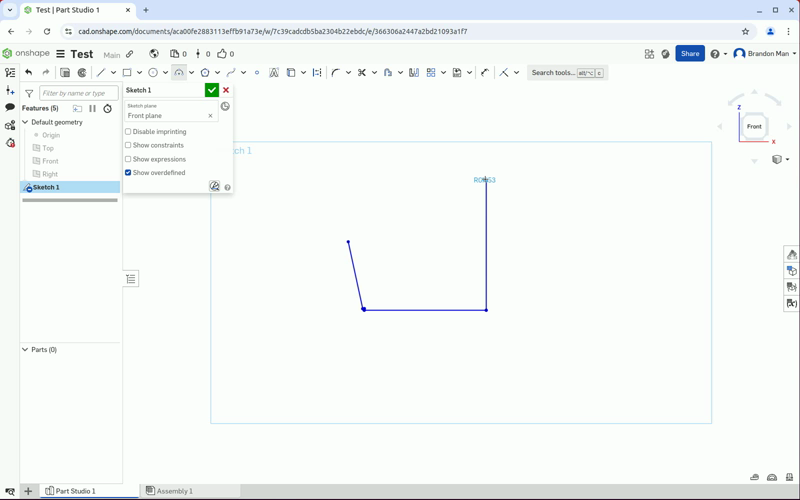
scroll(6)
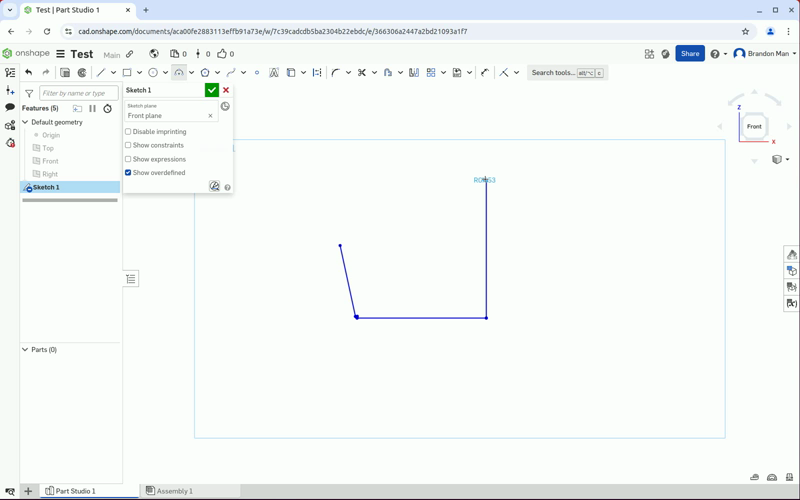
scroll(6)
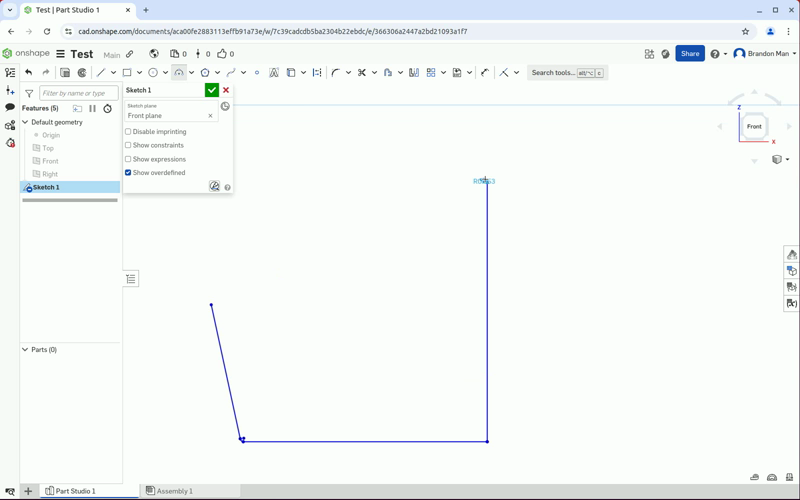
scroll(6)
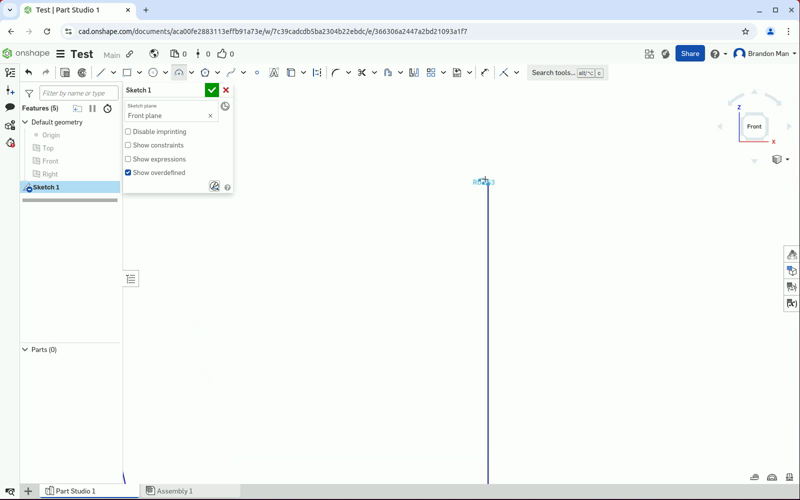
scroll(6)
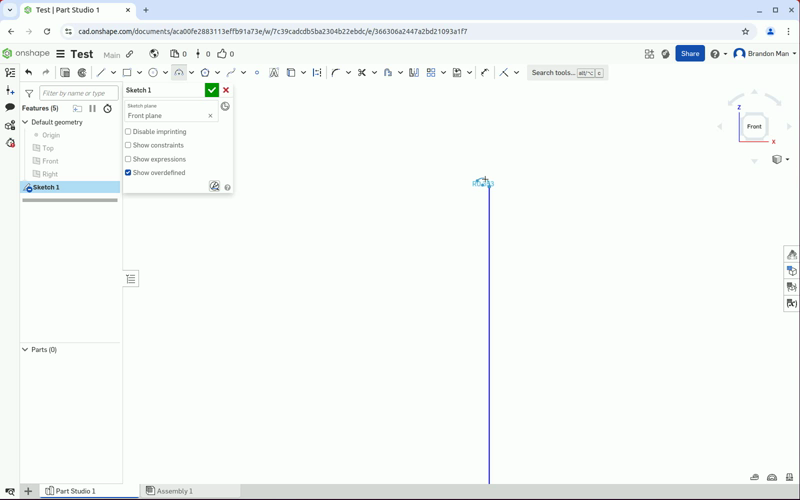
scroll(6)
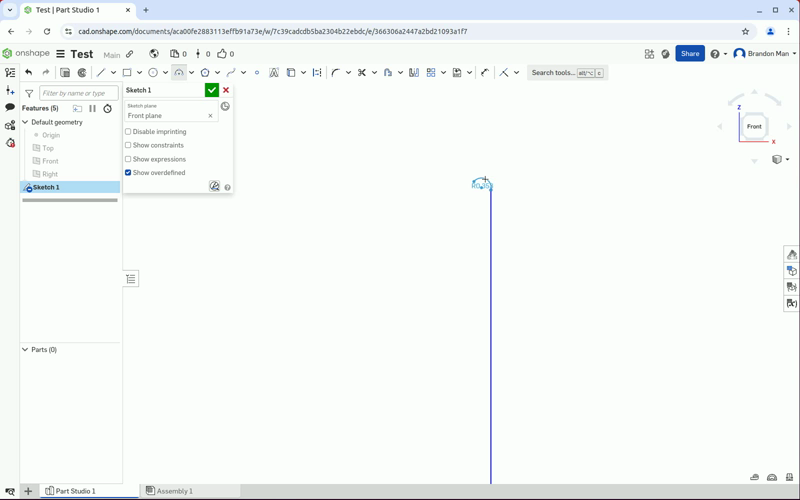
scroll(6)
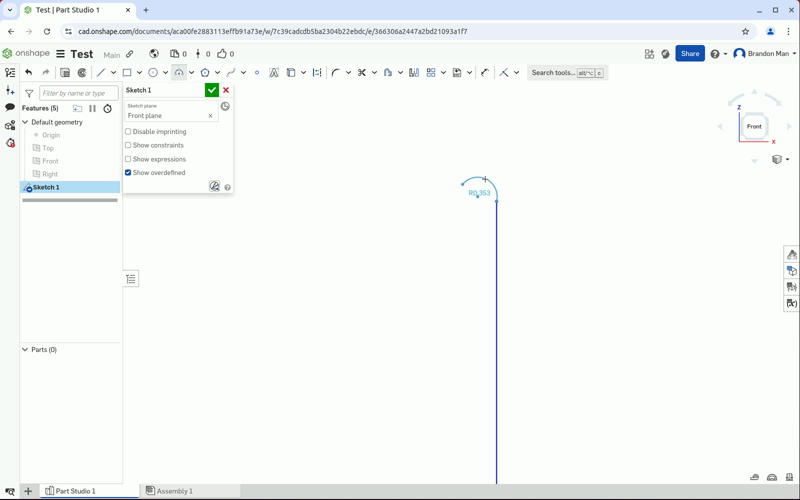
click(485, 178)
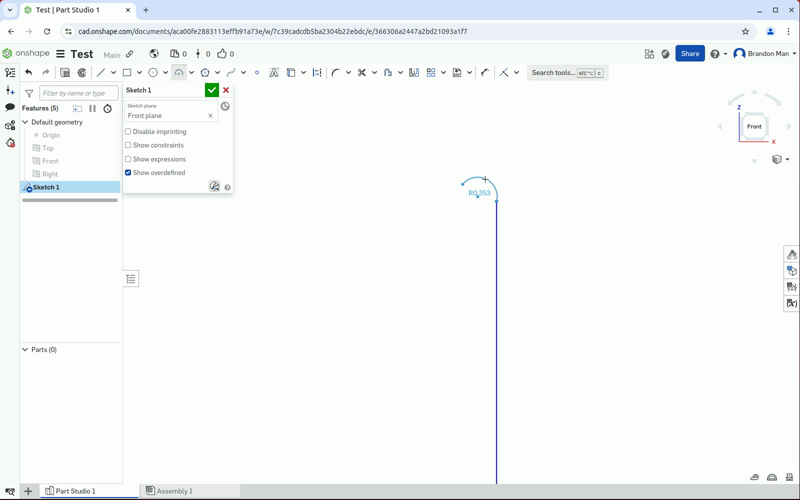
scroll(-6)
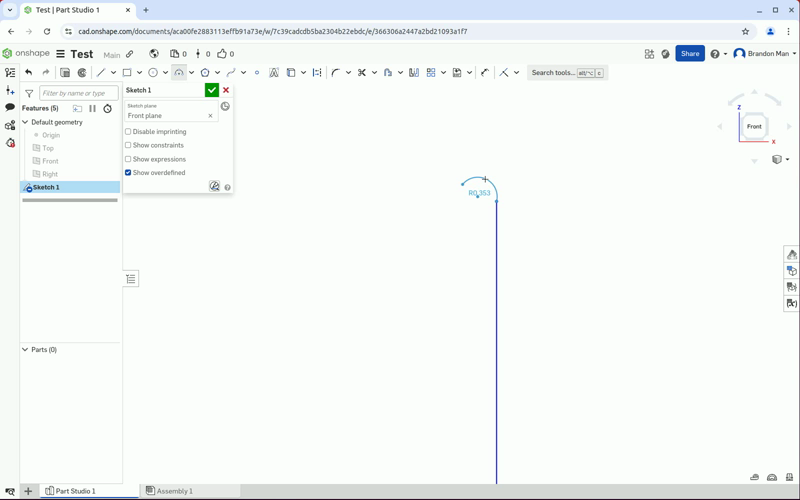
scroll(-6)
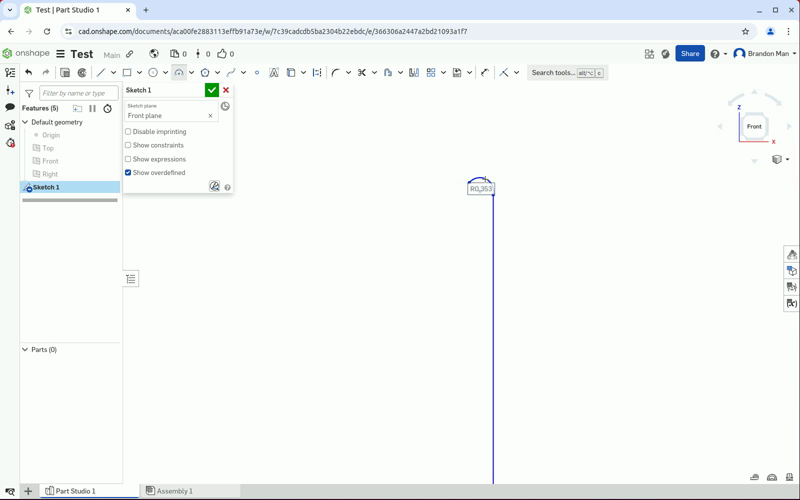
scroll(-6)
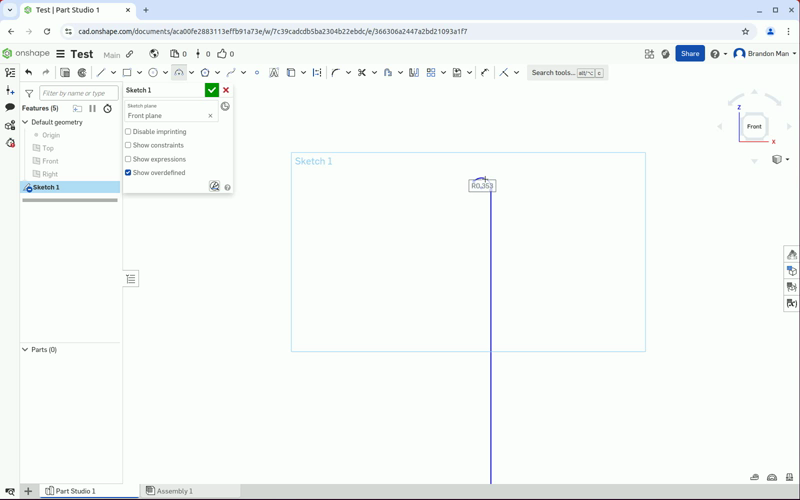
scroll(-6)
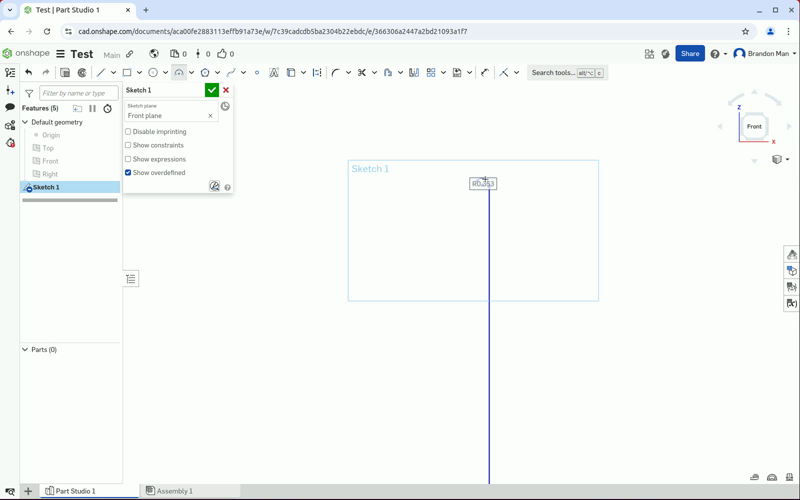
scroll(-6)
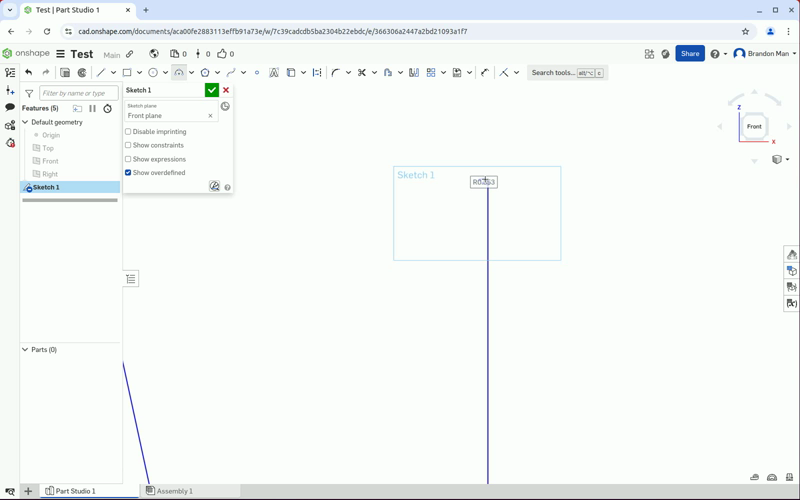
scroll(-6)
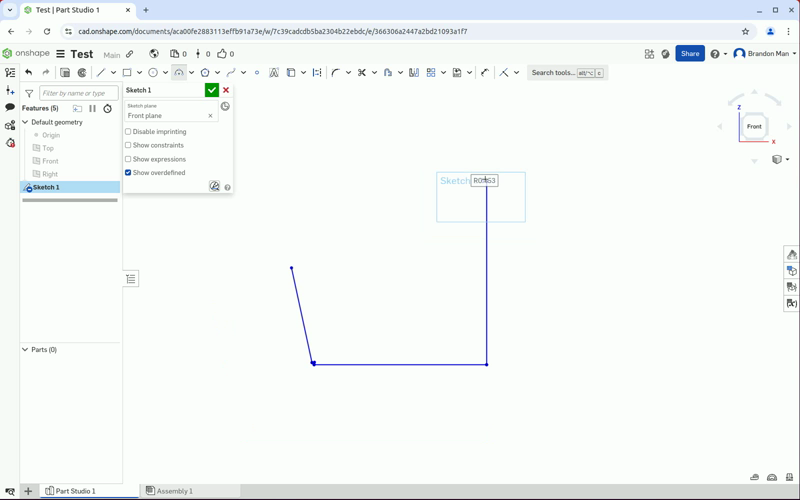
scroll(-6)
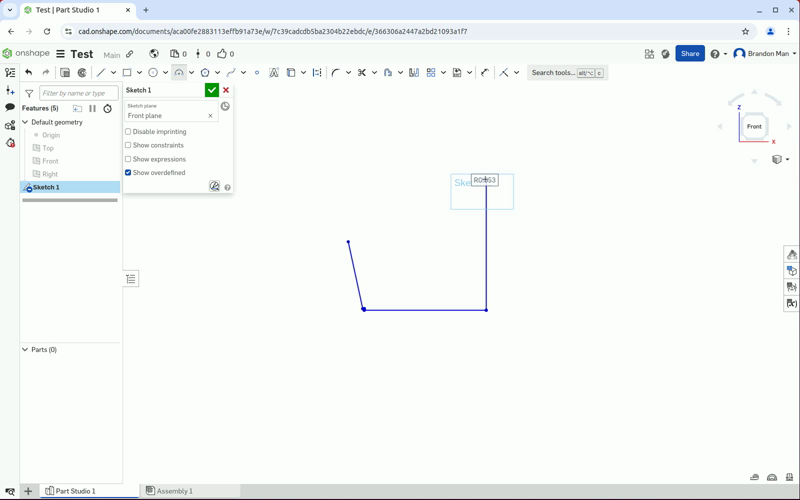
key_up(shift)
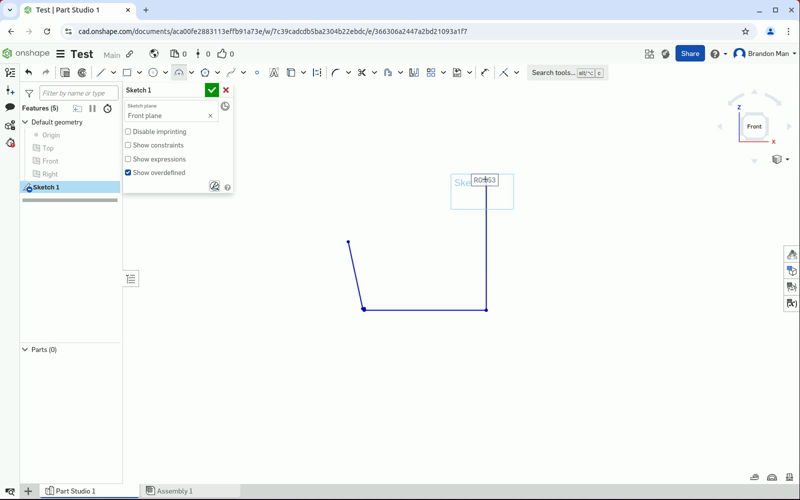
key(esc)
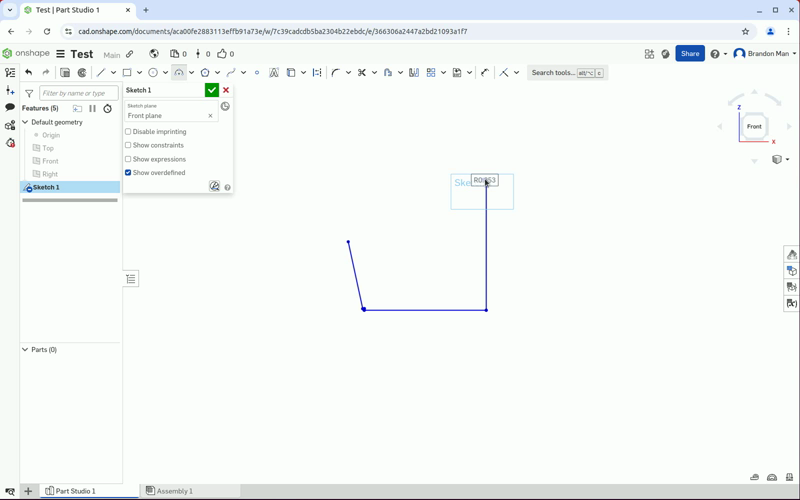
key(l)
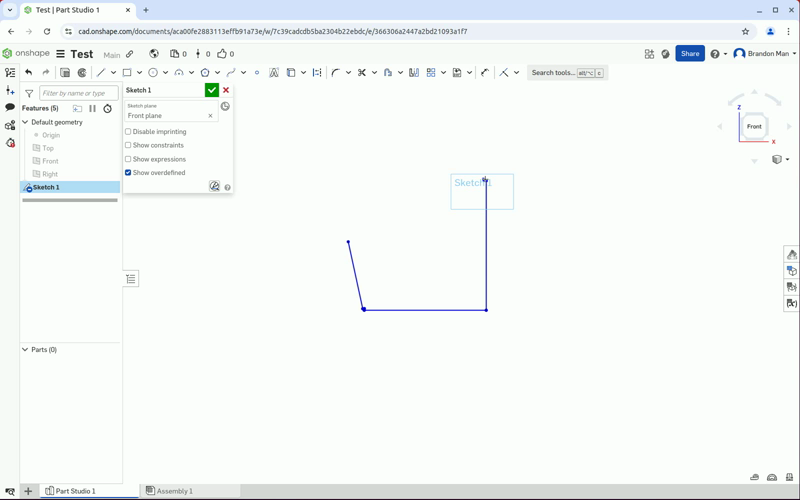
mouse_move(483, 179)
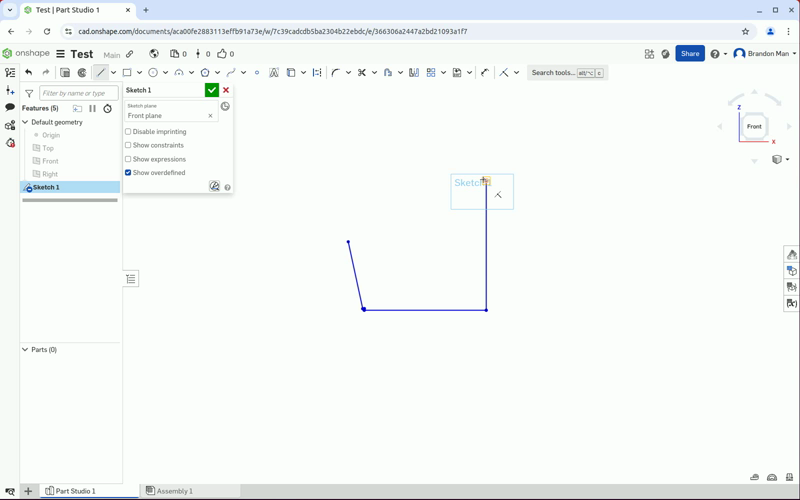
scroll(6)
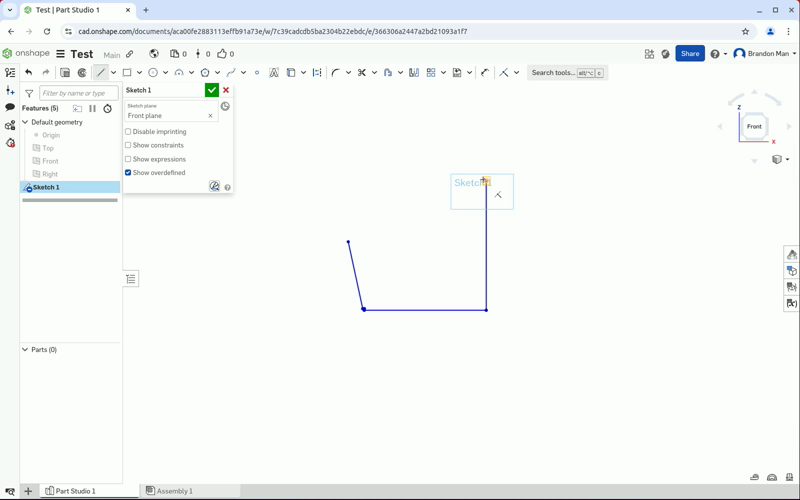
scroll(6)
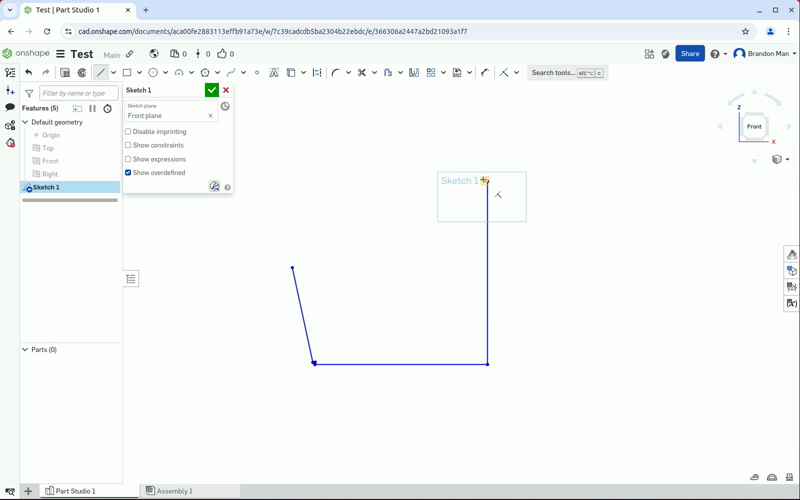
scroll(6)
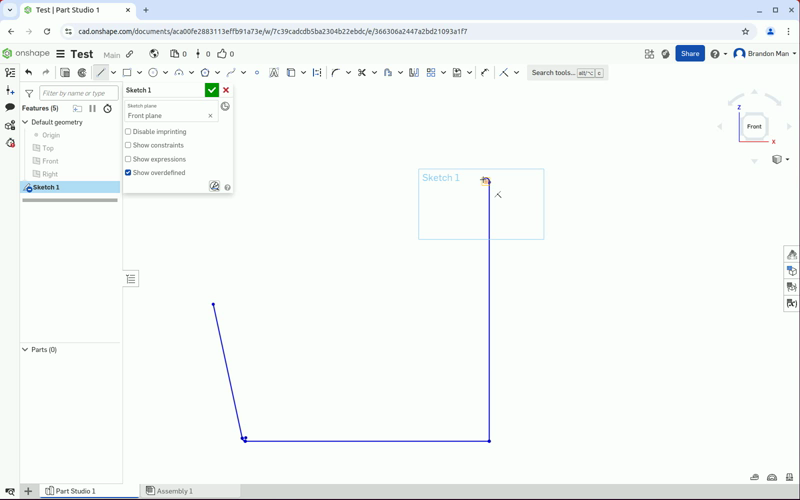
scroll(6)
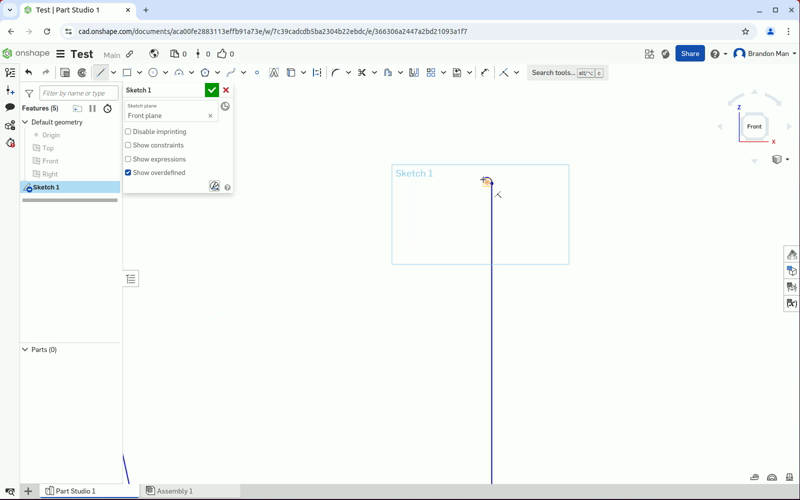
scroll(6)
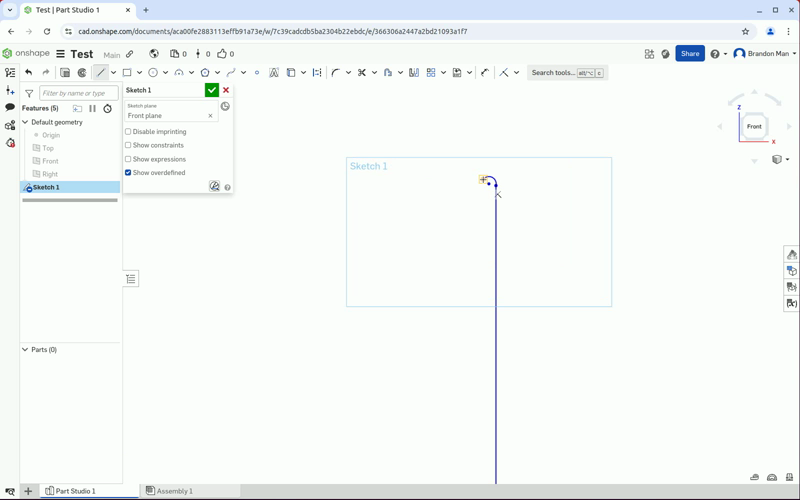
scroll(6)
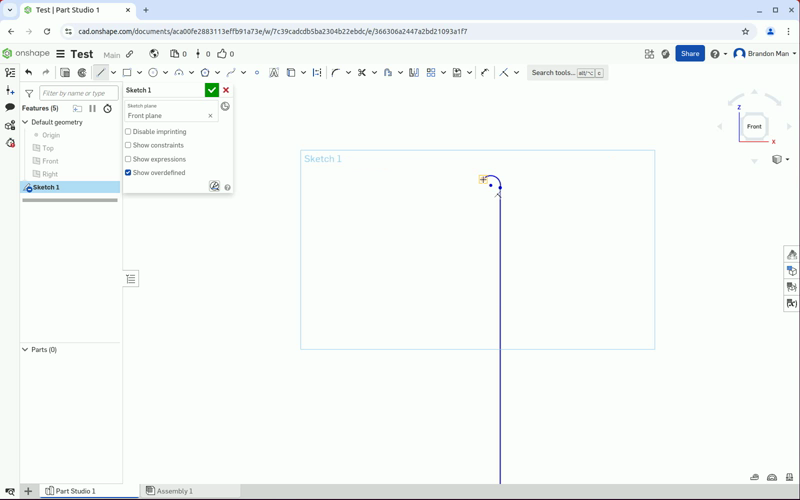
scroll(6)
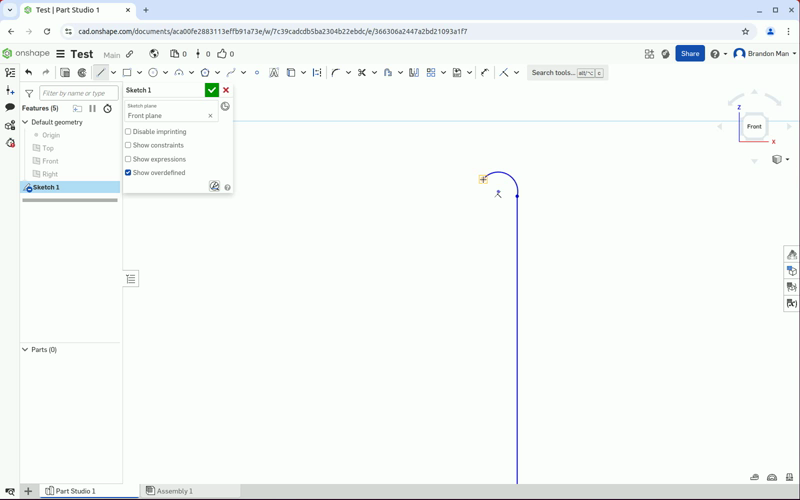
click(483, 179)
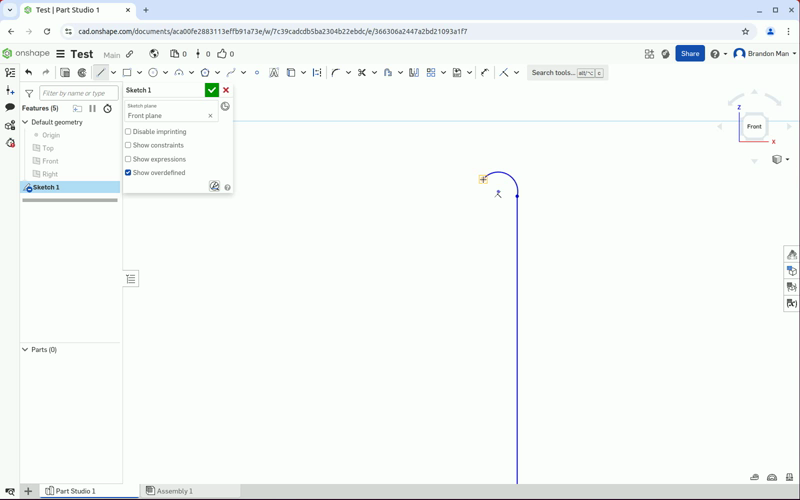
scroll(-6)
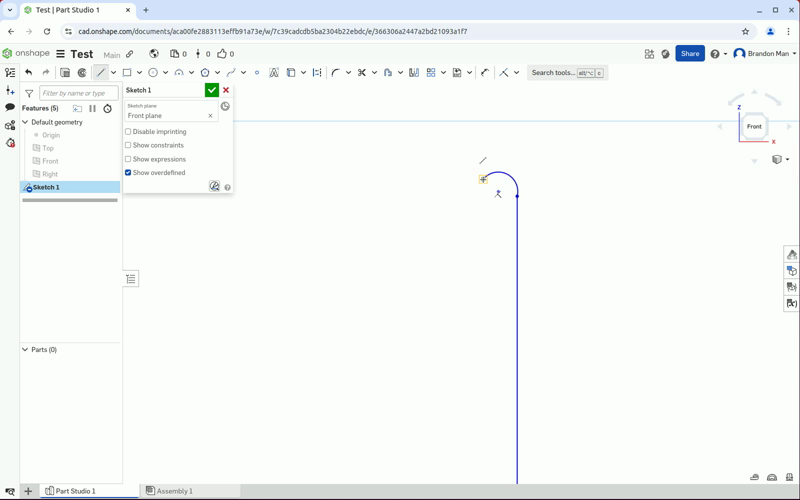
scroll(-6)
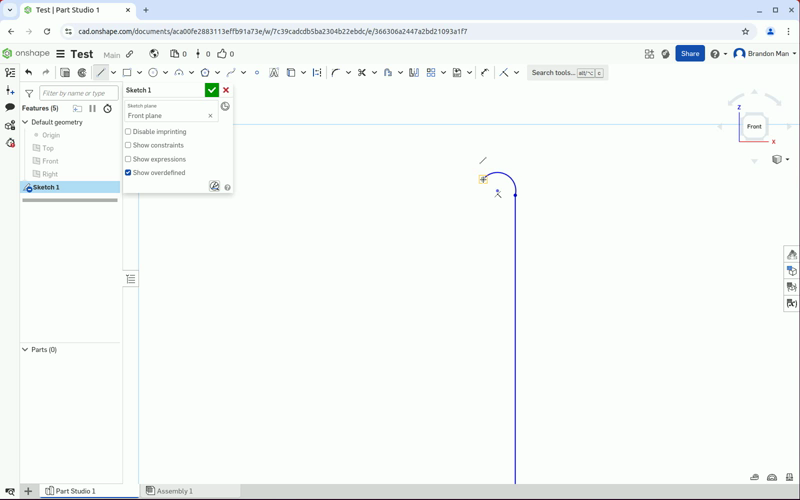
scroll(-6)
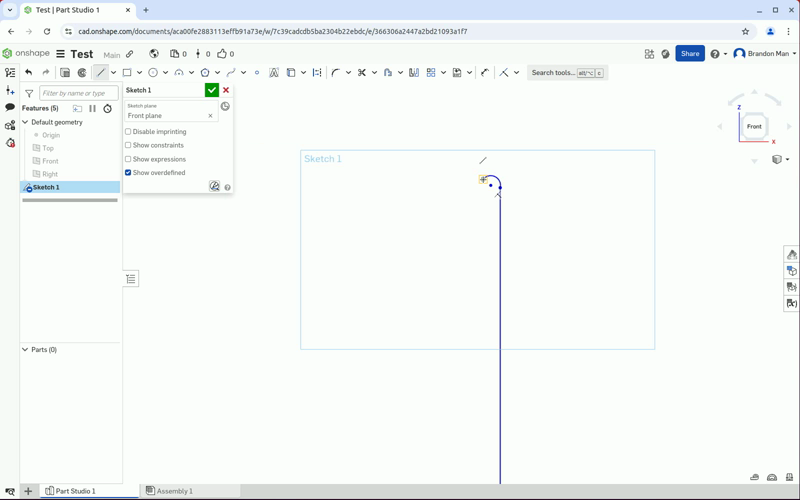
scroll(-6)
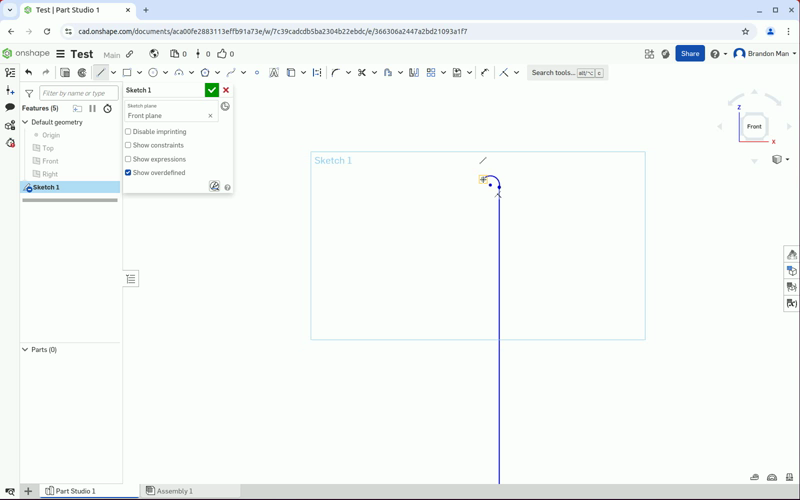
scroll(-6)
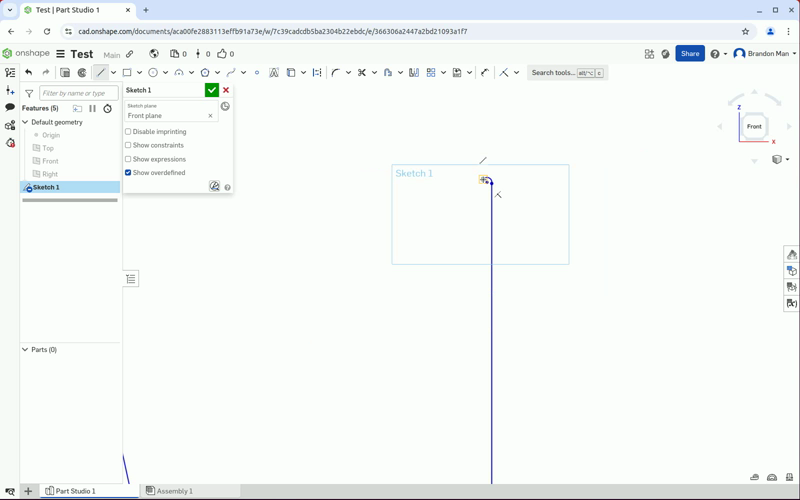
scroll(-6)
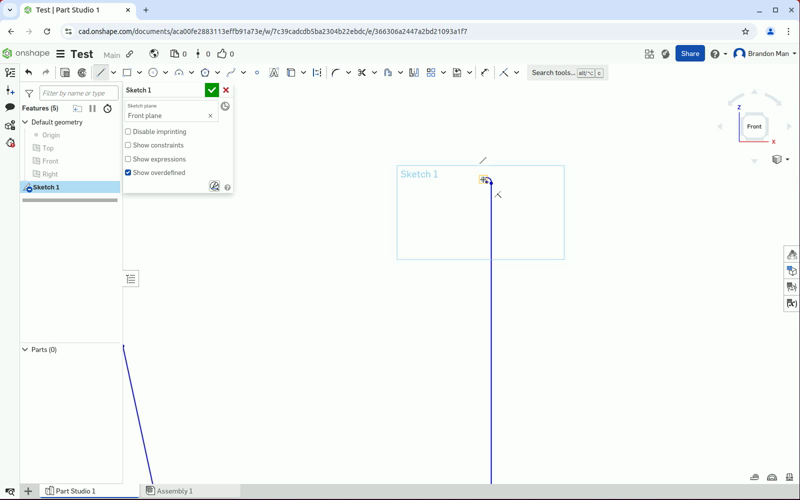
scroll(-6)
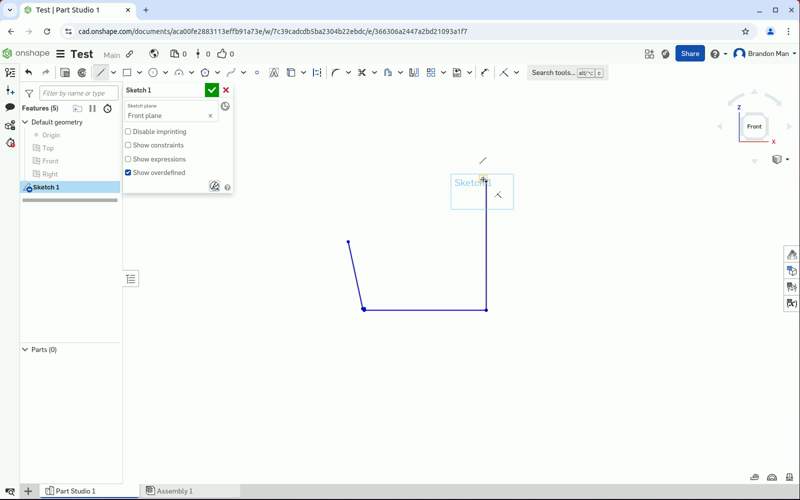
key_down(shift)
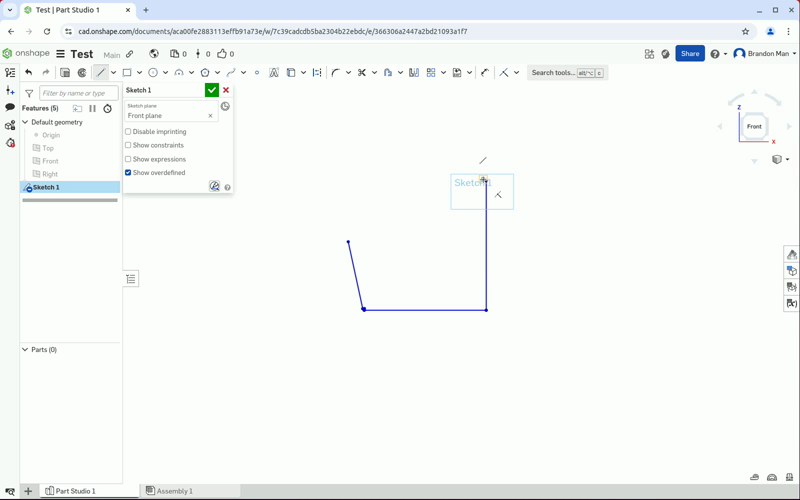
mouse_move(348, 241)
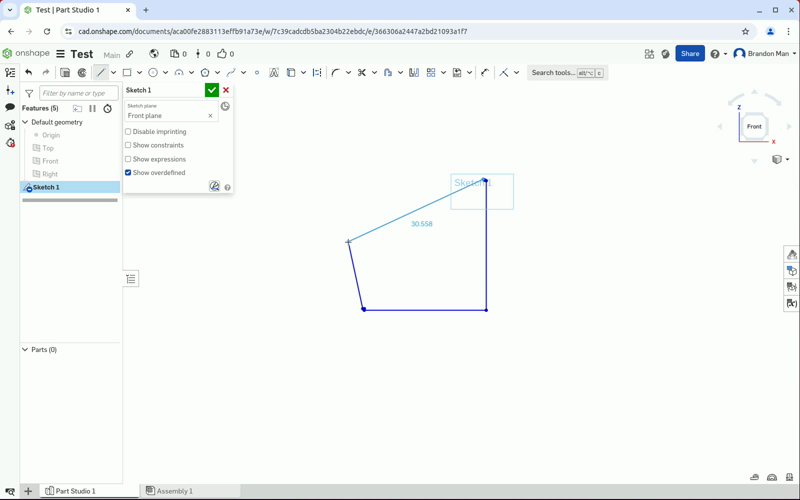
key_up(shift)
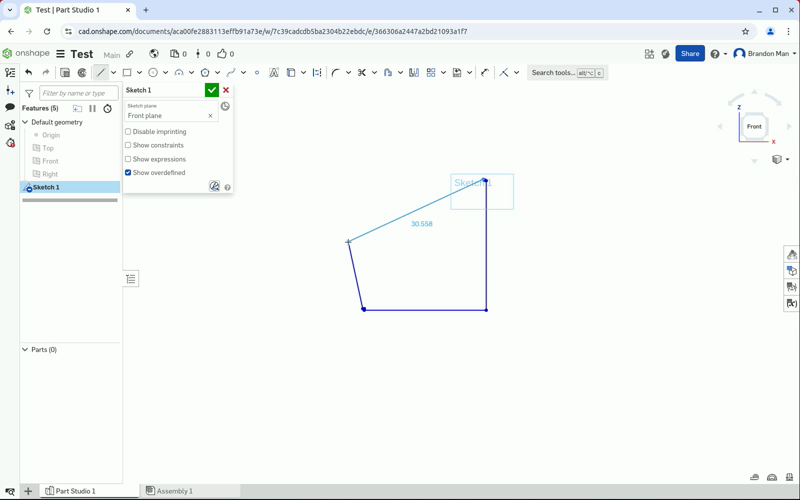
click(348, 241)
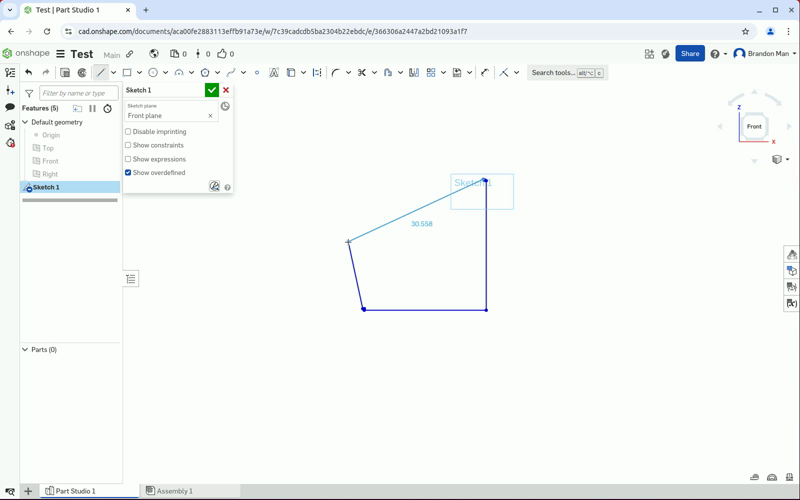
key(esc)
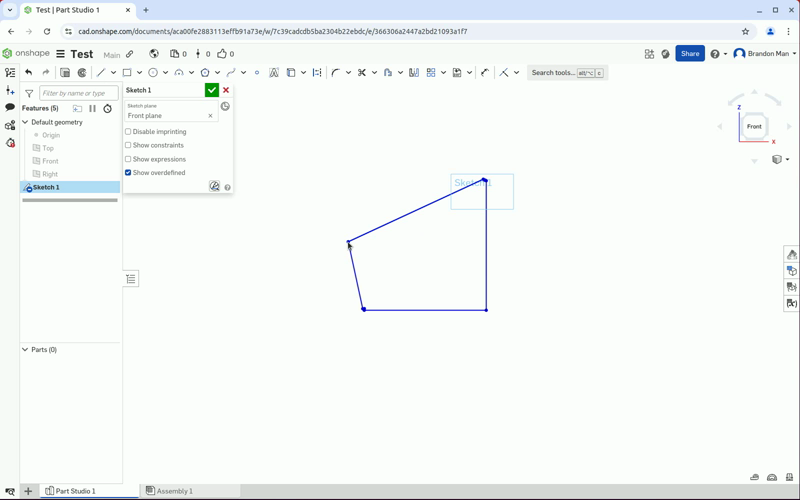
mouse_move(389, 255)
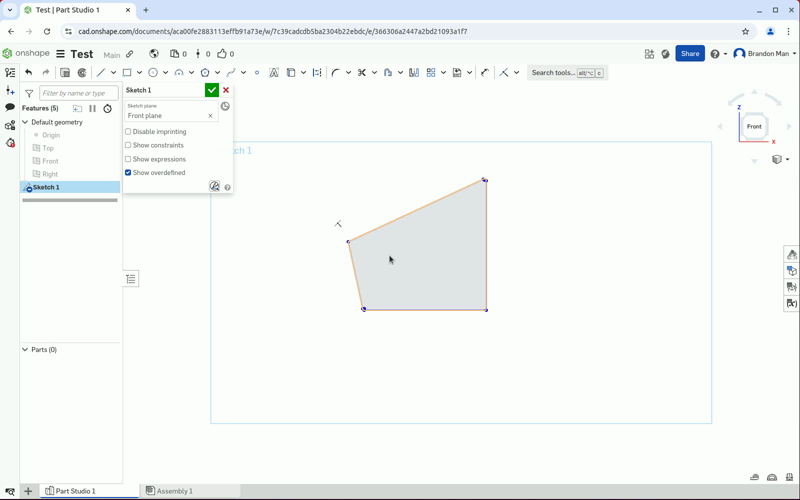
click(389, 255)
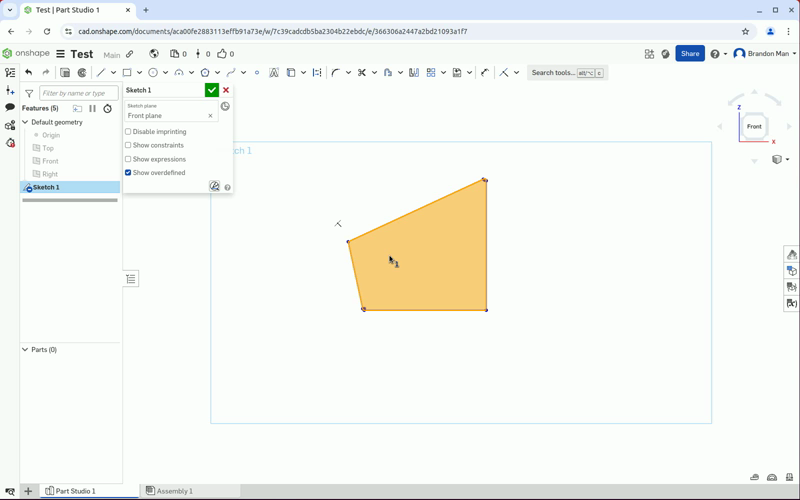
mouse_move(73, 352)
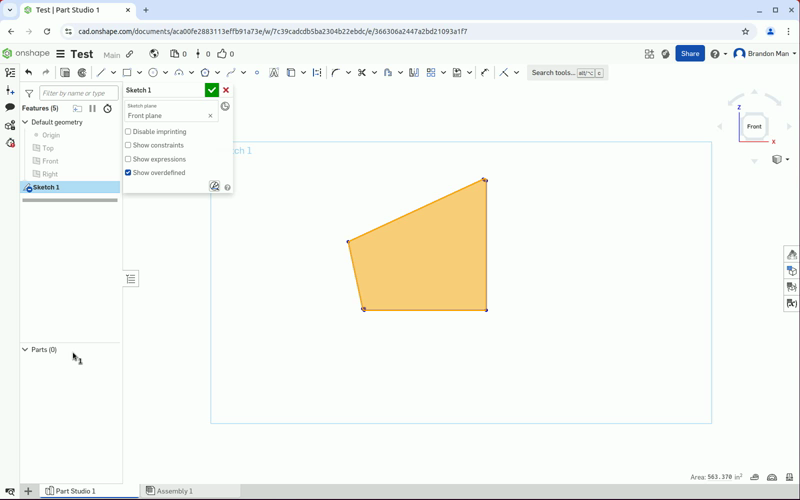
key(shift+y)
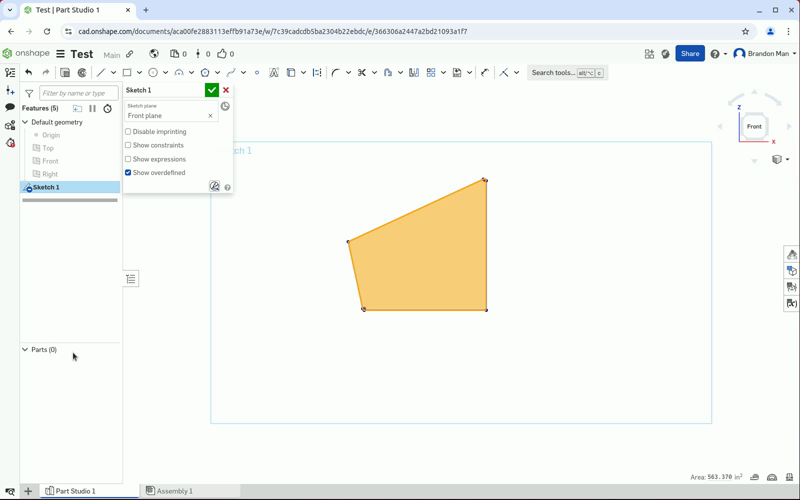
key(shift+e)
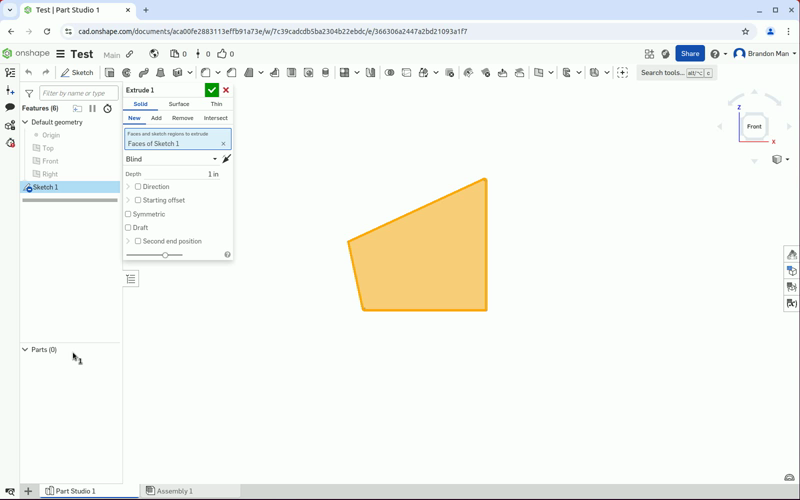
mouse_move(143, 106)
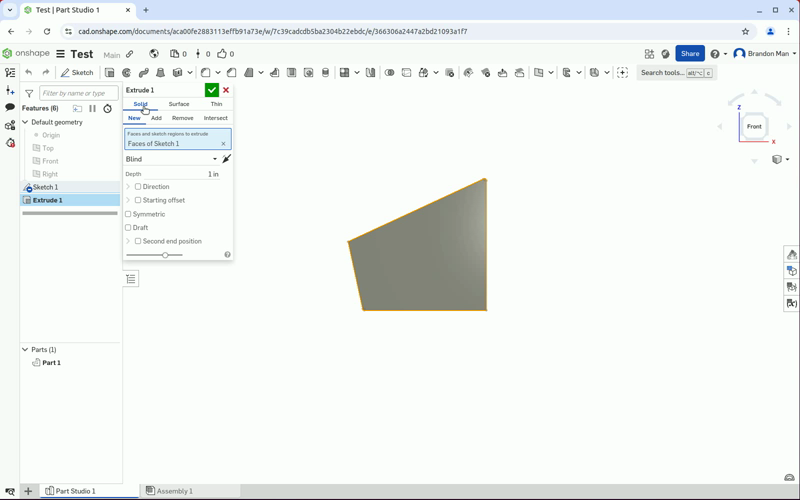
click(143, 106)
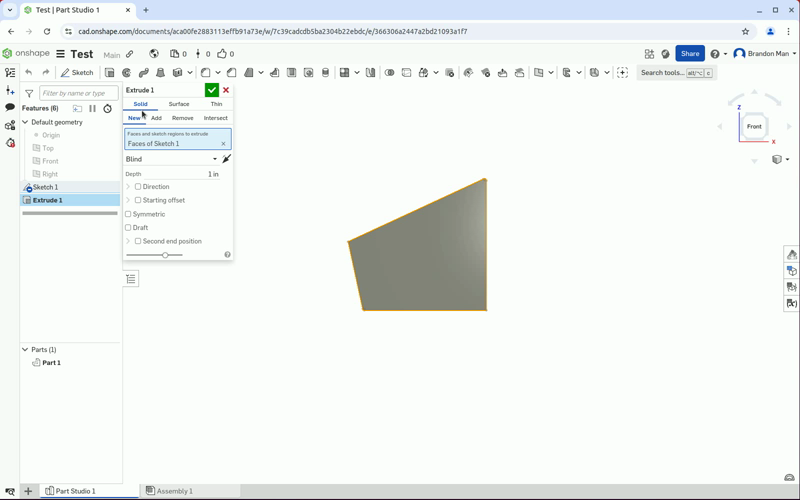
mouse_move(137, 120)
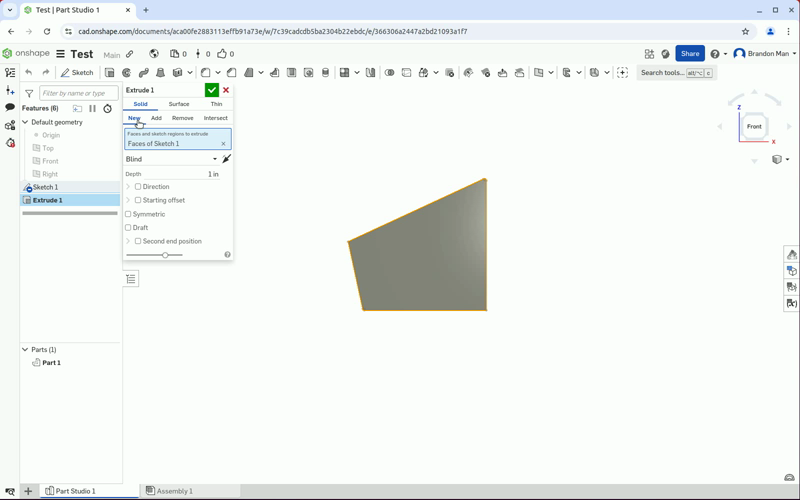
click(137, 120)
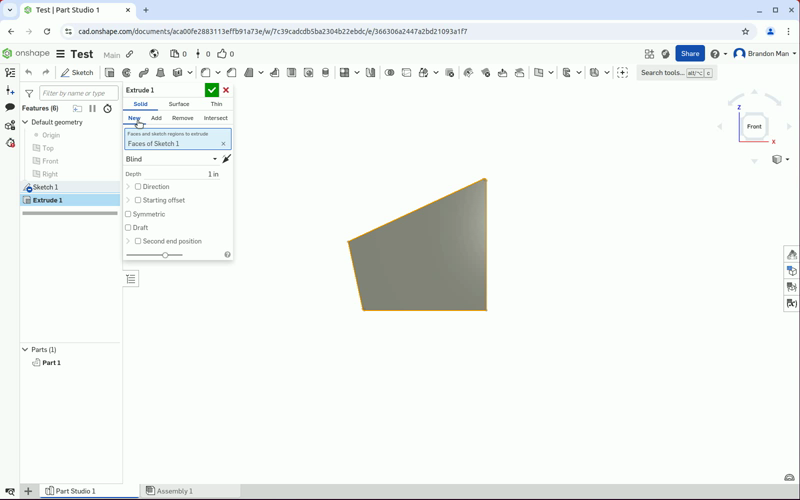
key(tab, 4)
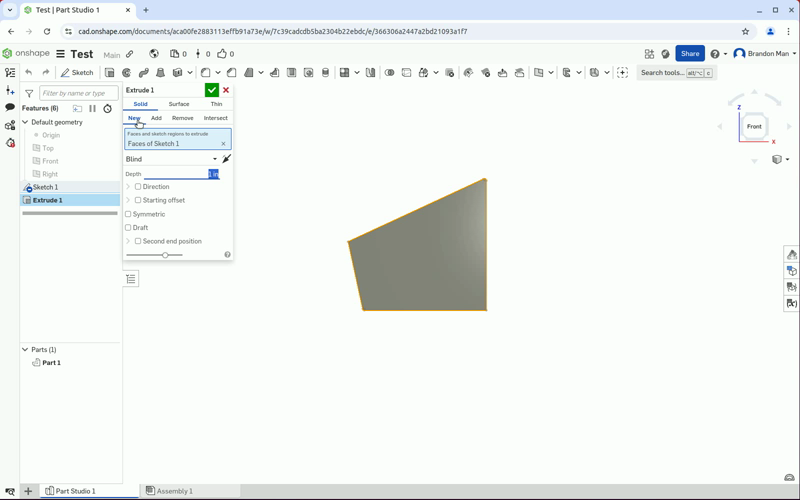
text(0.241)
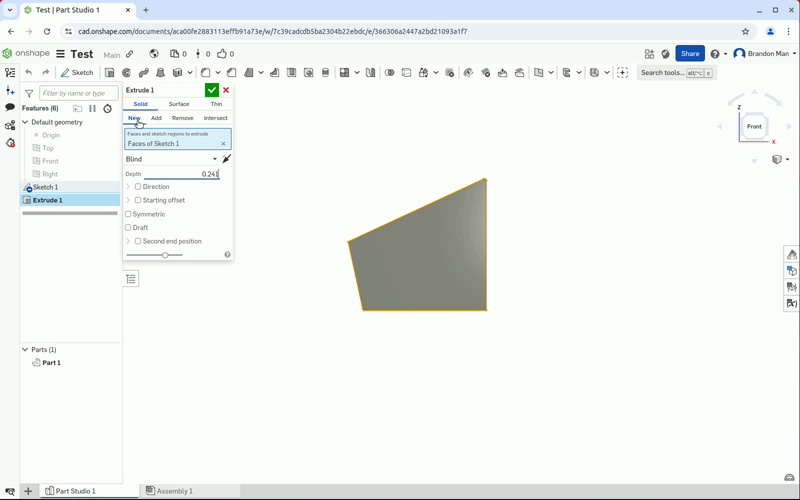
key(enter)
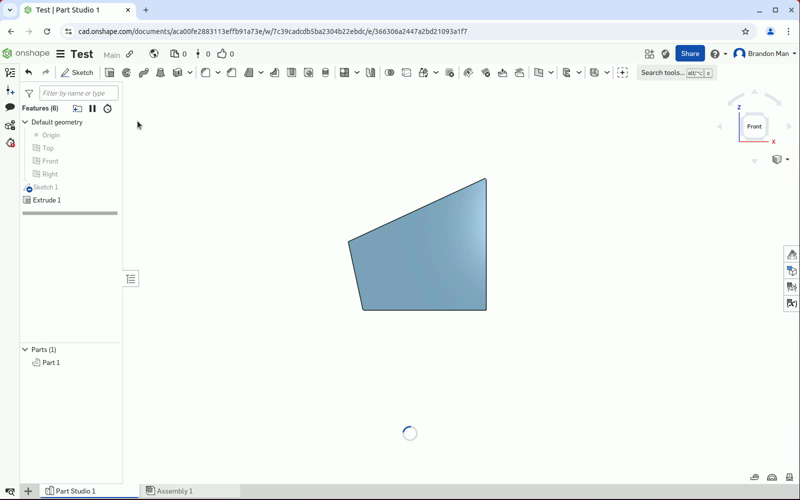
key(shift+h)
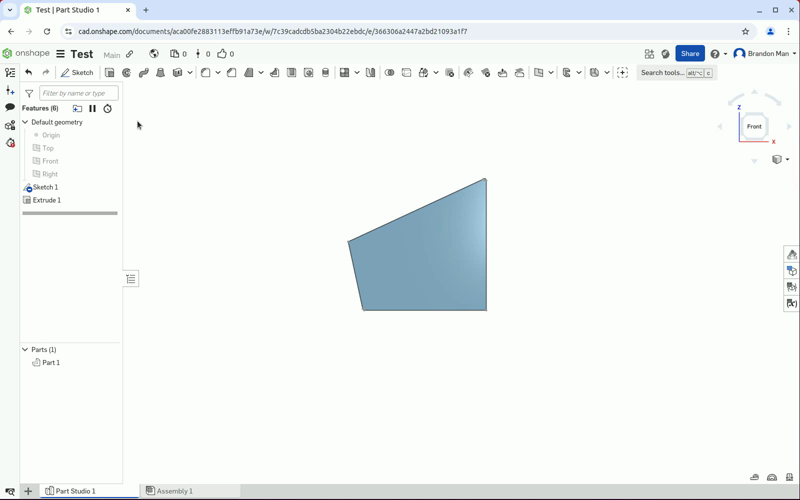
key(shift+h)
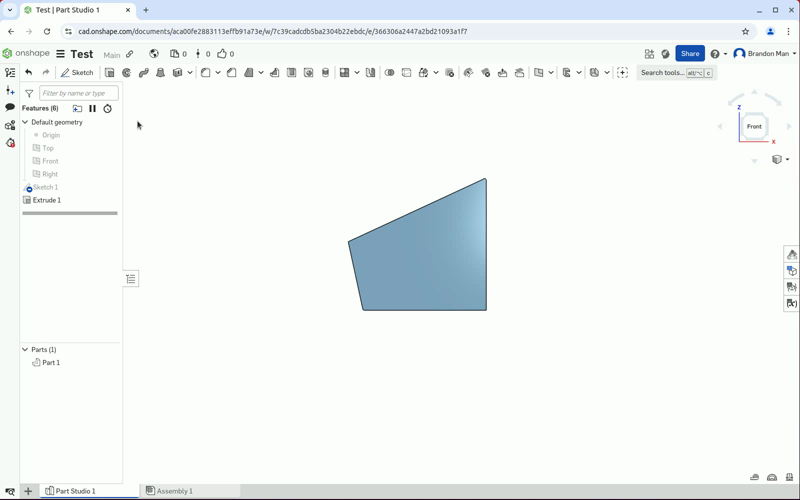
mouse_move(73, 189)
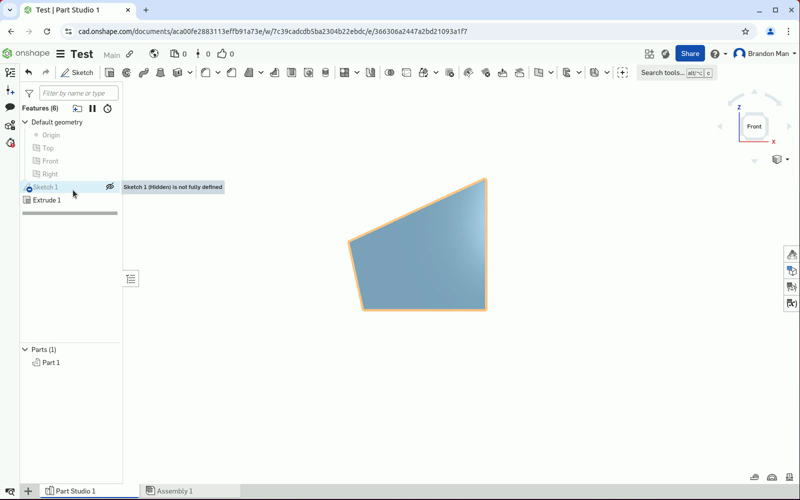
click(73, 189)
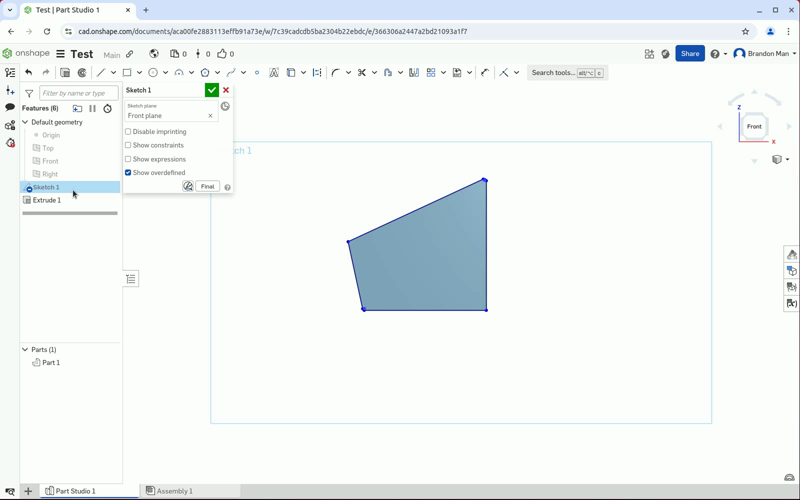
mouse_move(229, 92)
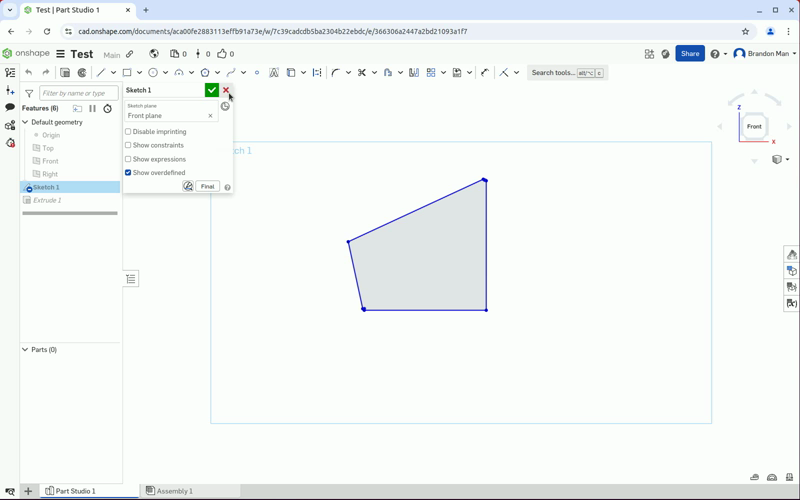
click(229, 92)
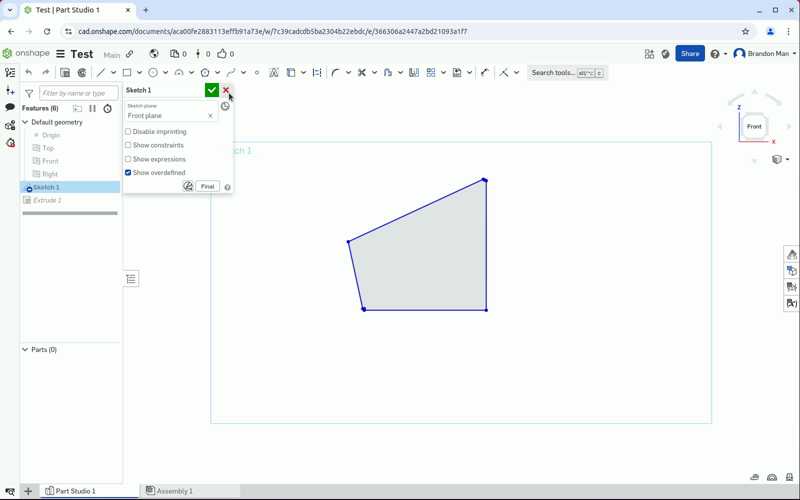
key(shift+s)
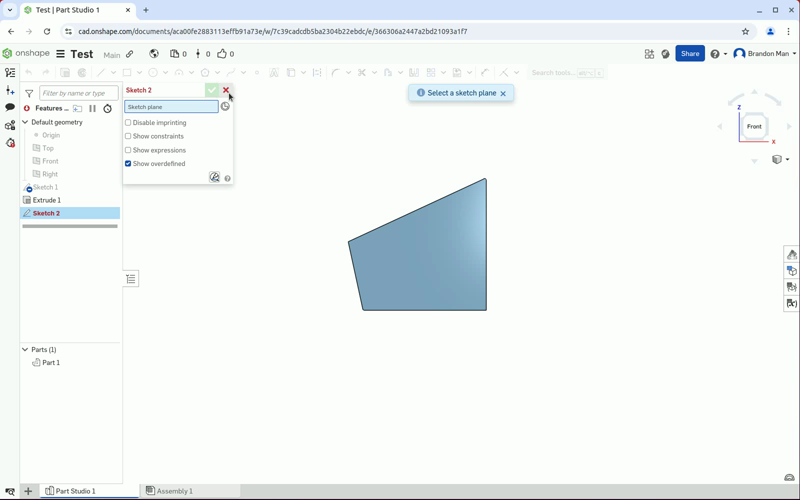
mouse_move(73, 163)
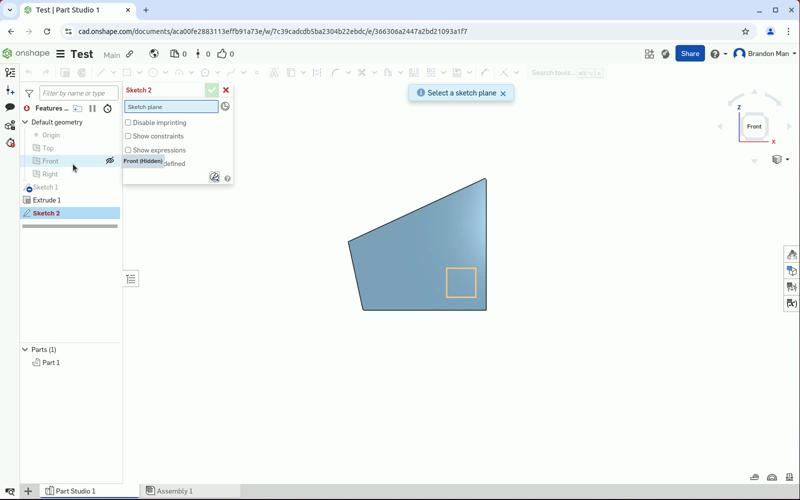
click(73, 163)
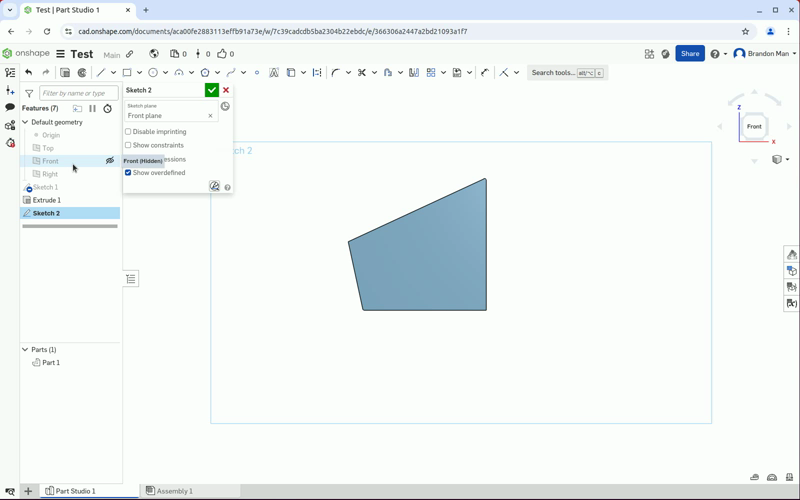
mouse_move(73, 352)
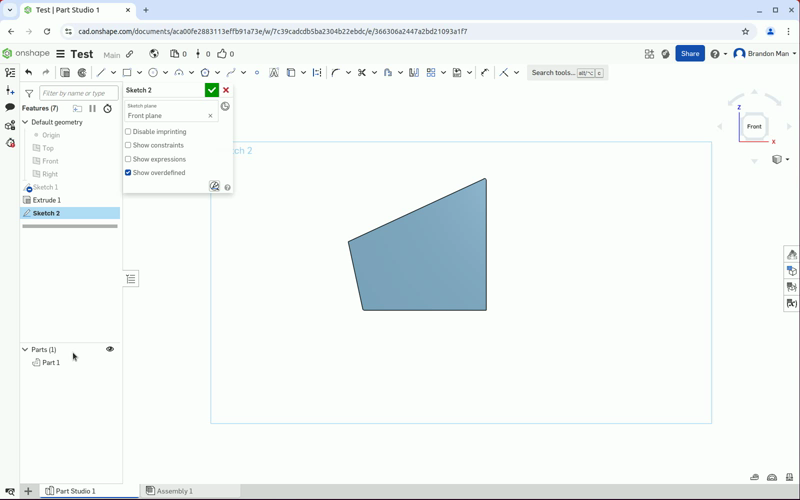
key(y)
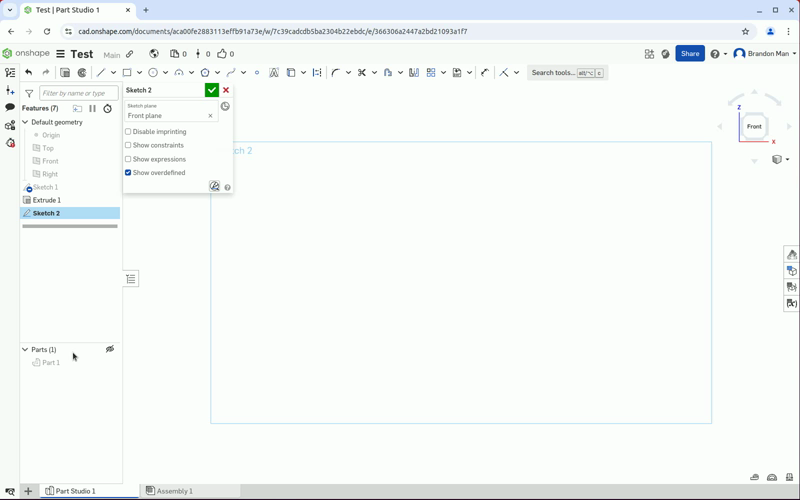
key(l)
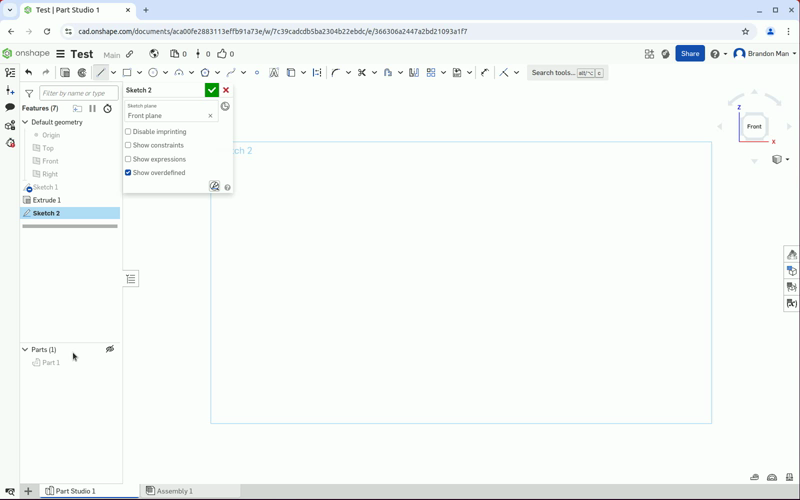
key_down(shift)
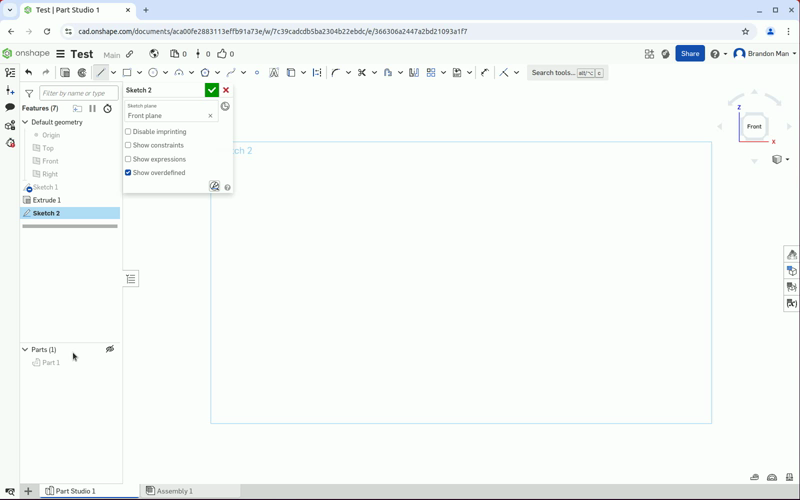
mouse_move(352, 219)
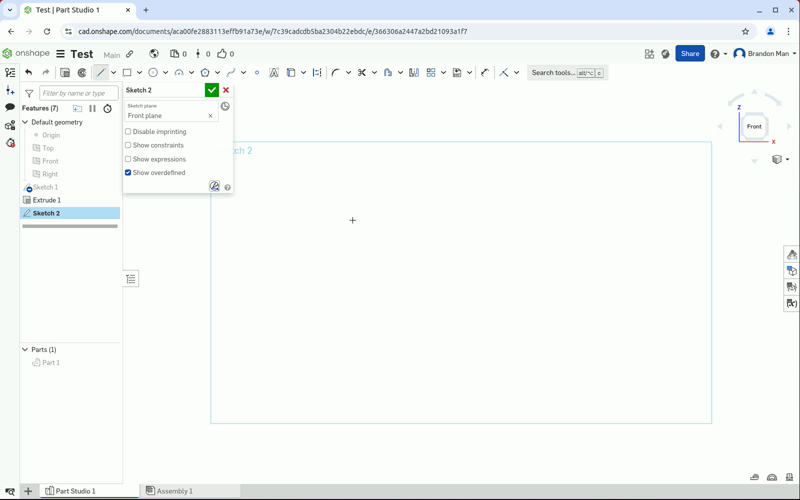
click(352, 219)
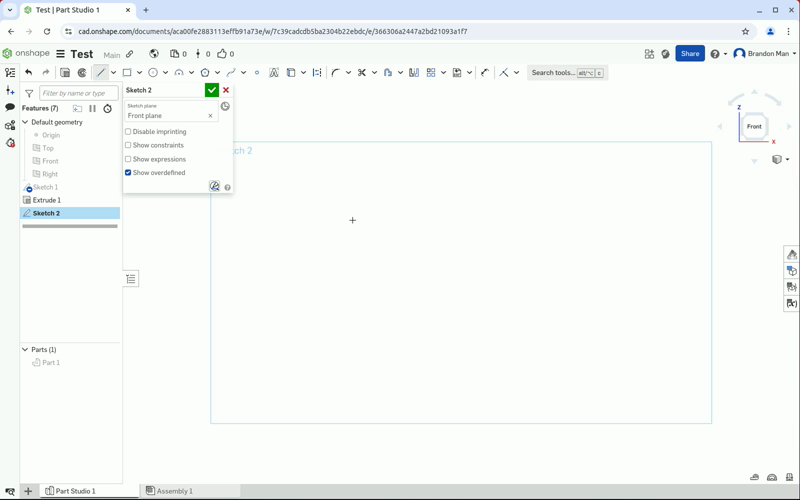
key_up(shift)
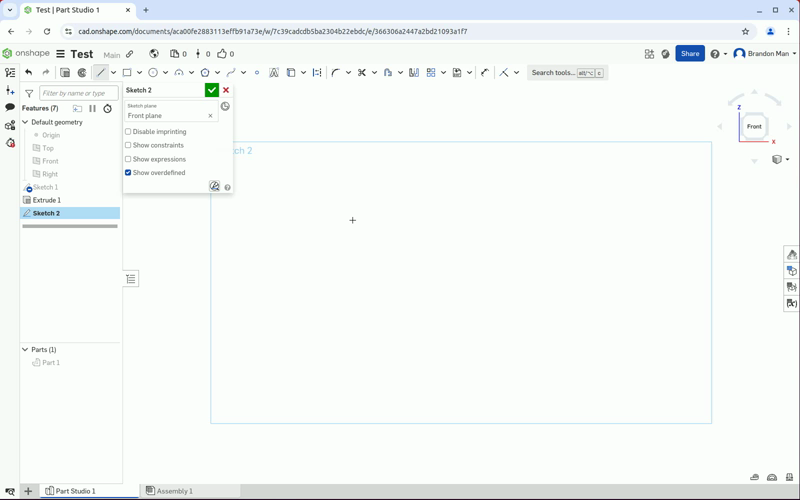
key_down(shift)
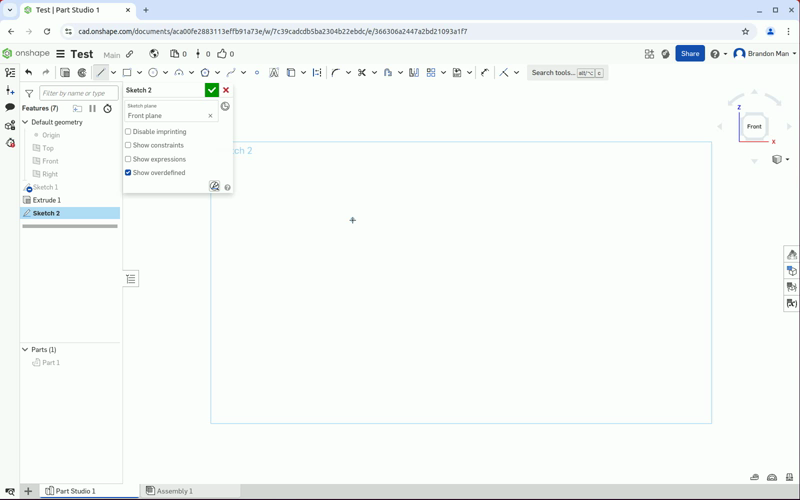
mouse_move(382, 219)
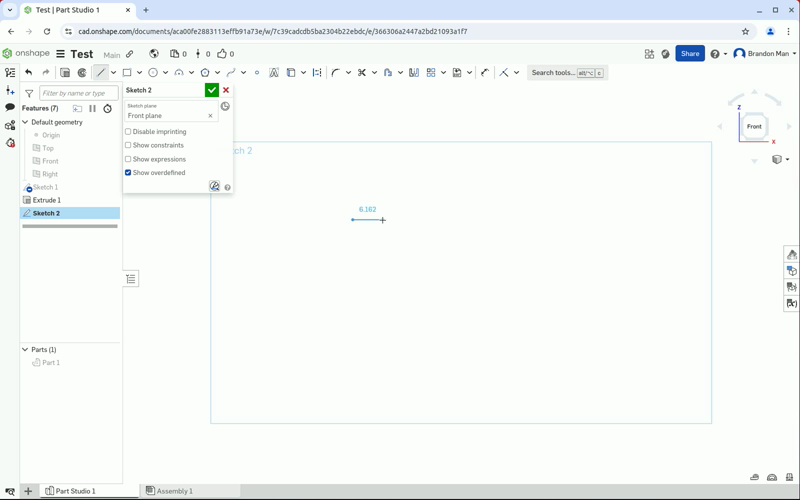
mouse_move(366, 219)
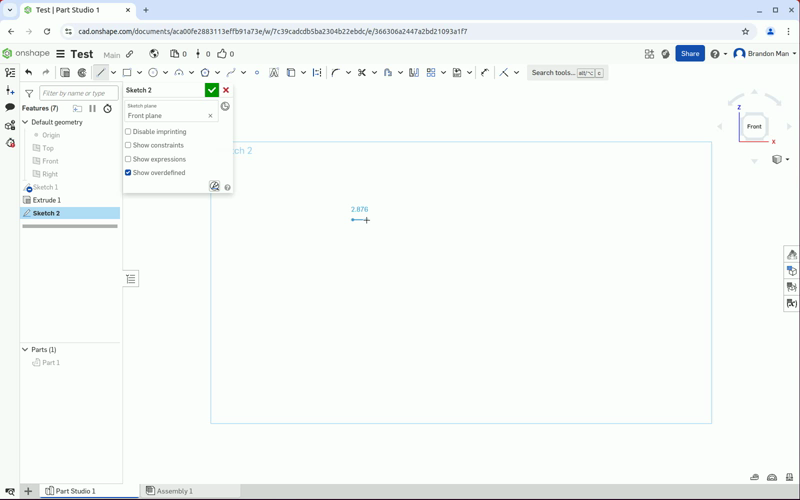
click(366, 219)
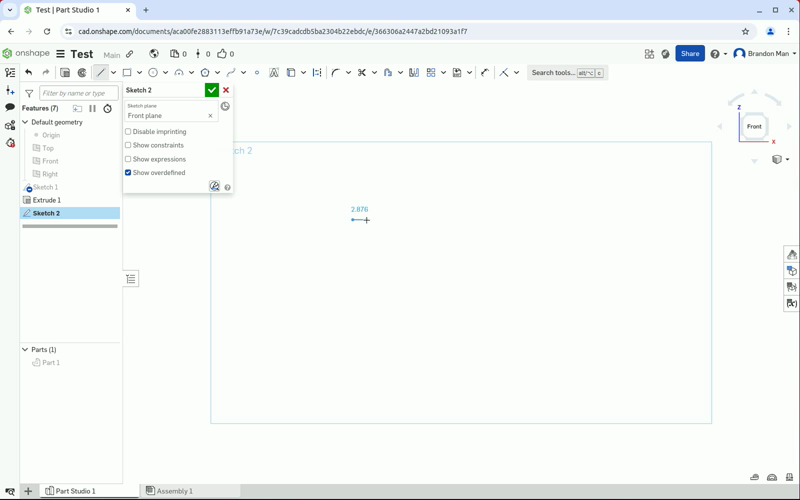
key_up(shift)
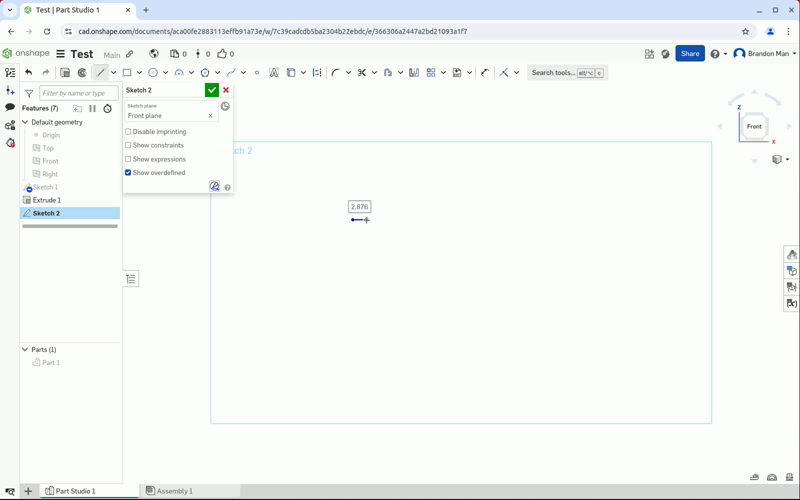
key_down(shift)
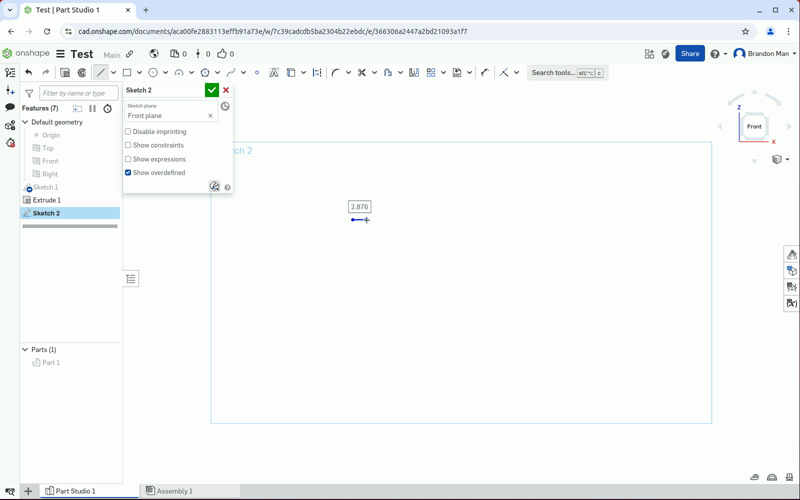
mouse_move(396, 219)
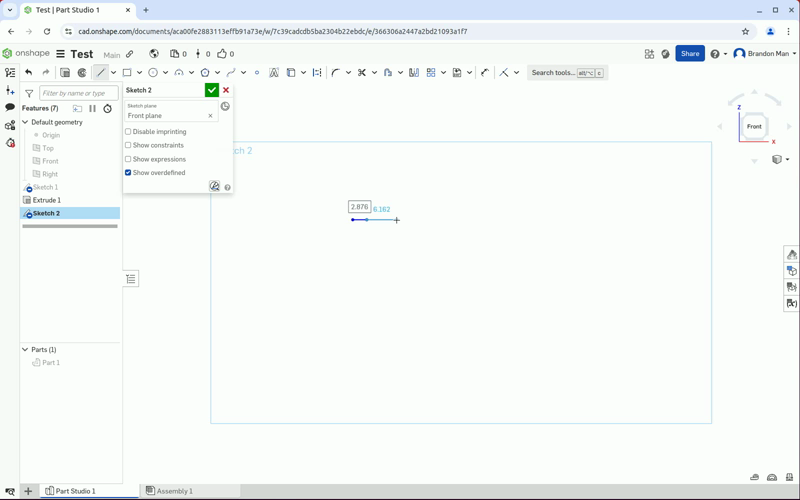
mouse_move(366, 183)
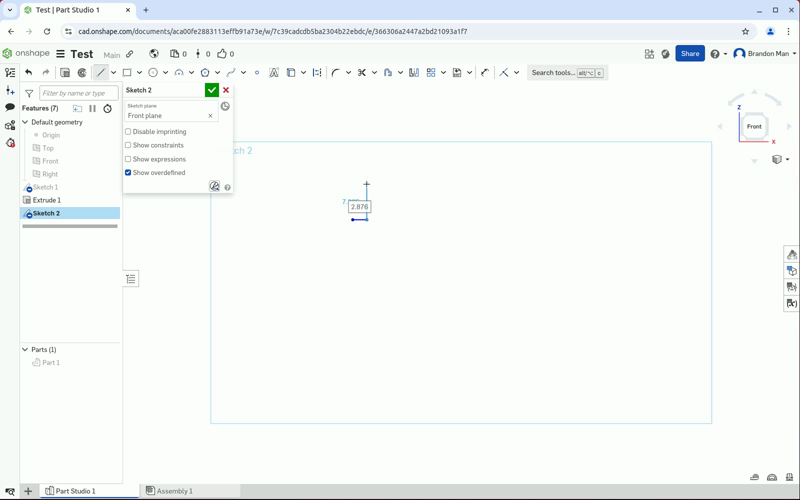
click(366, 183)
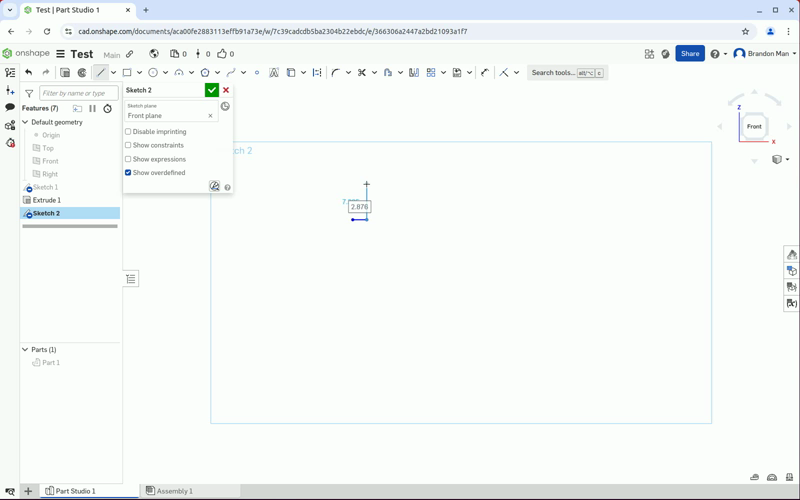
key_up(shift)
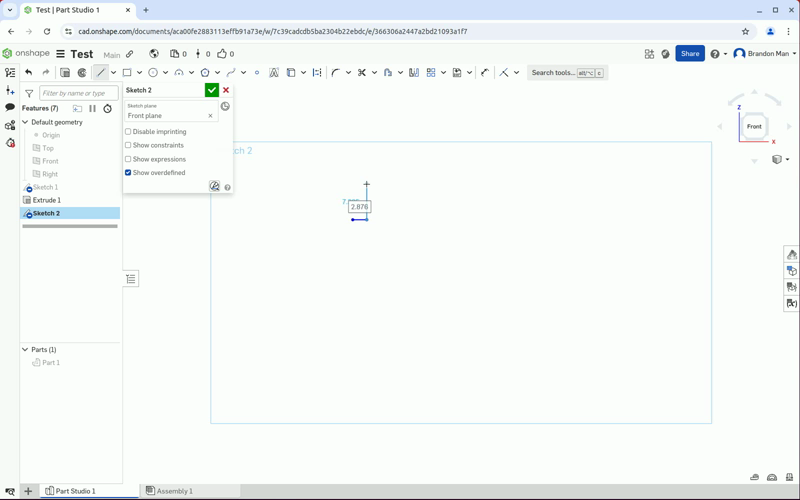
key_down(shift)
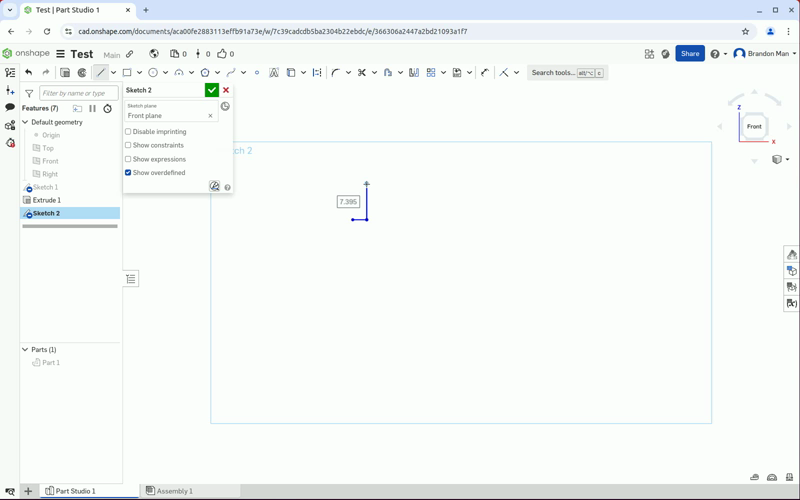
mouse_move(396, 183)
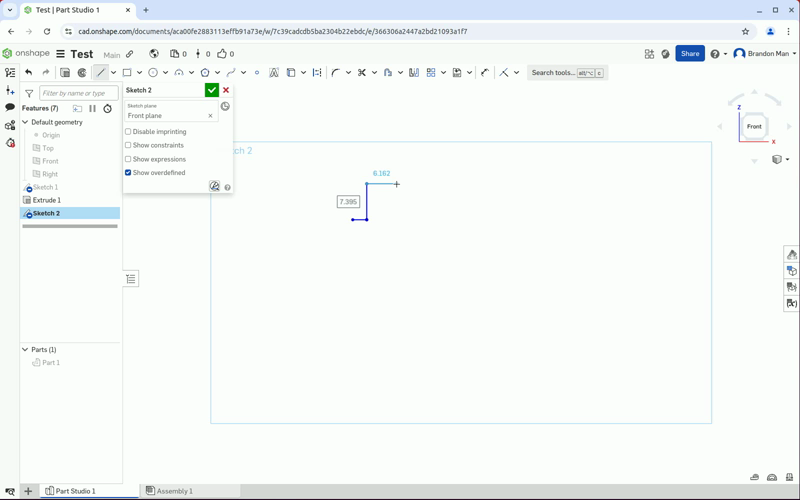
mouse_move(352, 183)
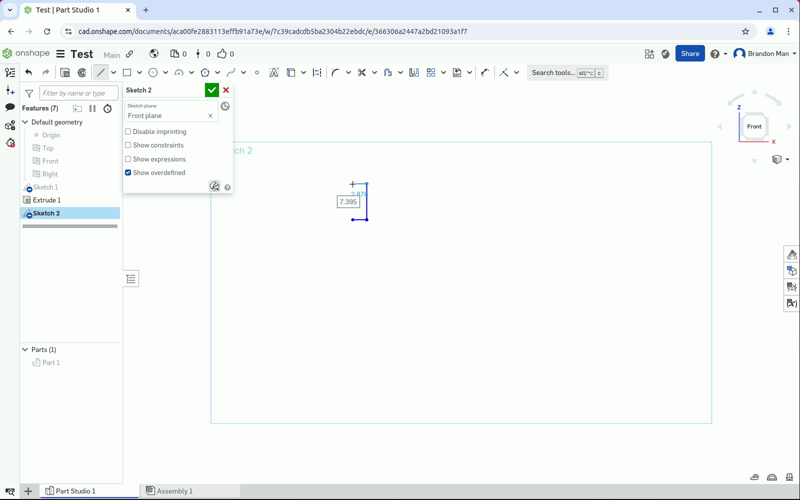
click(352, 183)
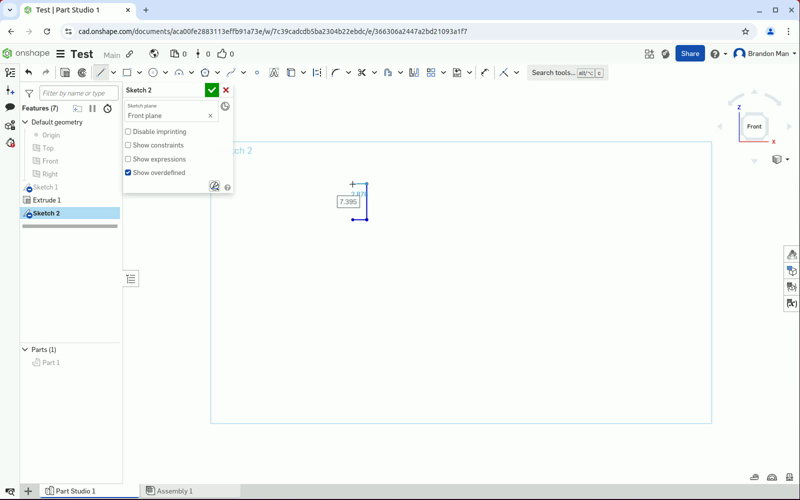
key_up(shift)
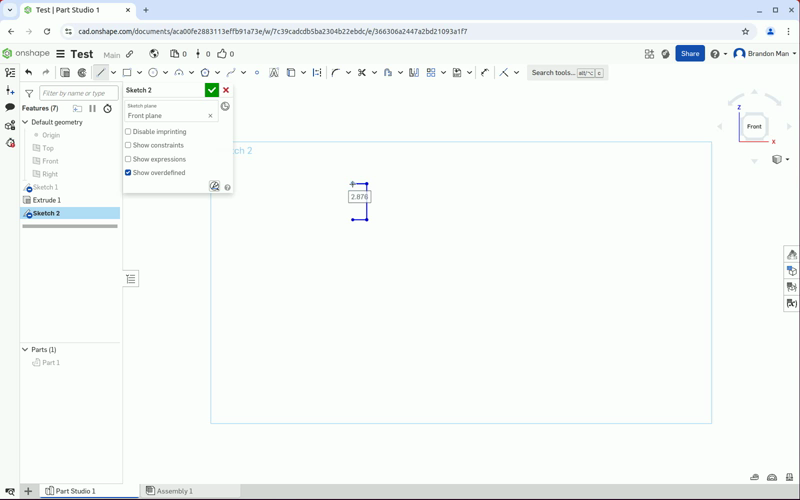
mouse_move(382, 183)
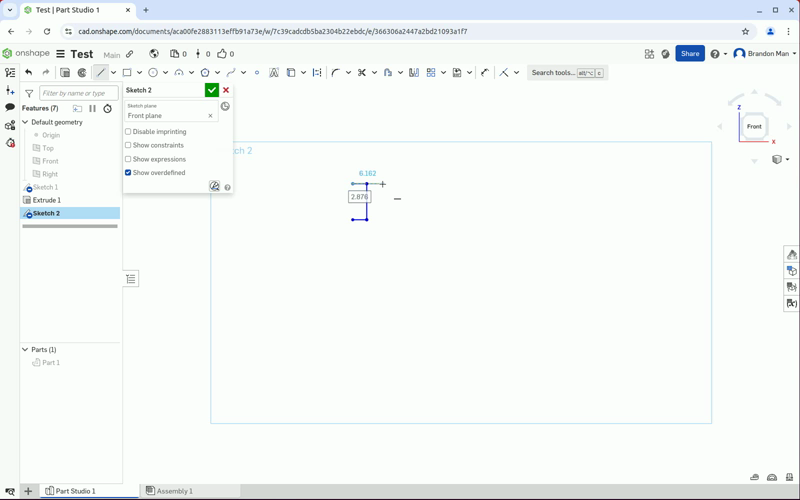
key_down(shift)
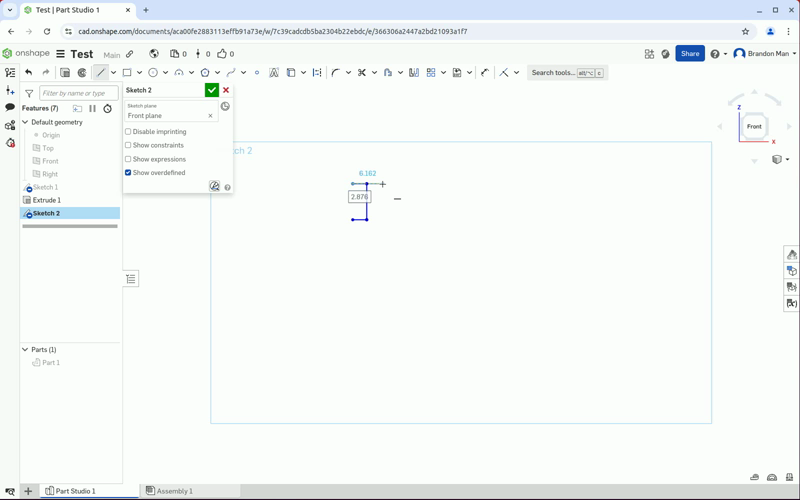
mouse_move(352, 219)
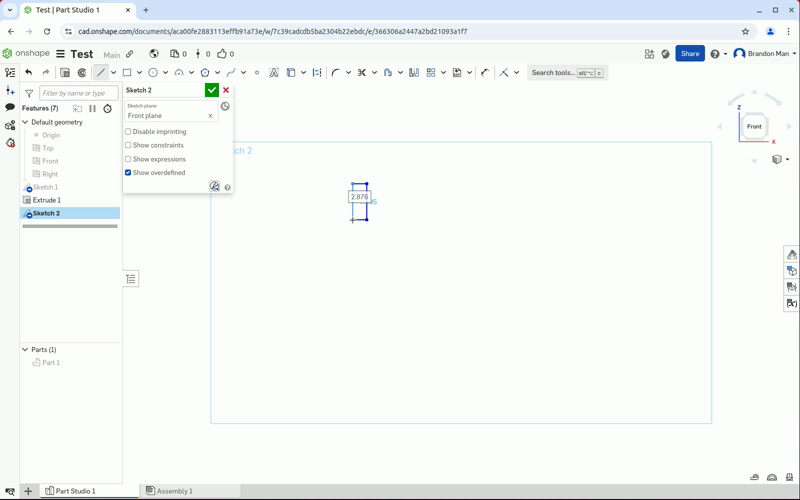
key_up(shift)
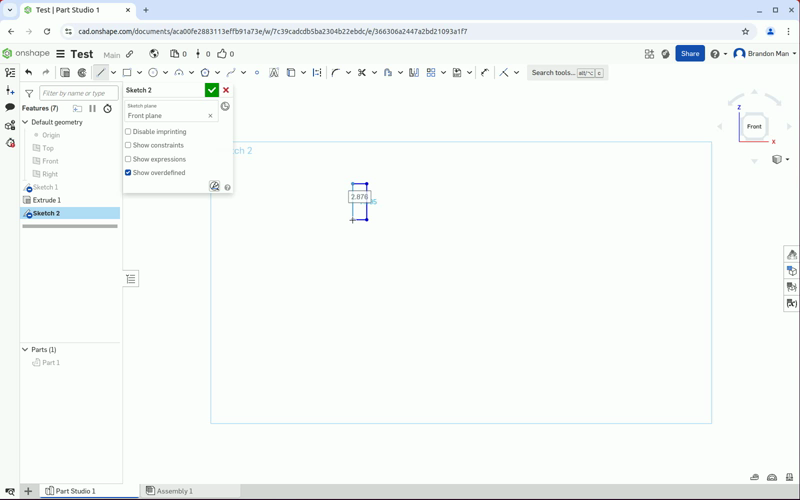
click(352, 219)
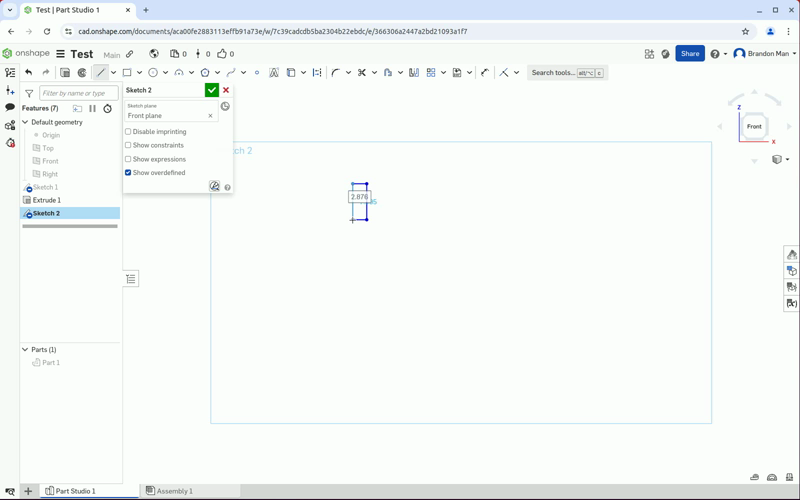
key(esc)
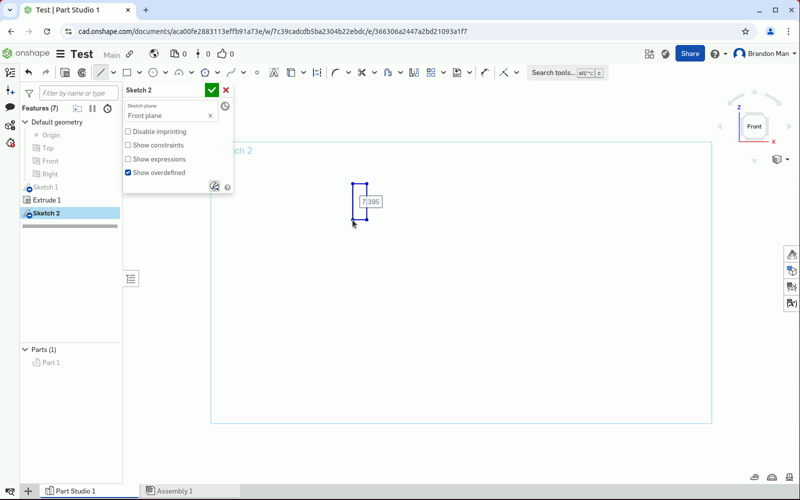
mouse_move(358, 186)
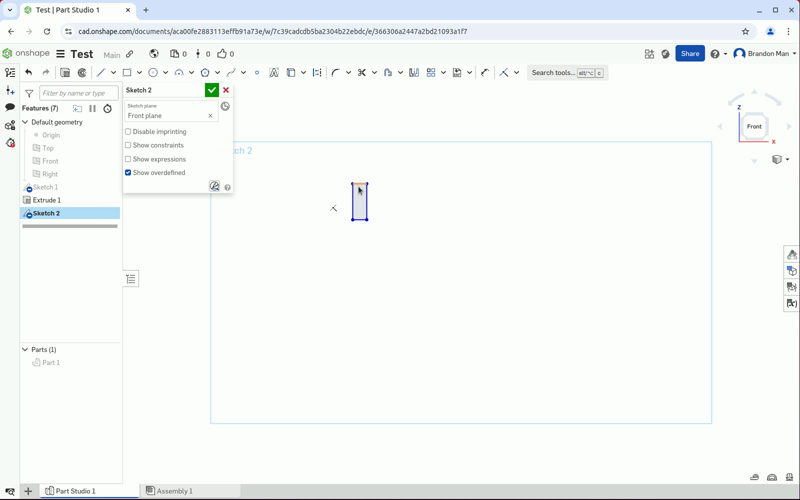
scroll(6)
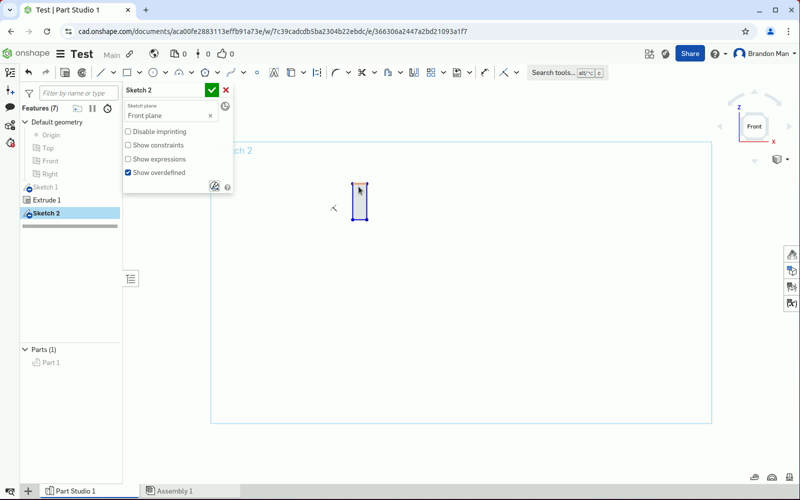
scroll(6)
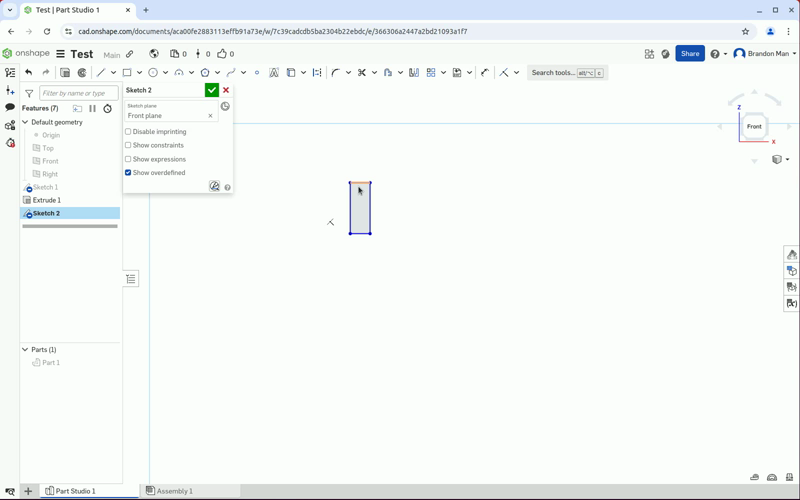
scroll(6)
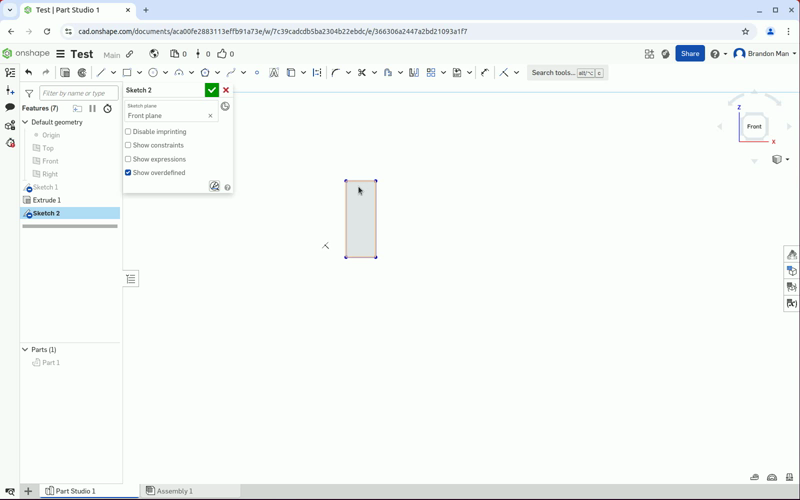
scroll(6)
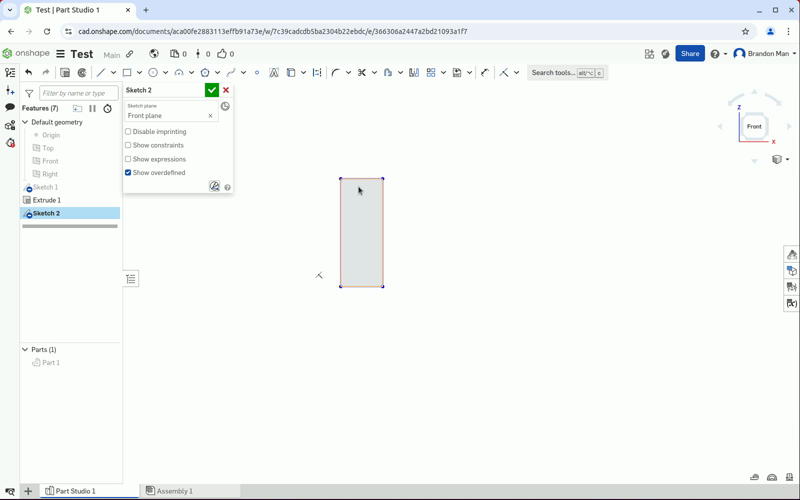
scroll(6)
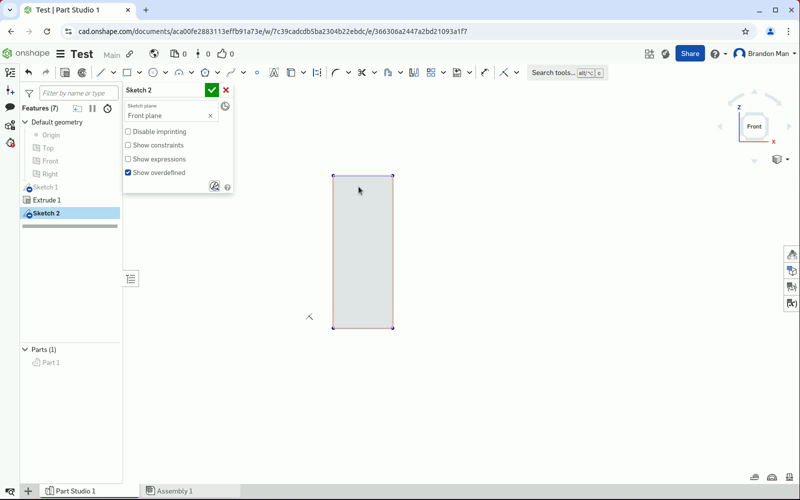
scroll(6)
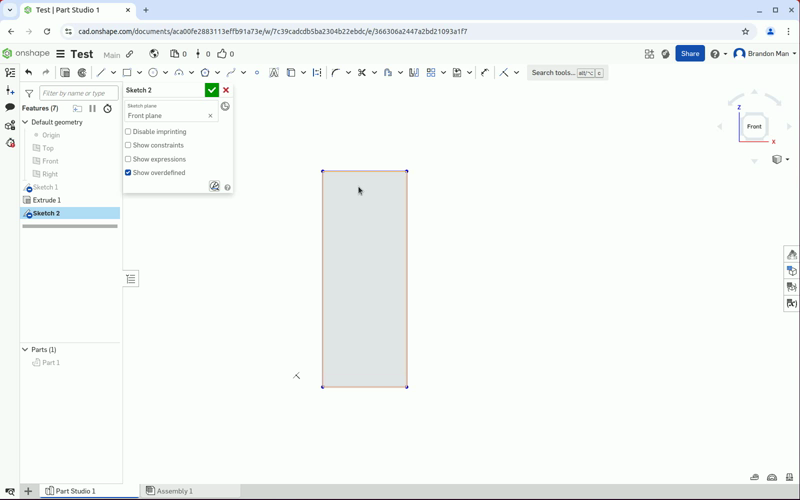
scroll(6)
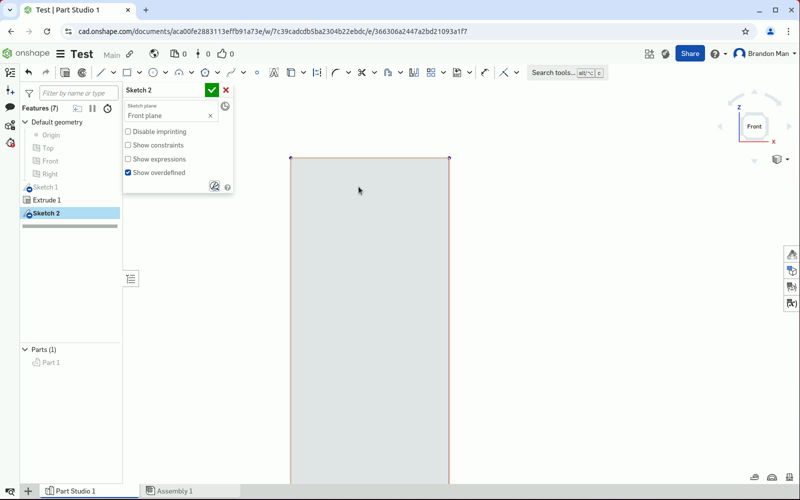
click(358, 186)
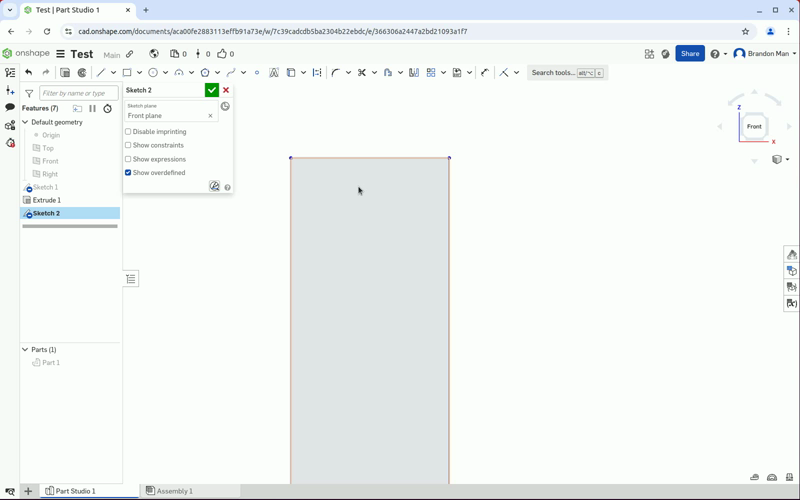
scroll(-6)
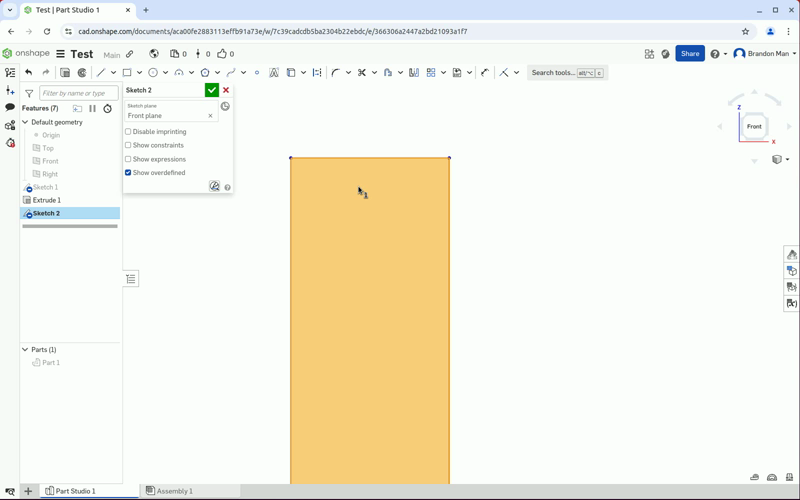
scroll(-6)
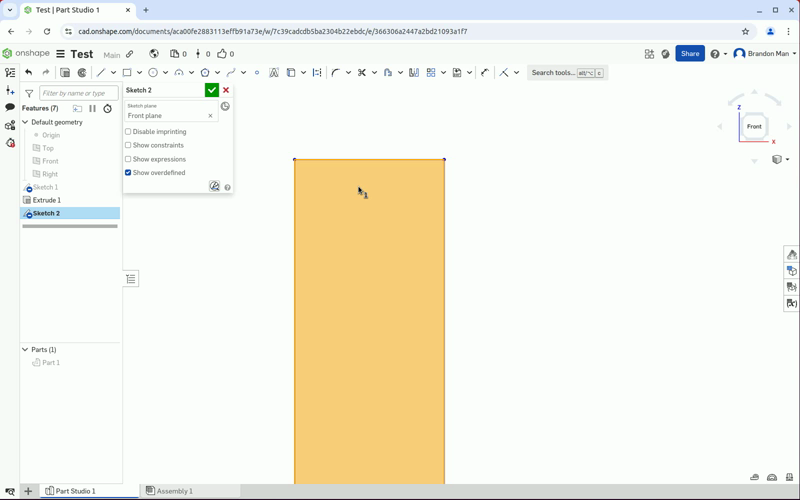
scroll(-6)
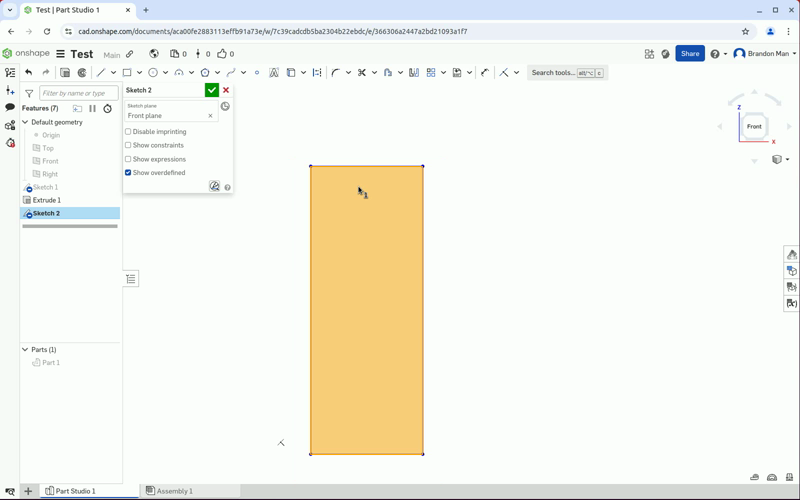
scroll(-6)
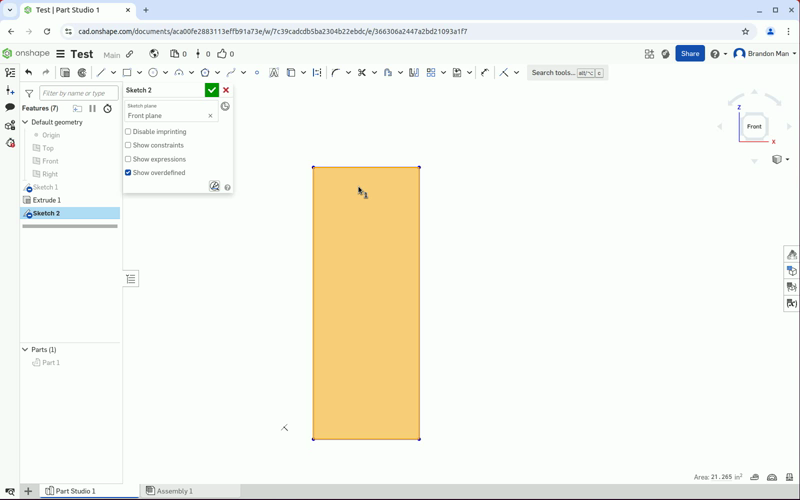
scroll(-6)
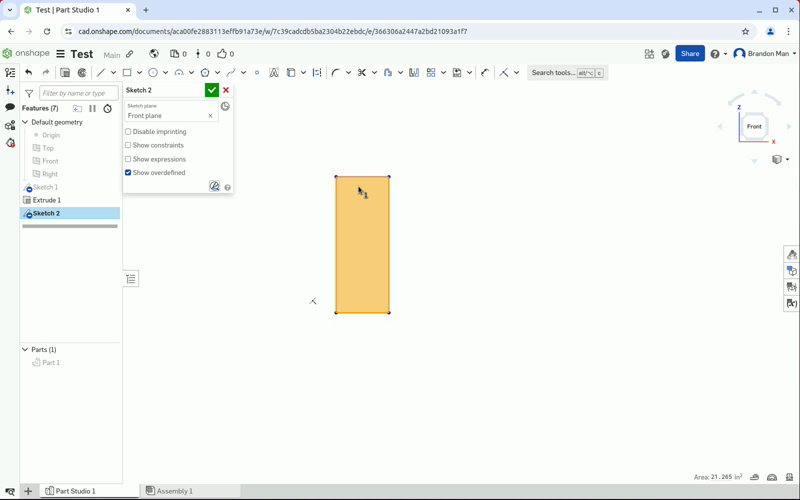
scroll(-6)
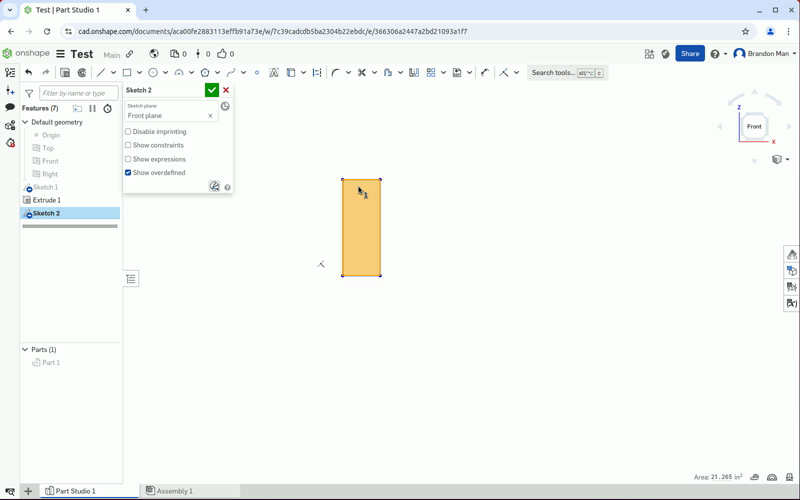
scroll(-6)
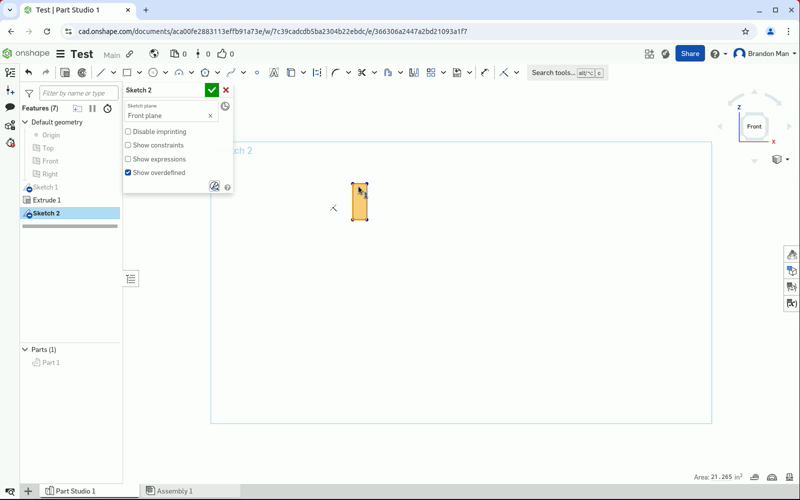
mouse_move(73, 352)
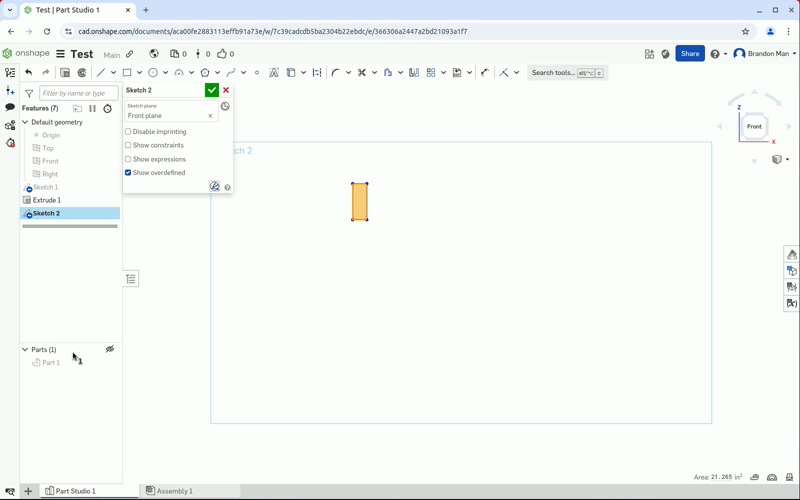
key(shift+y)
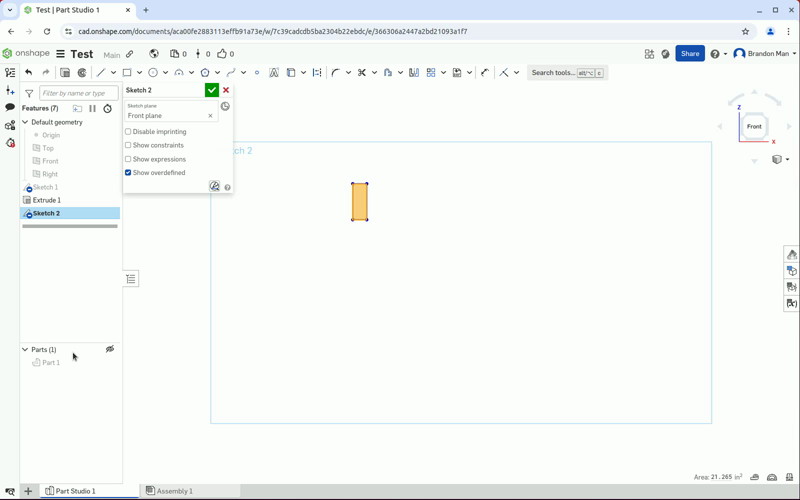
key(shift+e)
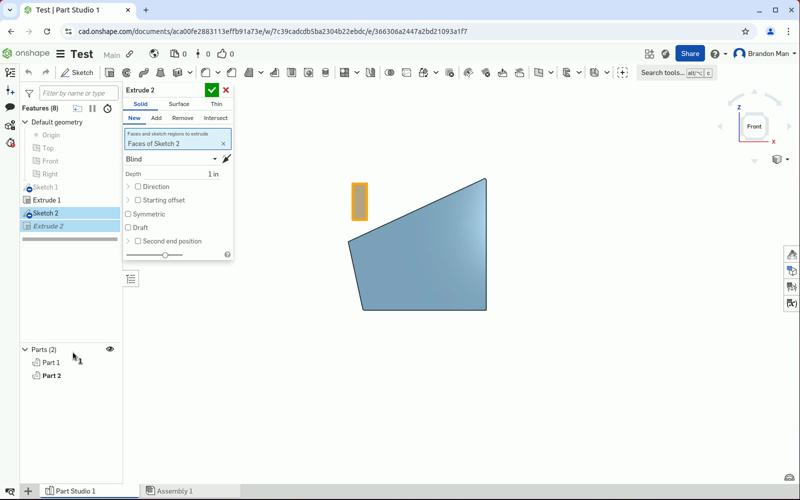
mouse_move(143, 106)
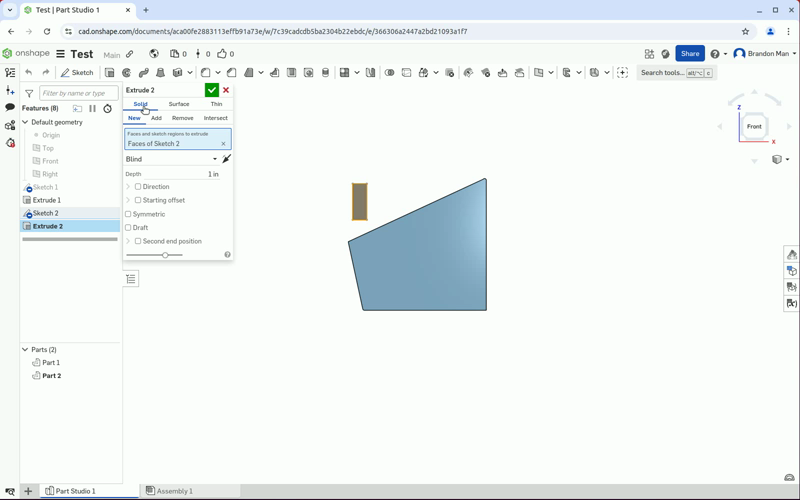
click(143, 106)
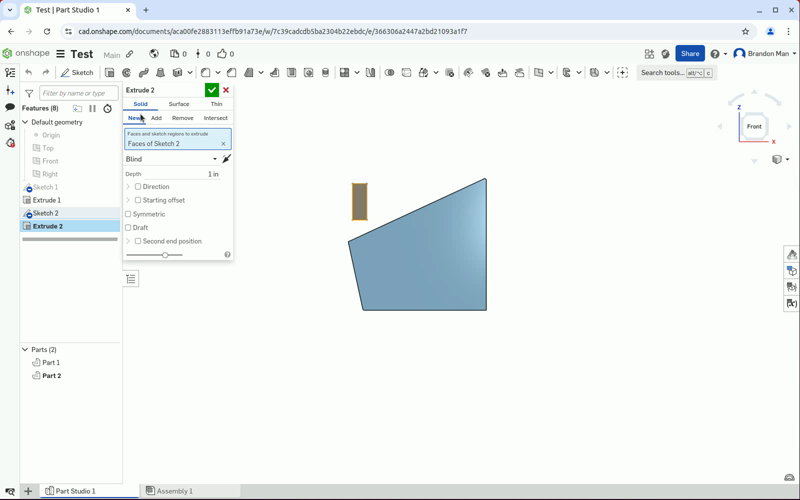
mouse_move(137, 120)
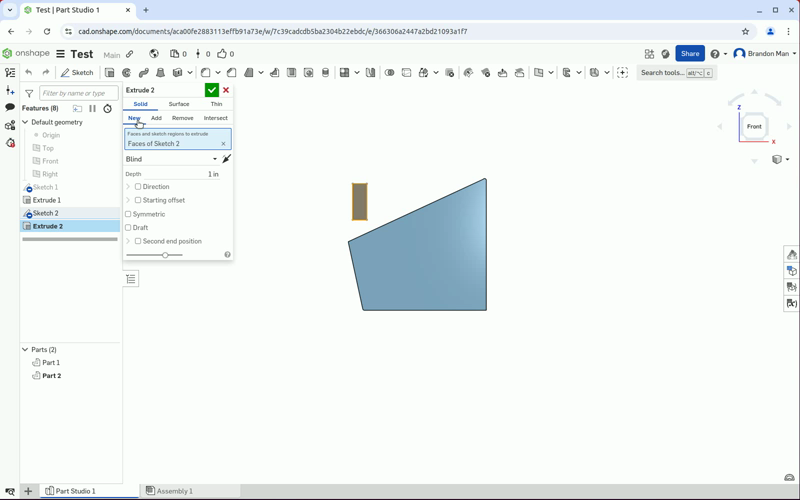
click(137, 120)
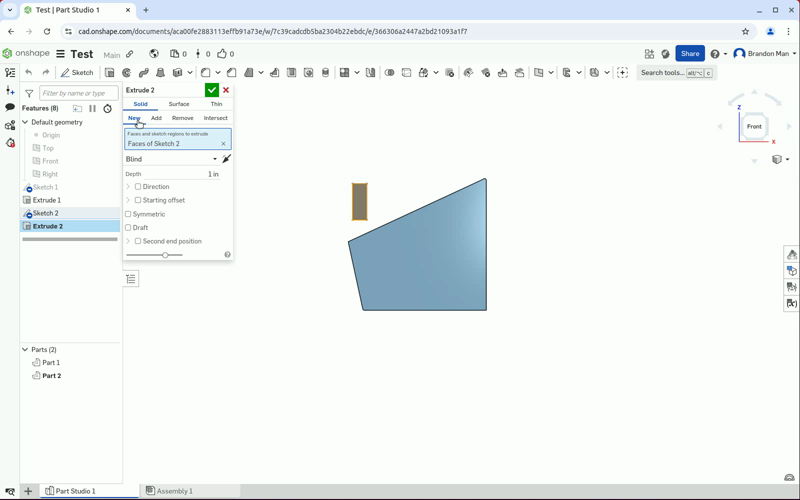
key(tab, 4)
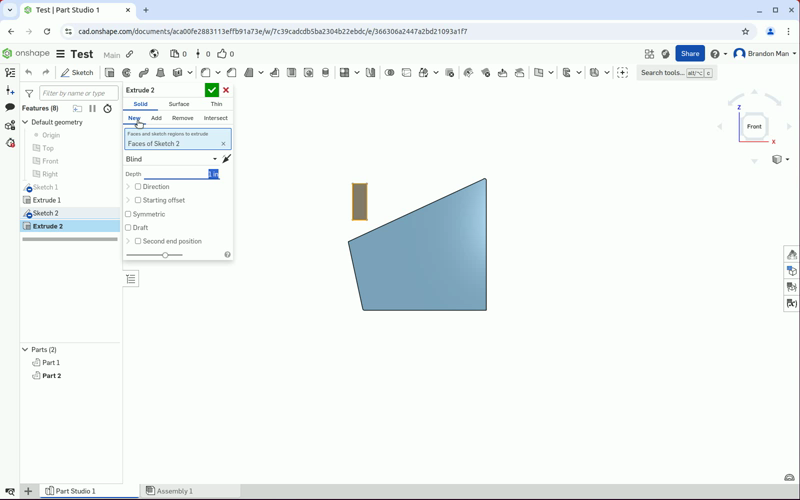
text(0.241)
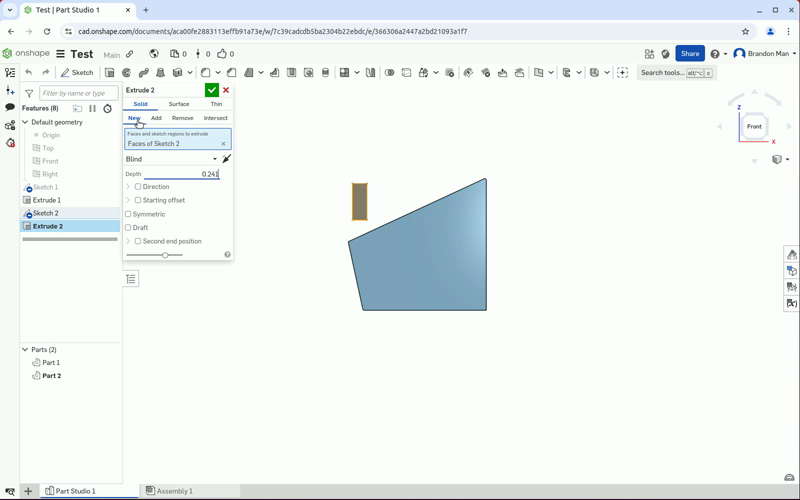
key(enter)
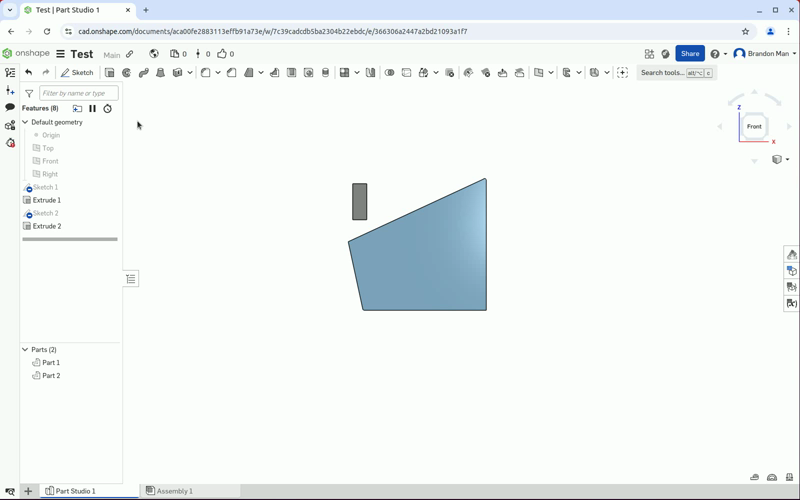
key(shift+h)
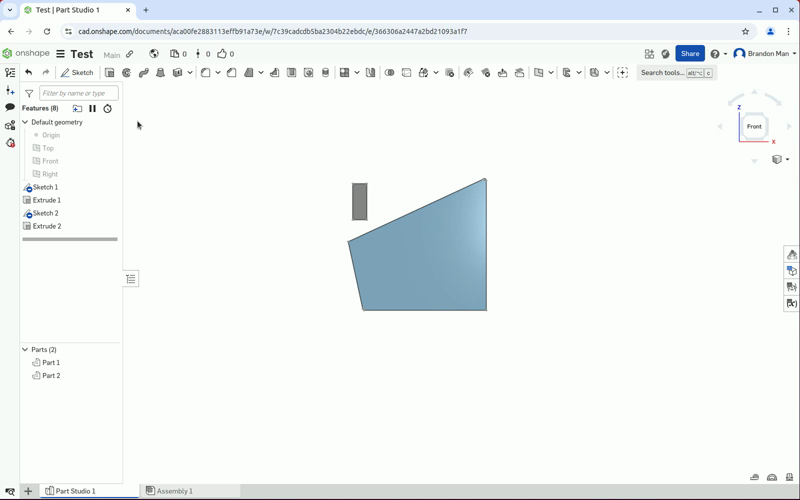
key(shift+h)
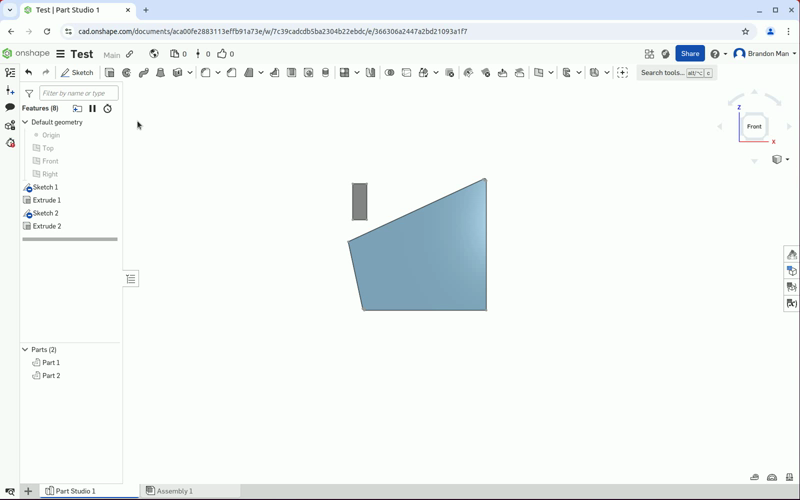
key(shift+7)
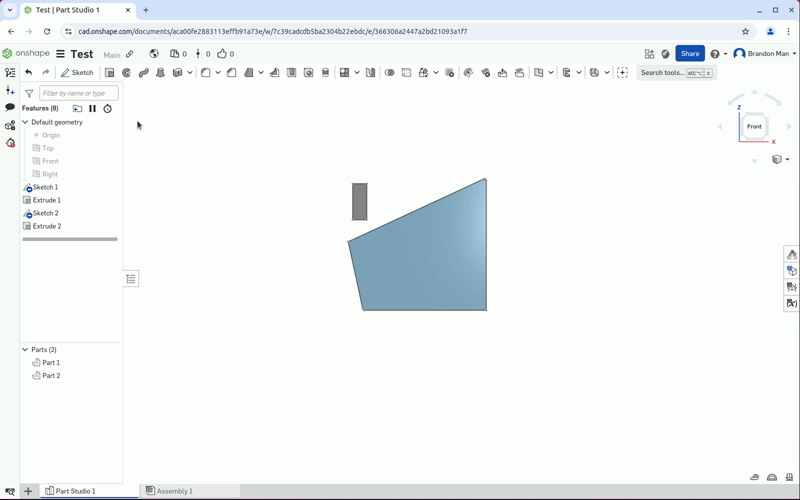
key(left, 2)
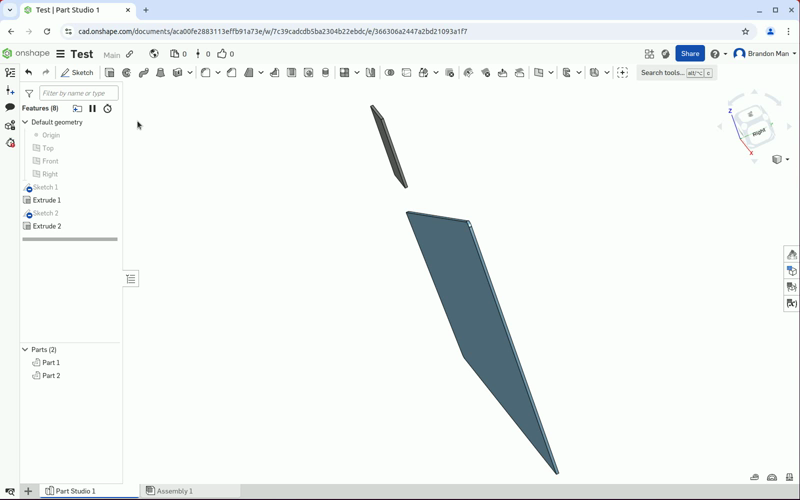
key(down, 2)
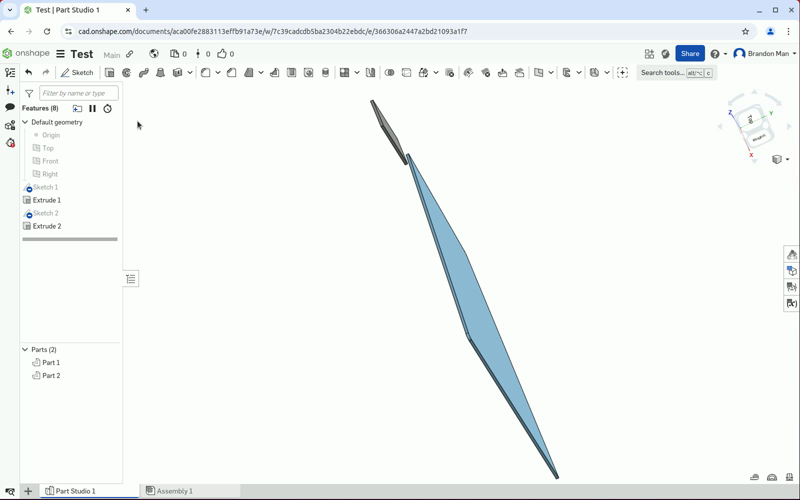
key(up, 2)
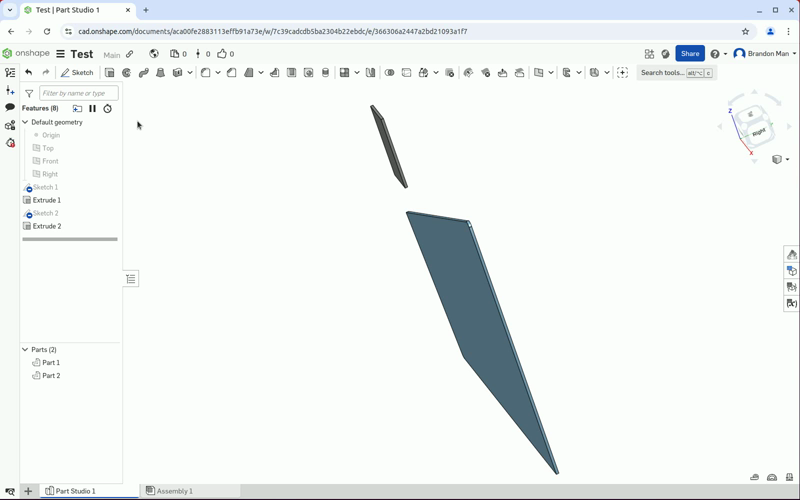
key(right, 2)
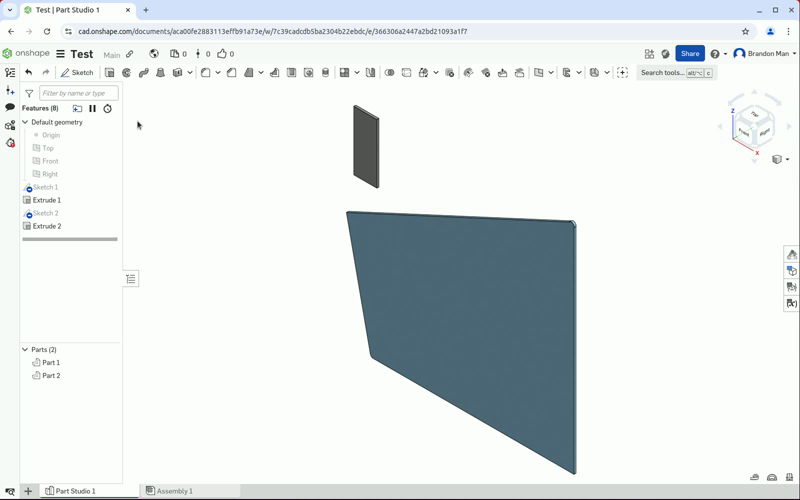
mouse_move(73, 189)
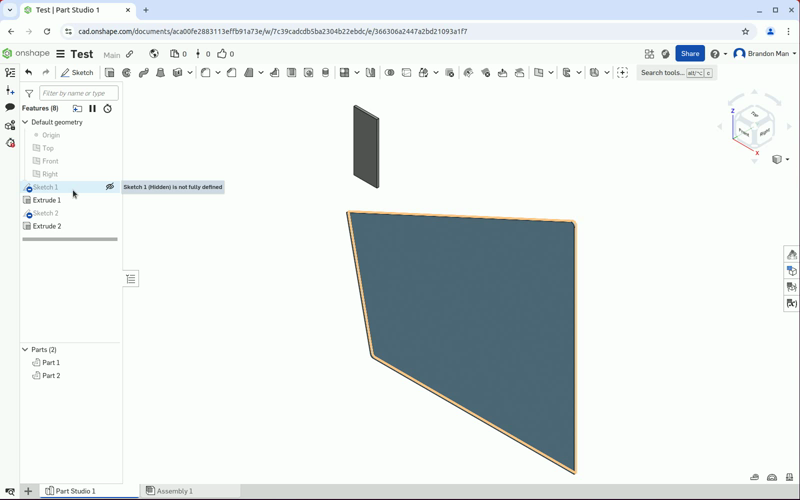
click(73, 189)